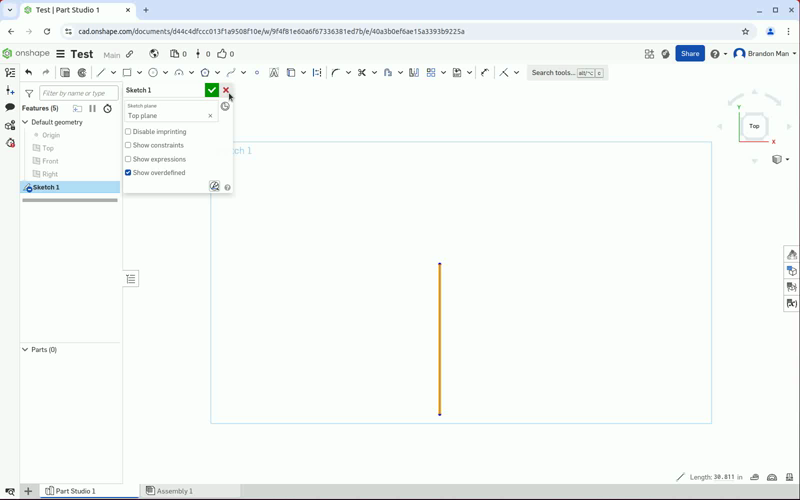
key(shift+h)
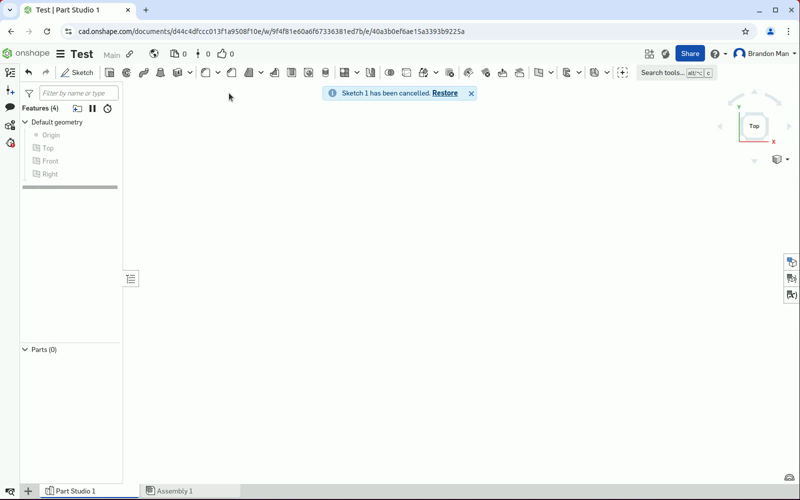
mouse_move(73, 352)
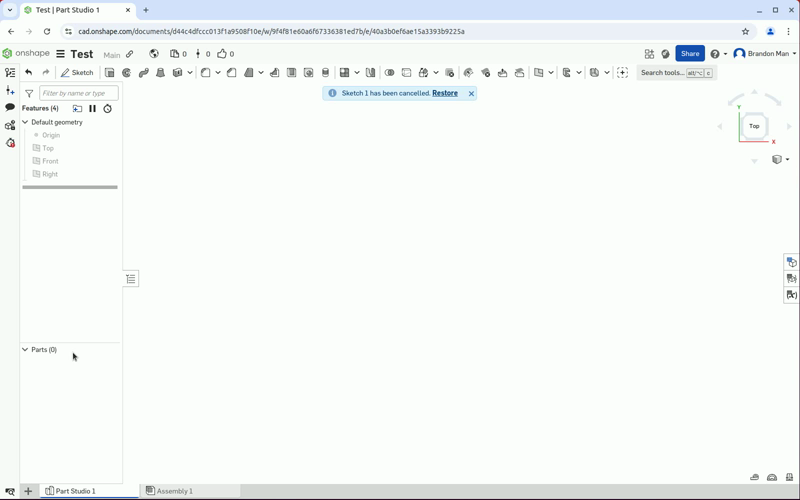
key(y)
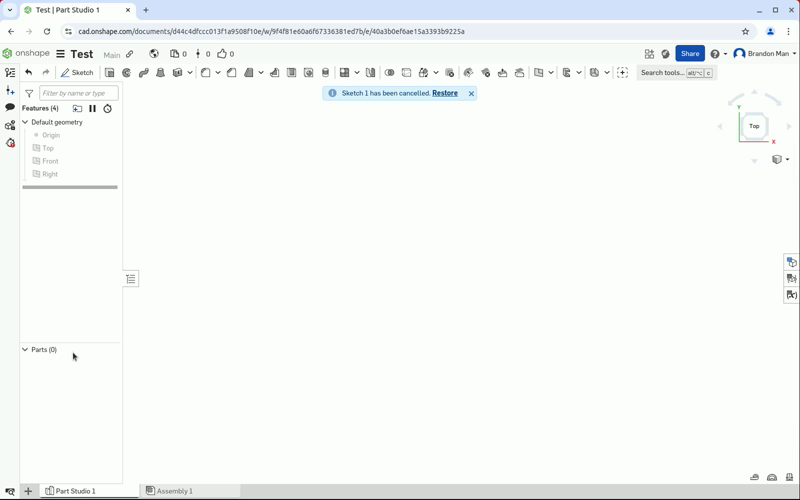
key(shift+p)
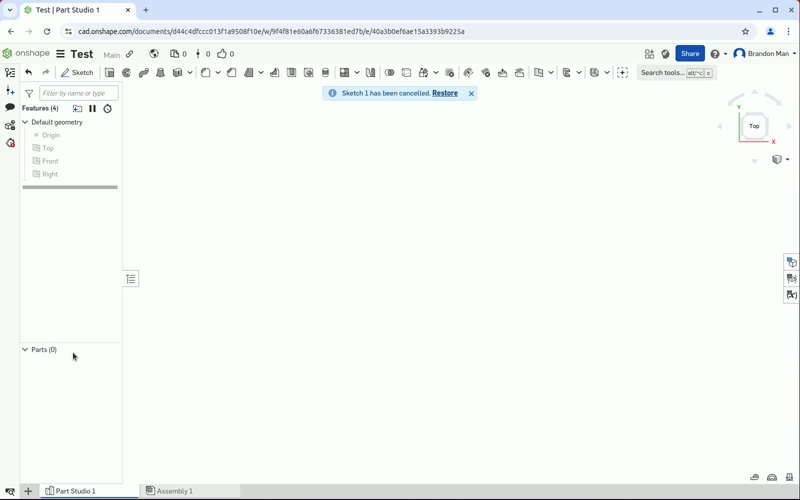
key(space)
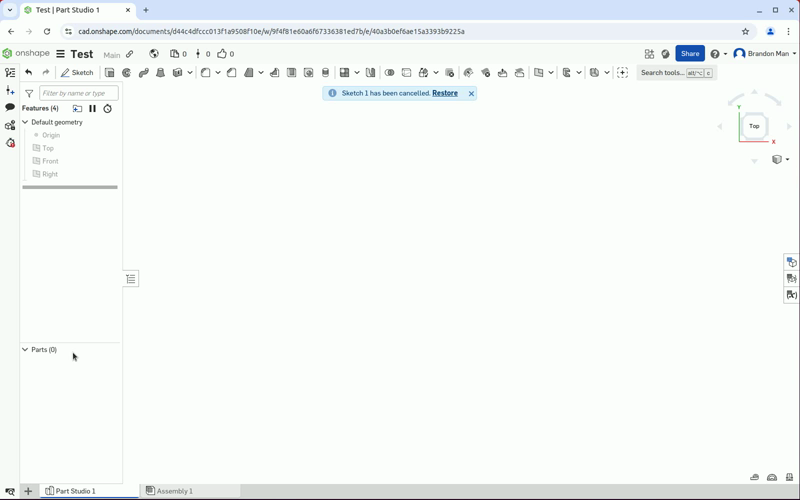
key_down(shift)
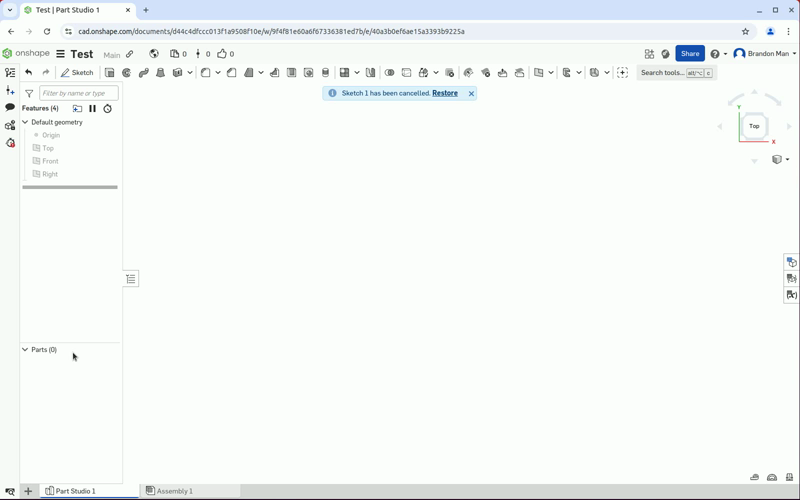
key(up)
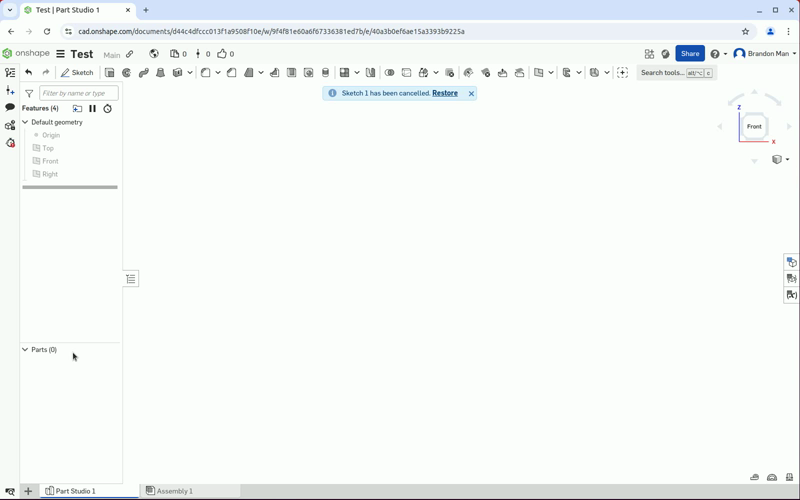
key_up(shift)
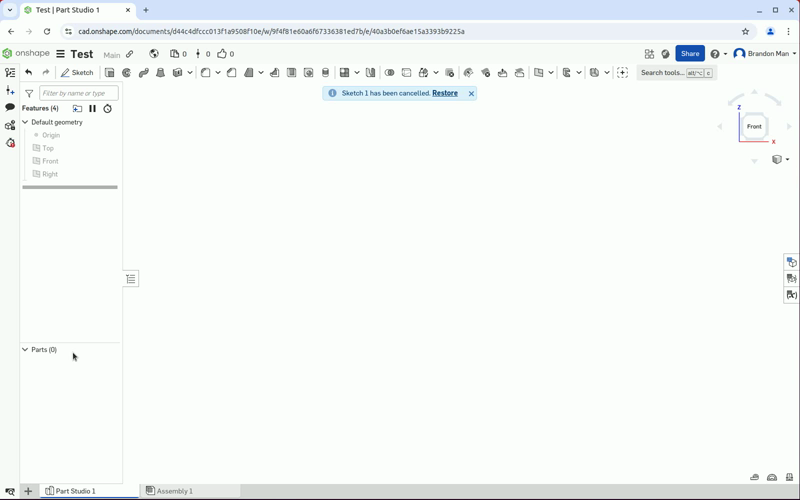
mouse_move(73, 352)
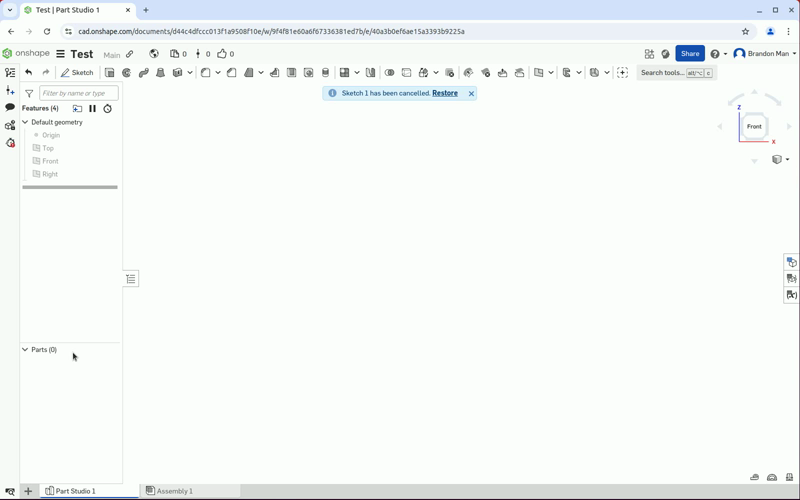
key(shift+y)
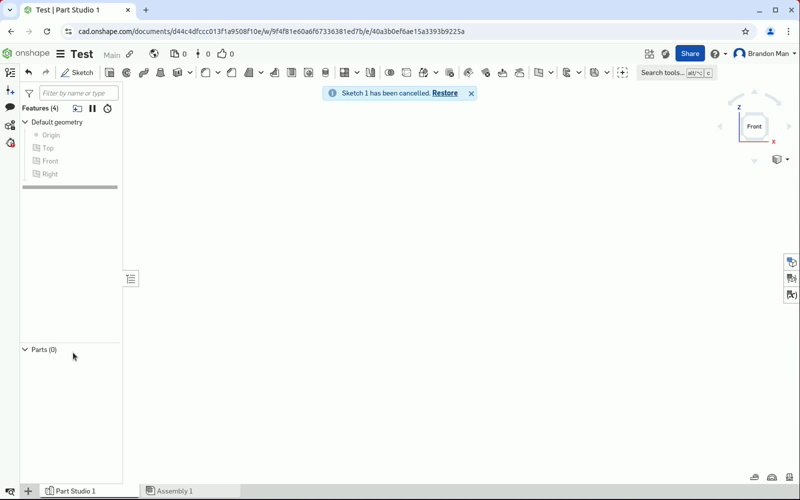
key(shift+s)
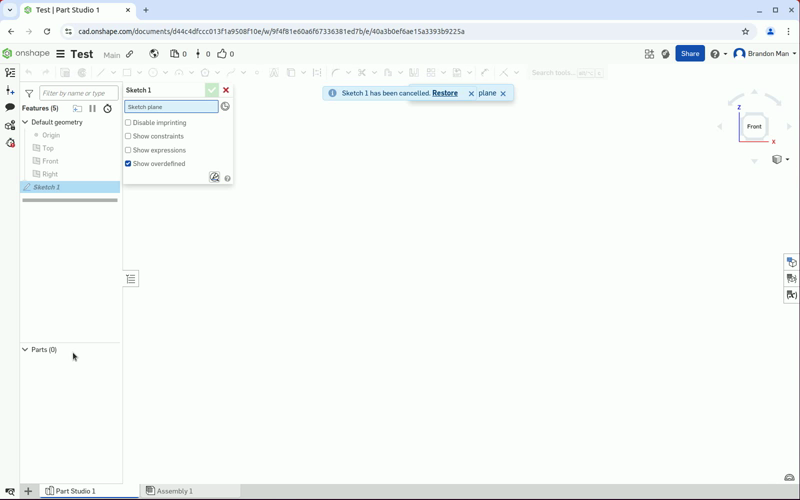
mouse_move(73, 163)
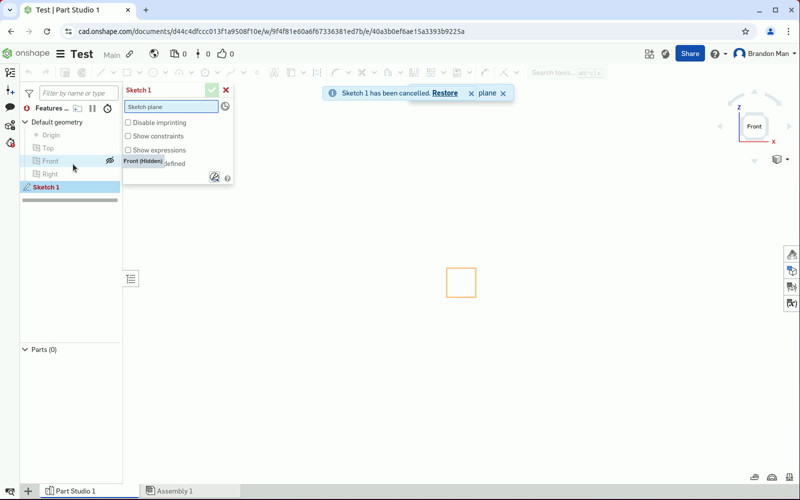
click(73, 163)
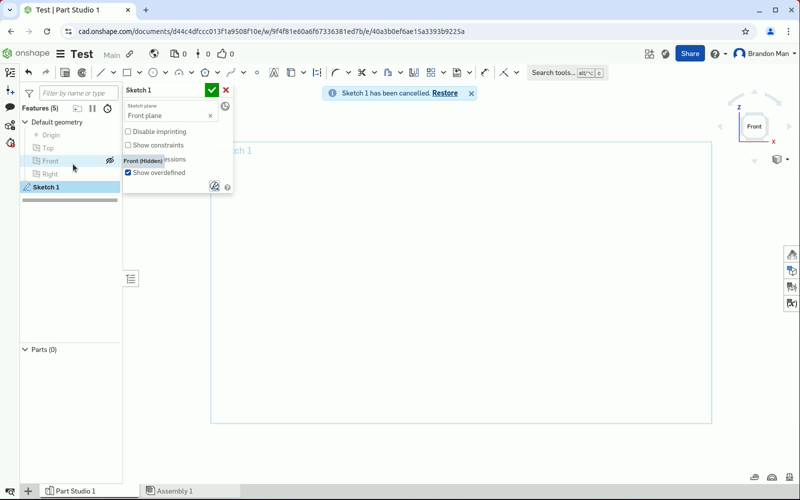
mouse_move(73, 352)
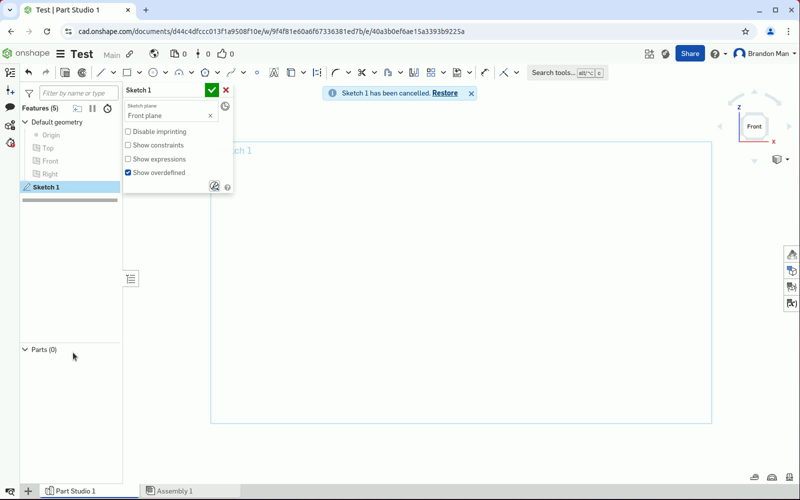
key(y)
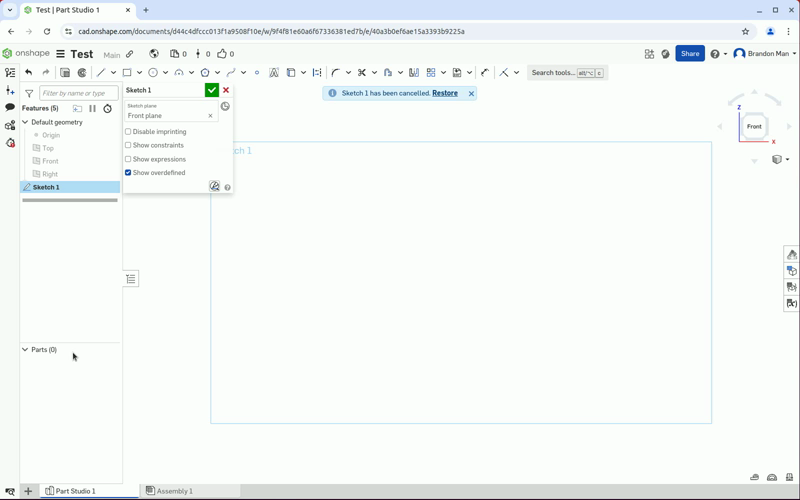
key(l)
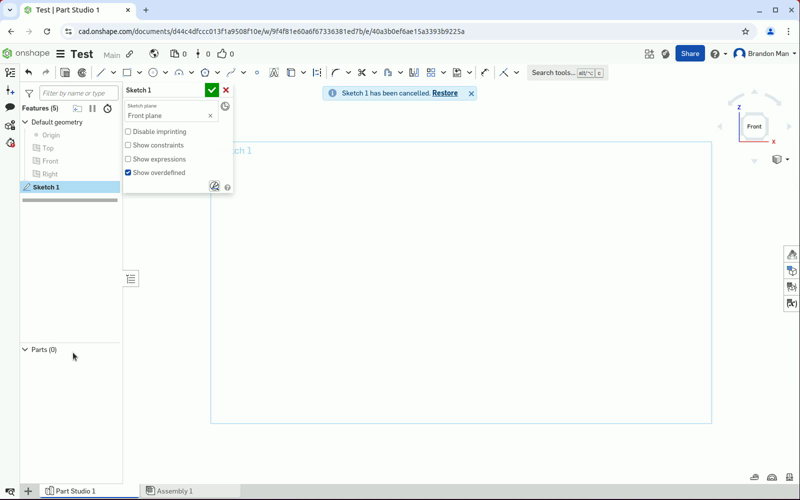
key_down(shift)
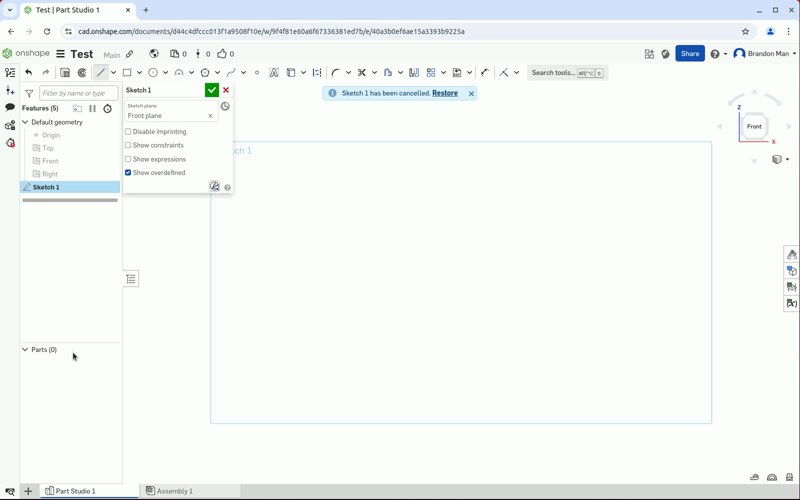
mouse_move(449, 309)
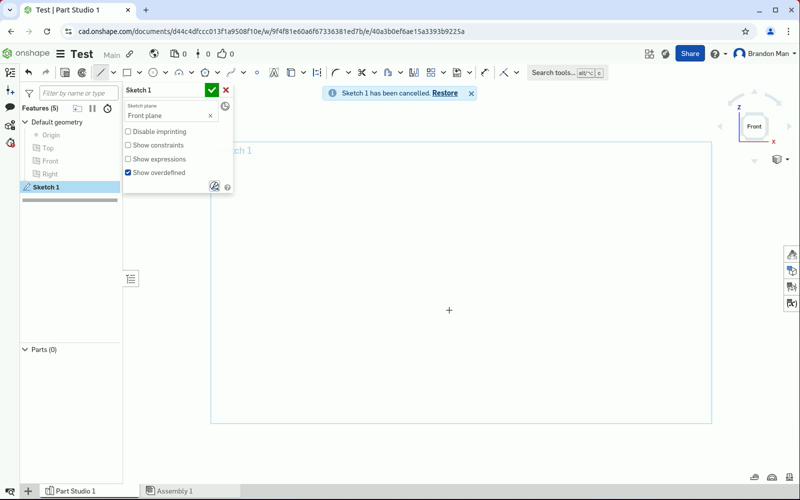
click(449, 309)
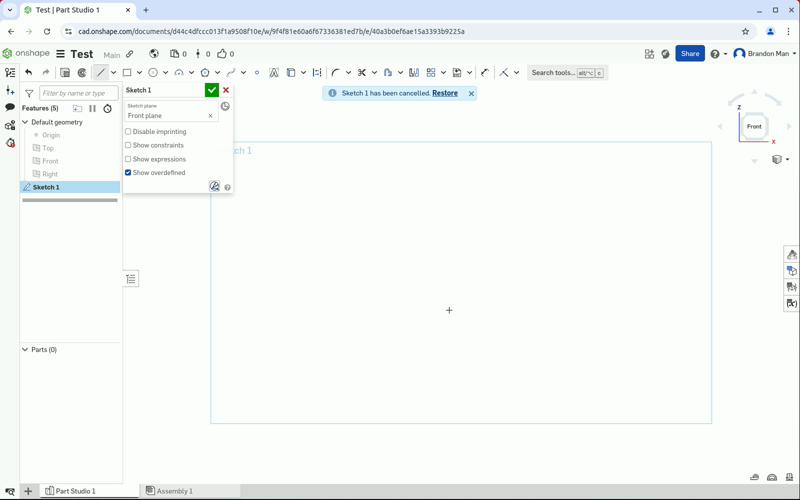
key_up(shift)
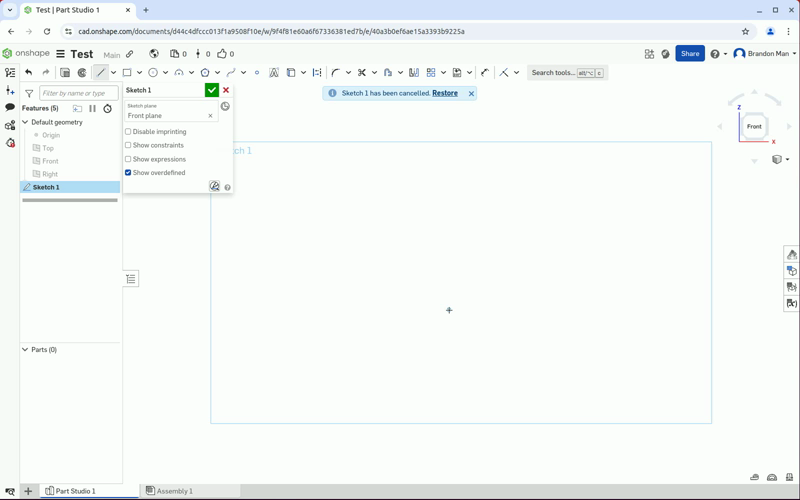
key_down(shift)
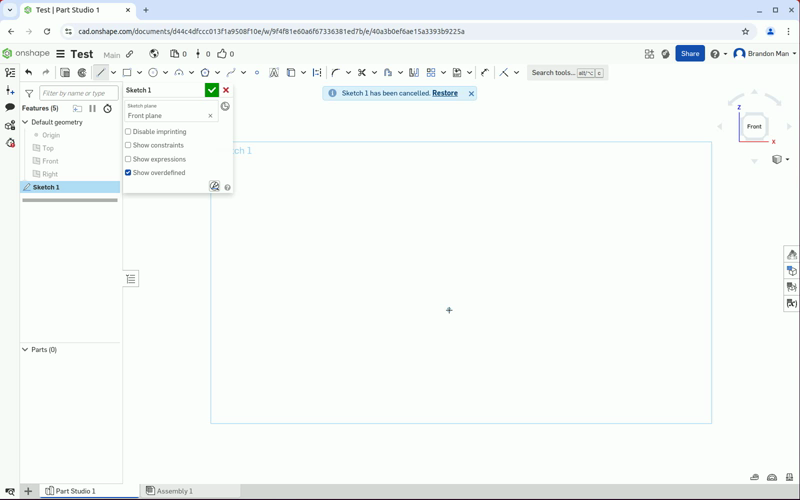
mouse_move(479, 309)
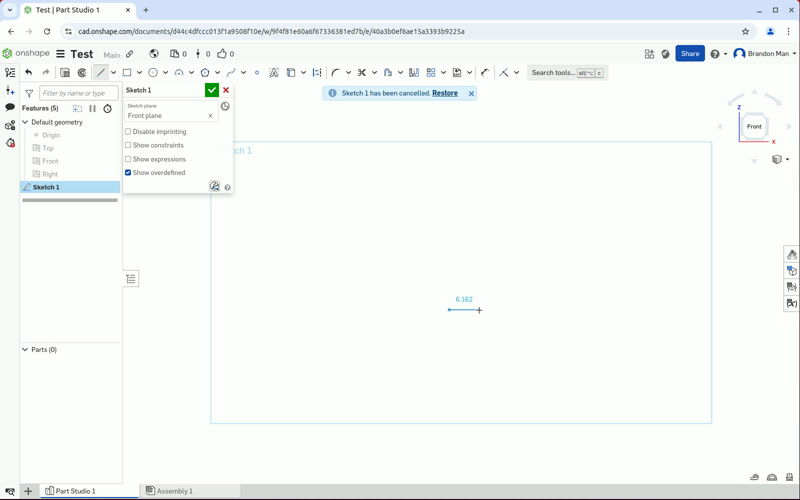
mouse_move(453, 309)
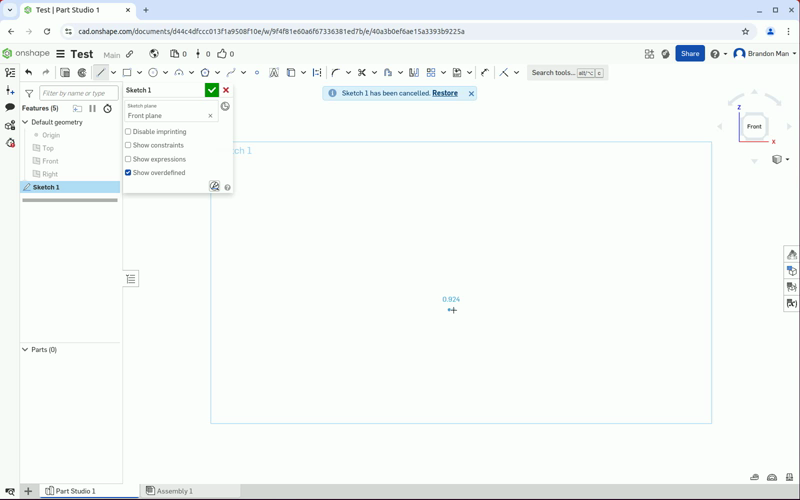
scroll(6)
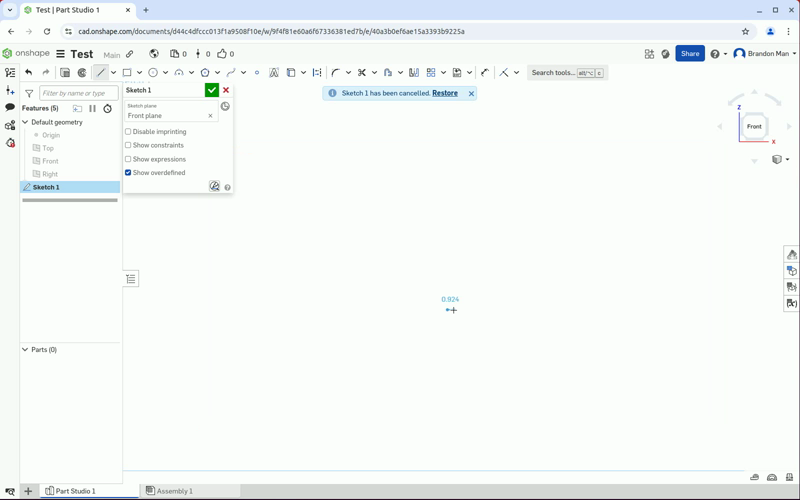
scroll(6)
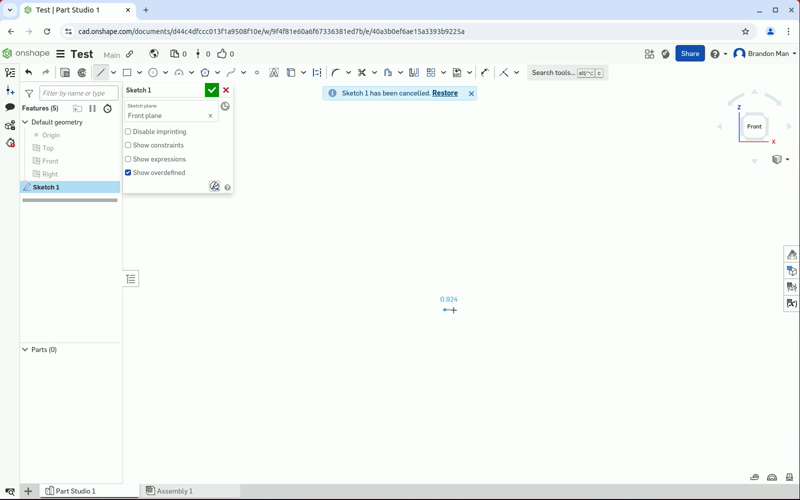
scroll(6)
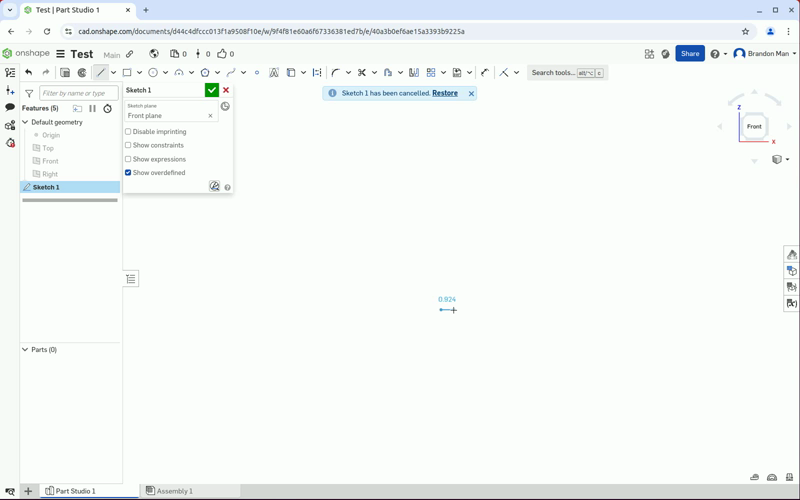
scroll(6)
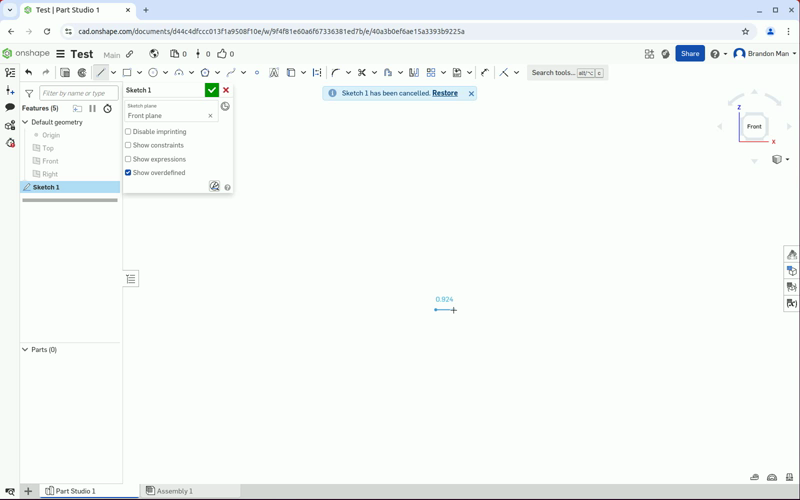
scroll(6)
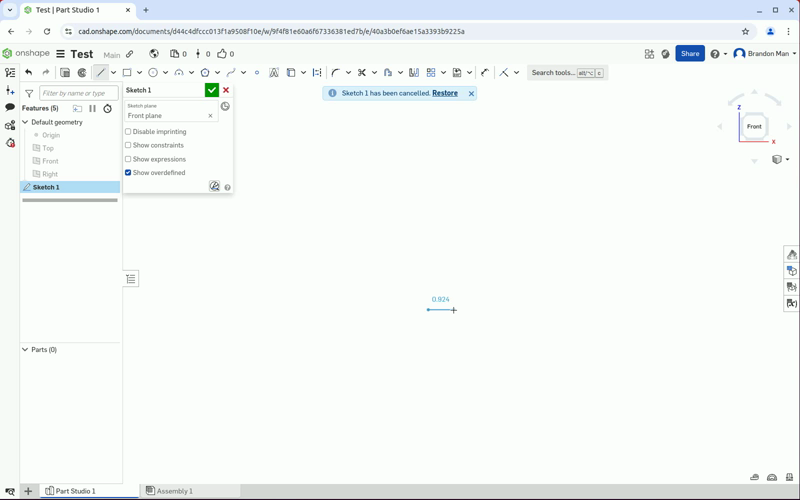
scroll(6)
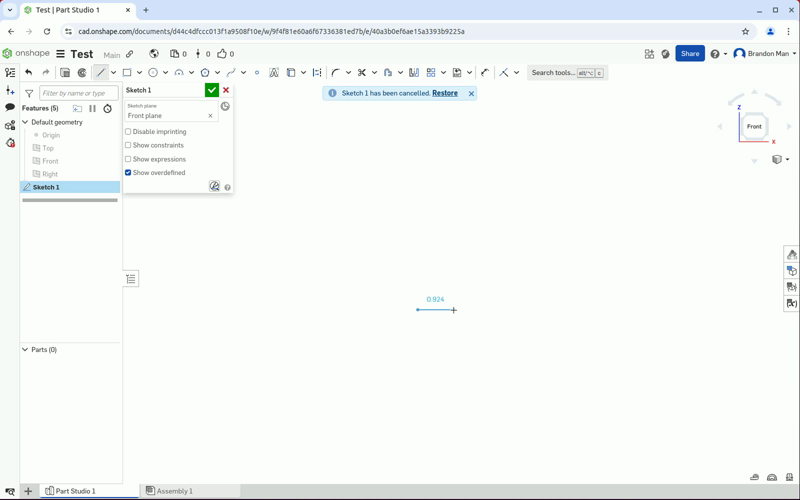
scroll(6)
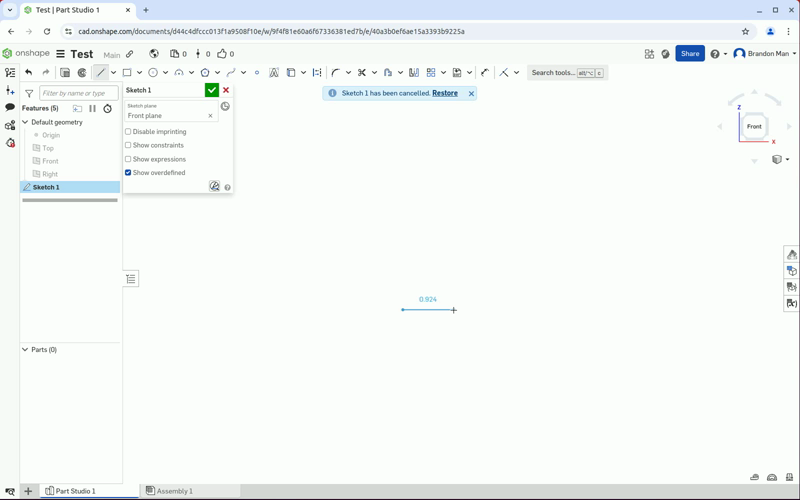
click(453, 309)
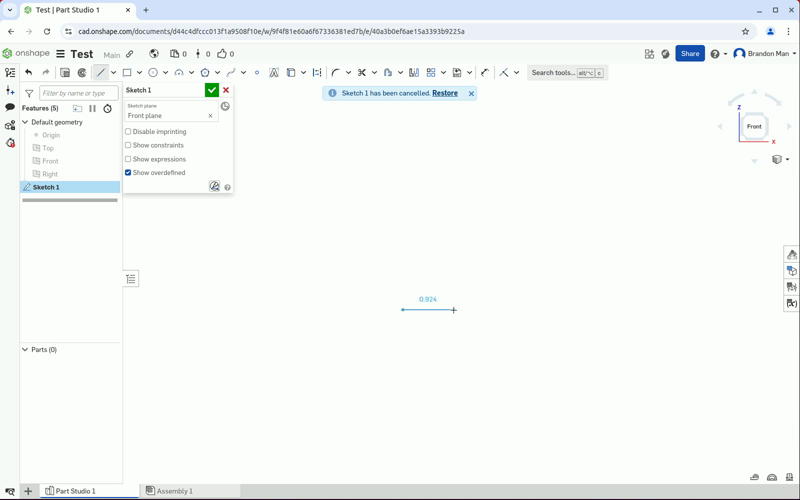
scroll(-6)
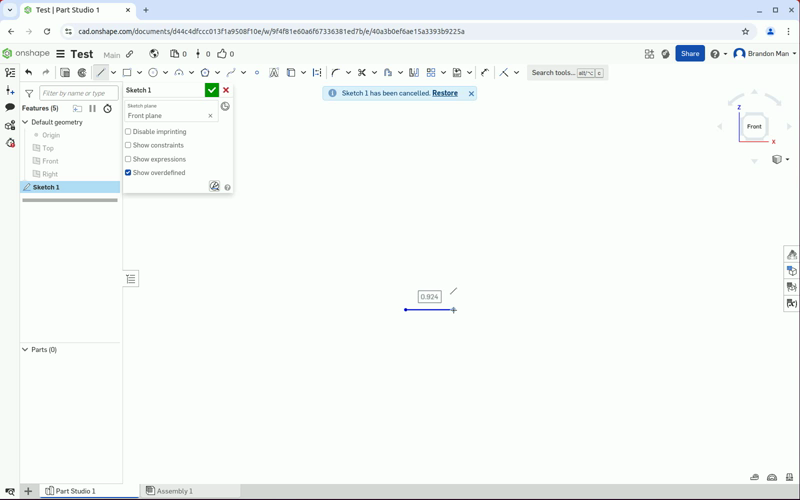
scroll(-6)
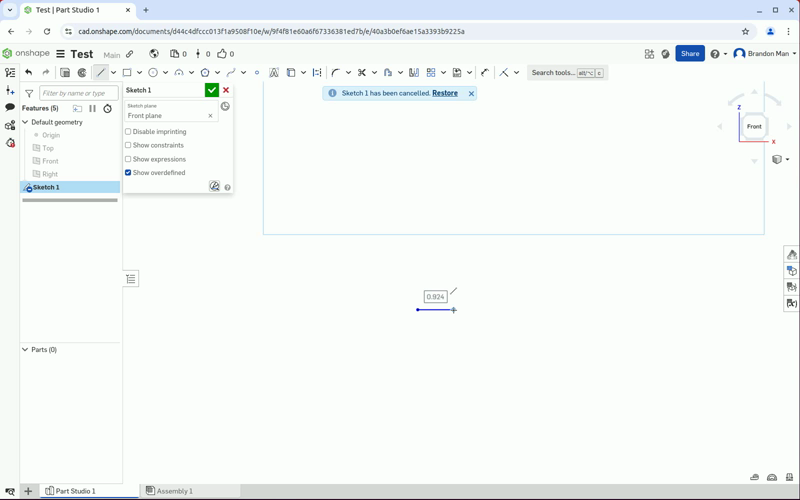
scroll(-6)
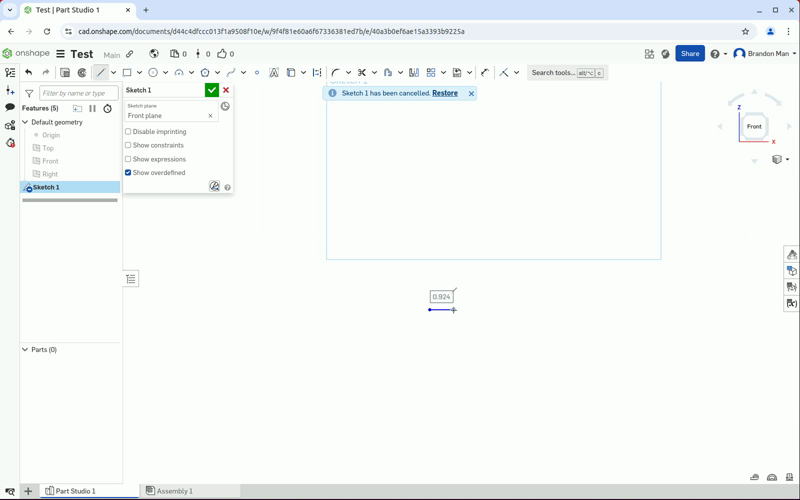
scroll(-6)
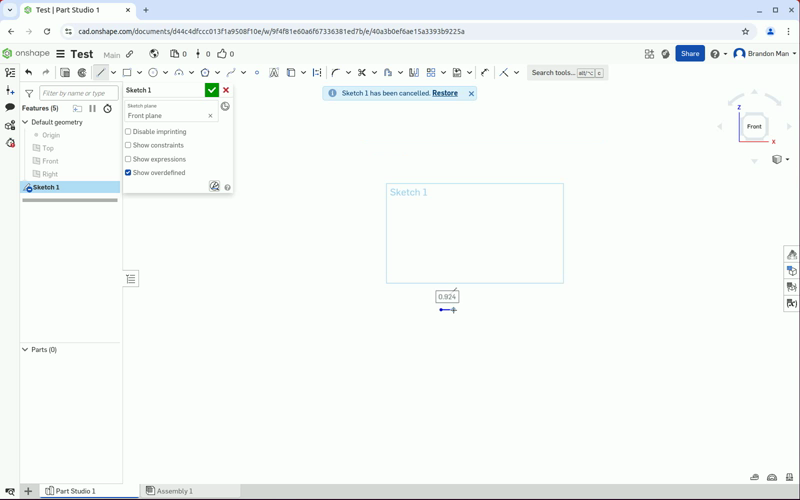
scroll(-6)
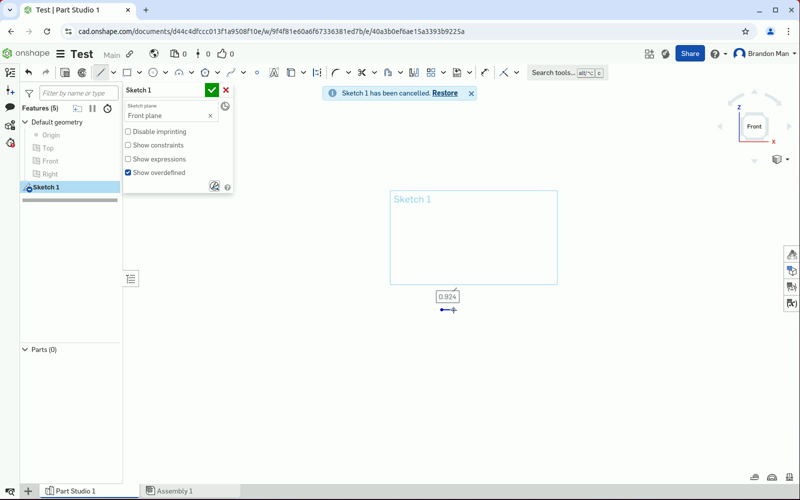
scroll(-6)
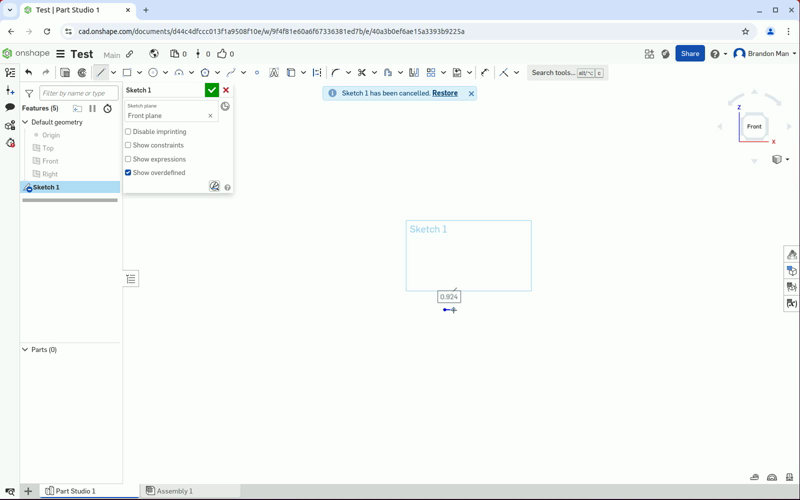
scroll(-6)
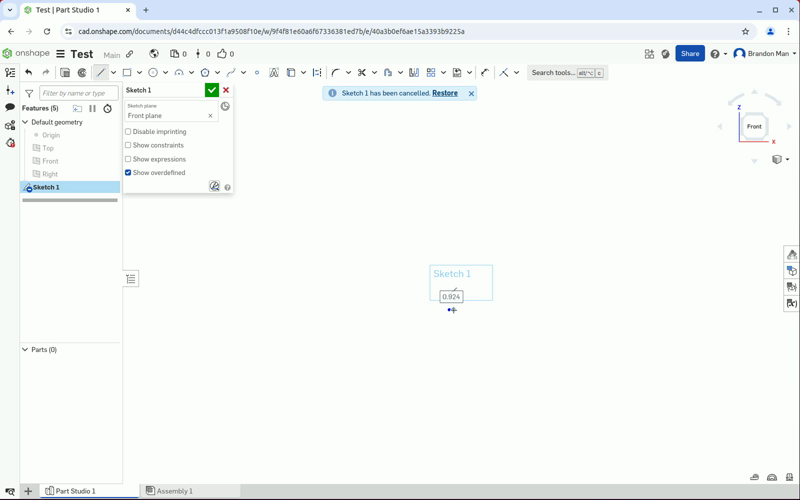
key_up(shift)
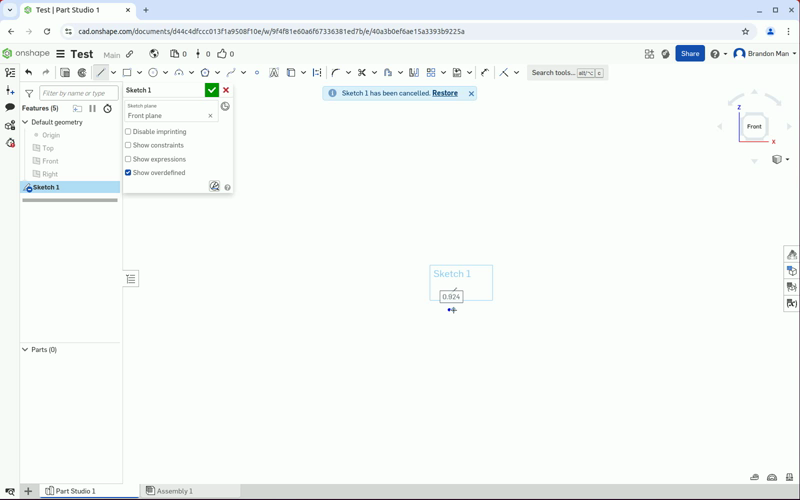
key_down(shift)
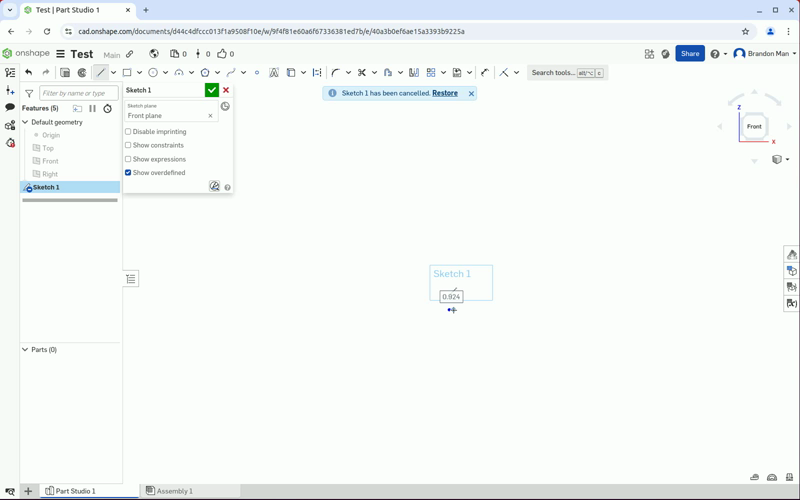
mouse_move(453, 394)
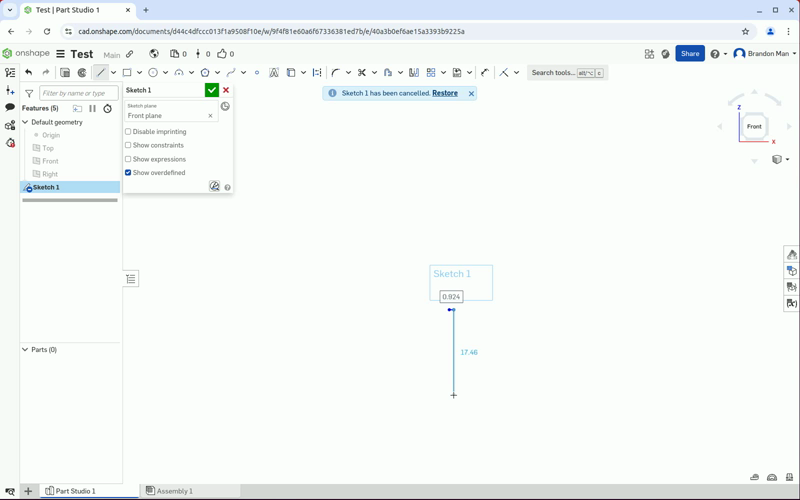
click(453, 394)
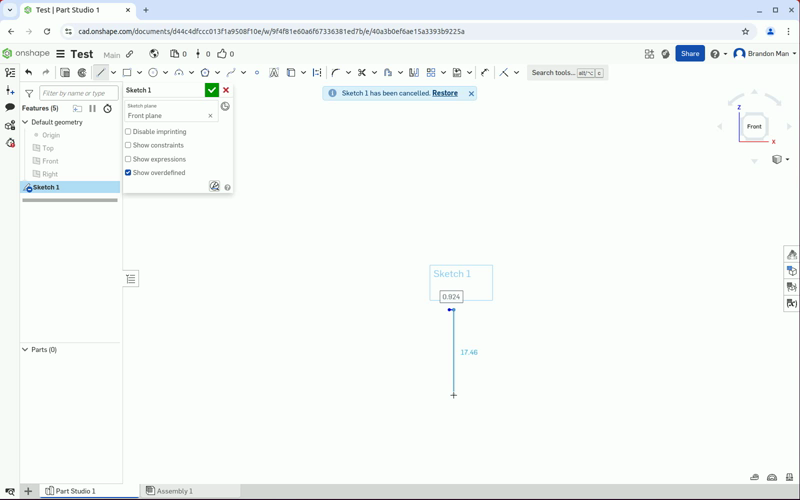
key_up(shift)
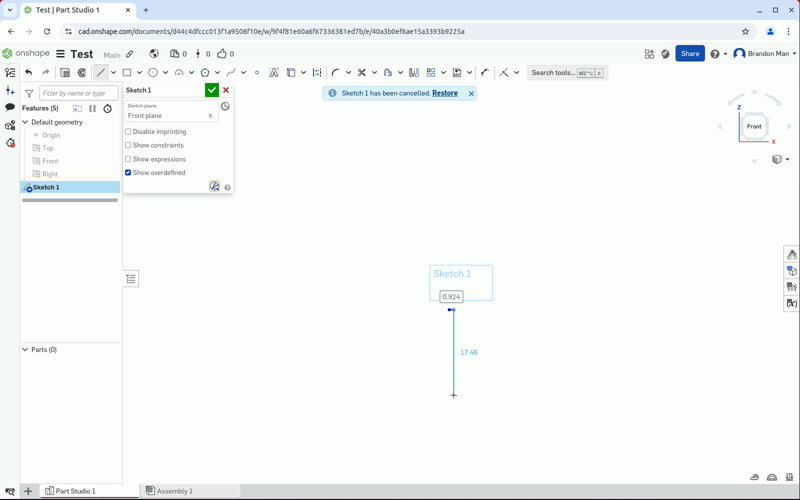
key(esc)
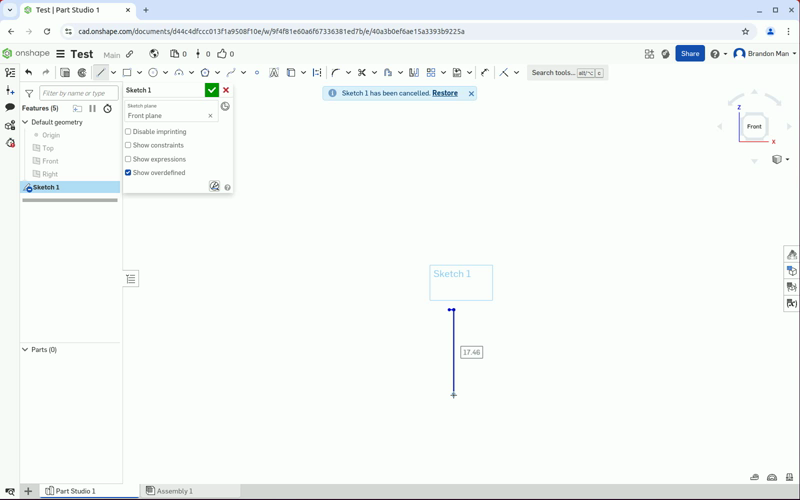
key(a)
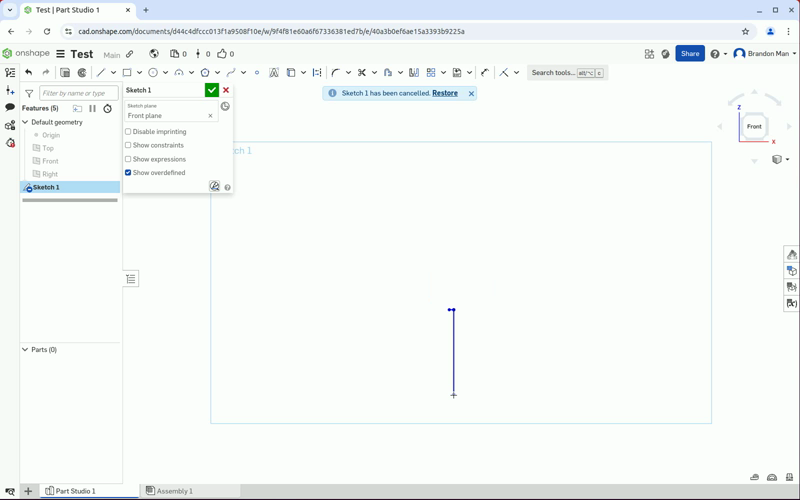
mouse_move(453, 394)
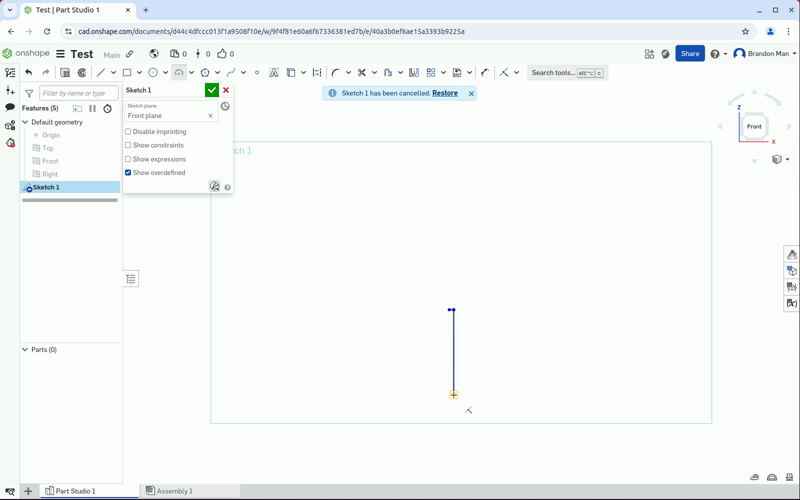
click(453, 394)
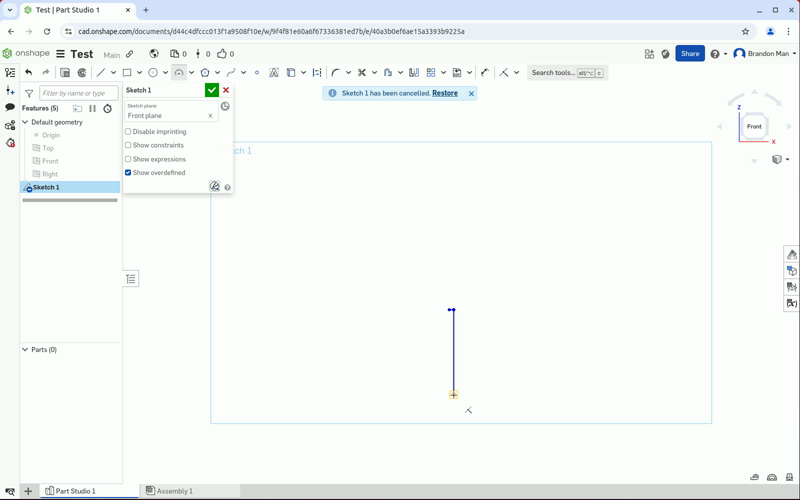
key_down(shift)
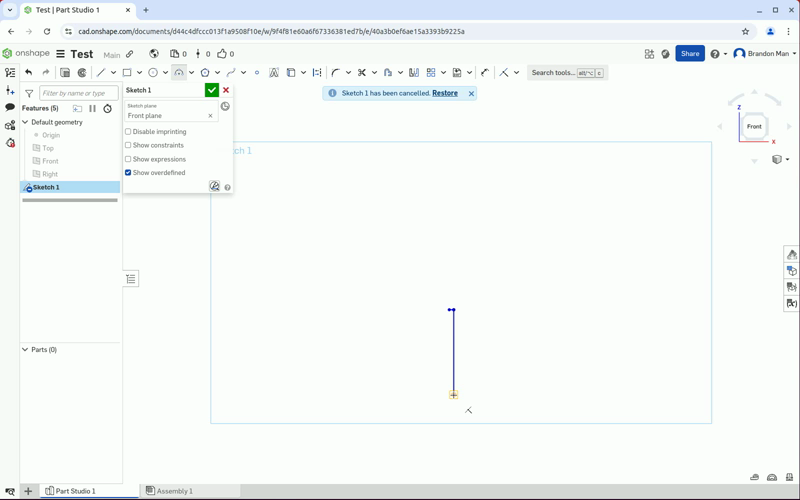
mouse_move(453, 170)
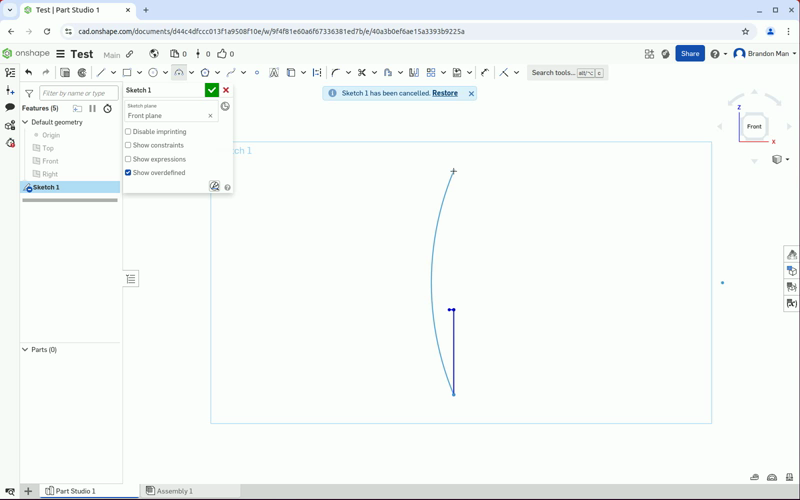
click(453, 170)
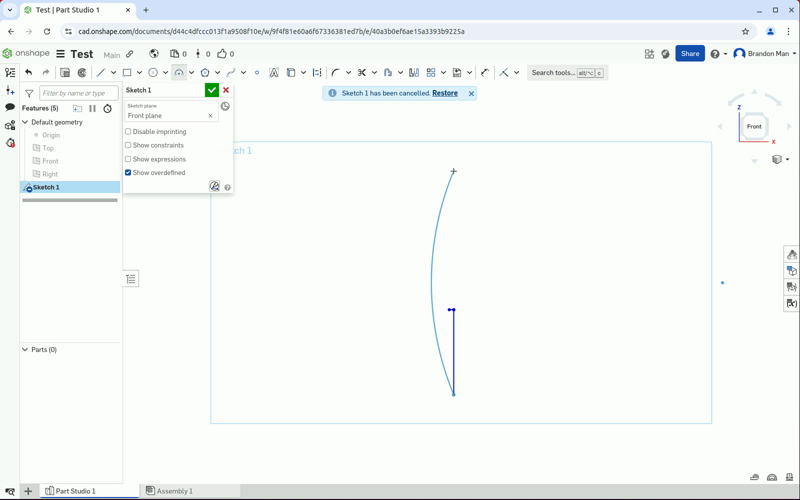
mouse_move(347, 282)
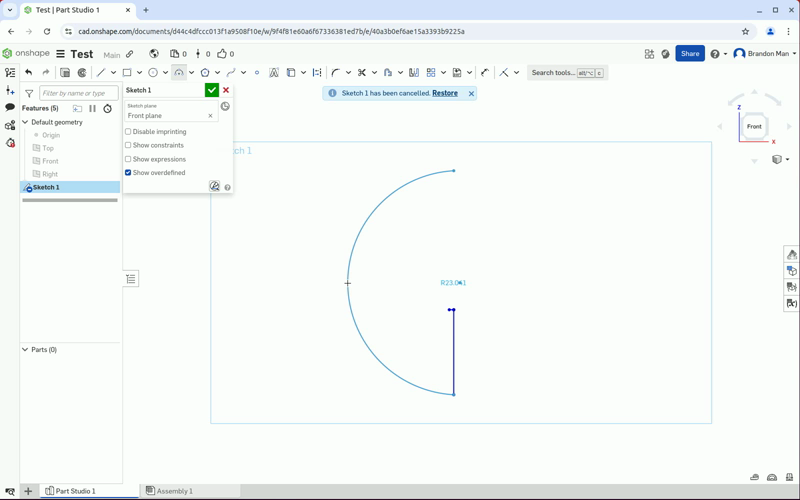
click(347, 282)
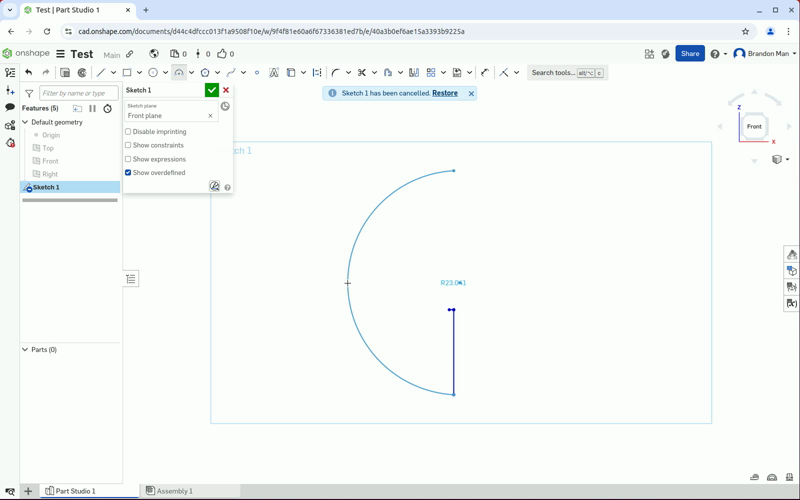
key_up(shift)
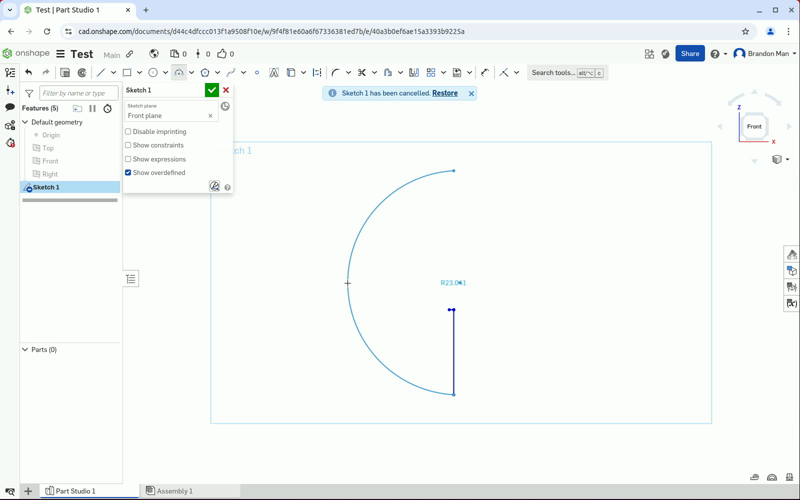
mouse_move(453, 170)
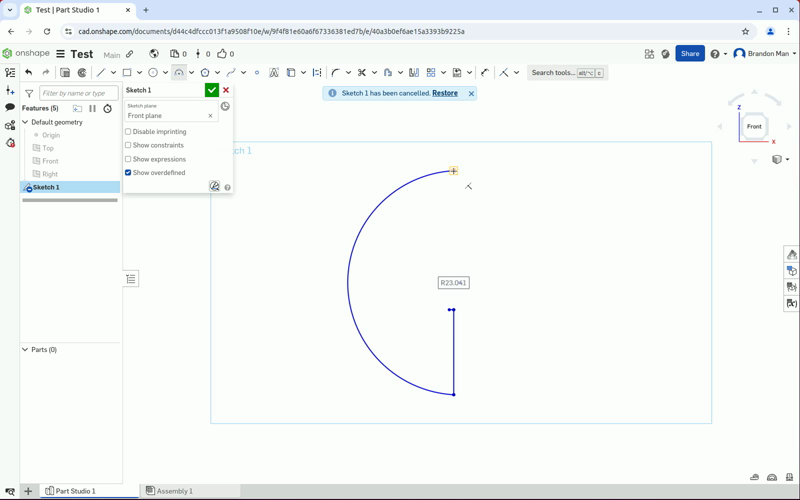
click(453, 170)
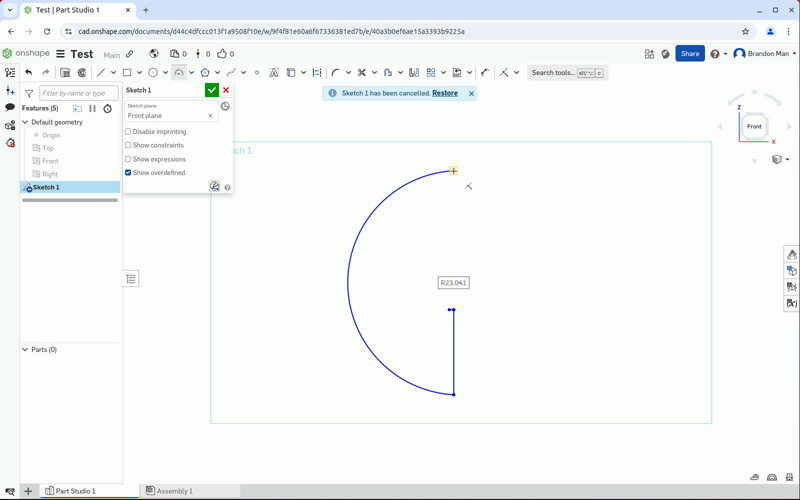
key_down(shift)
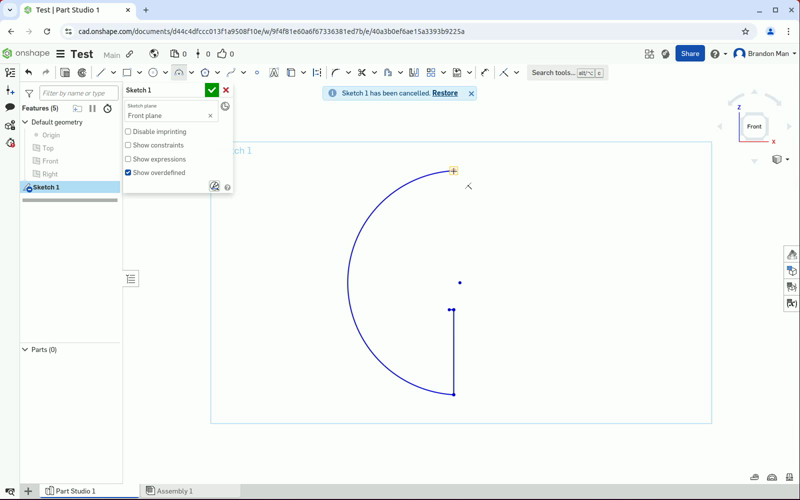
mouse_move(466, 170)
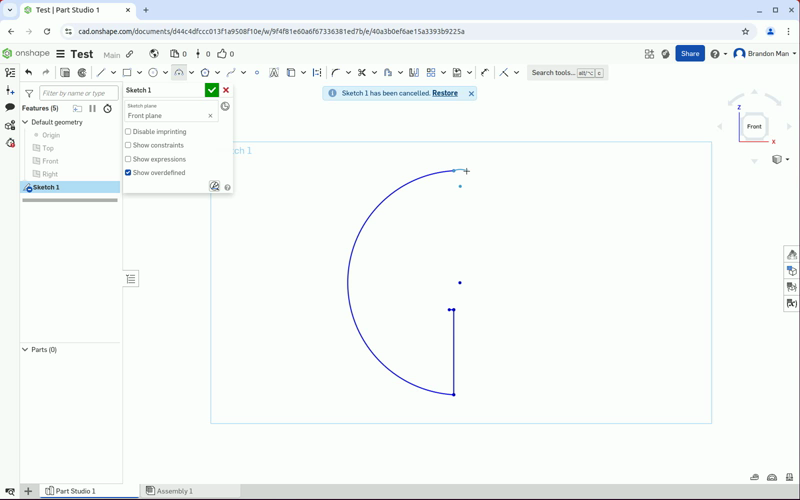
click(466, 170)
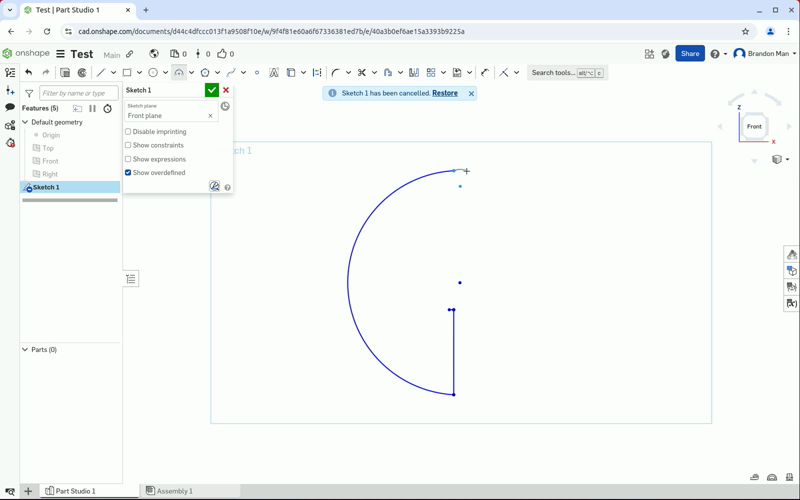
mouse_move(460, 177)
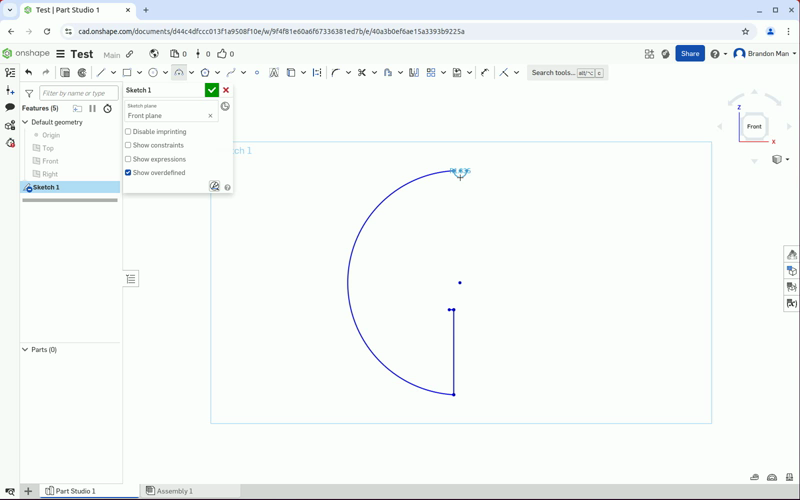
click(460, 177)
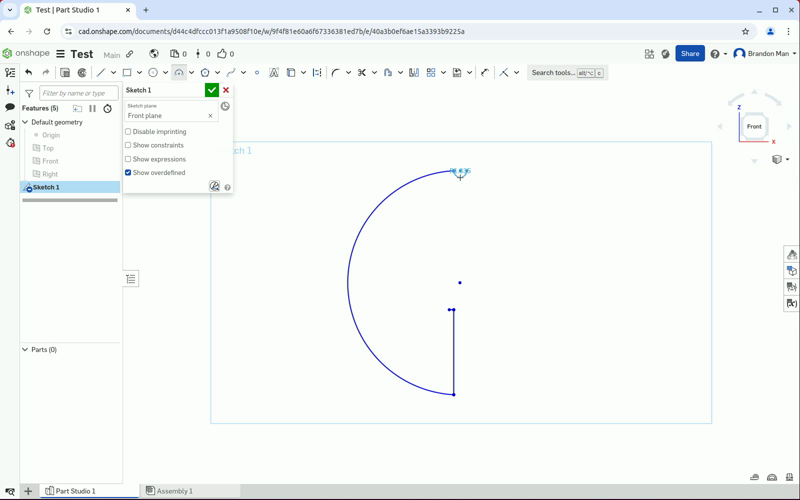
key_up(shift)
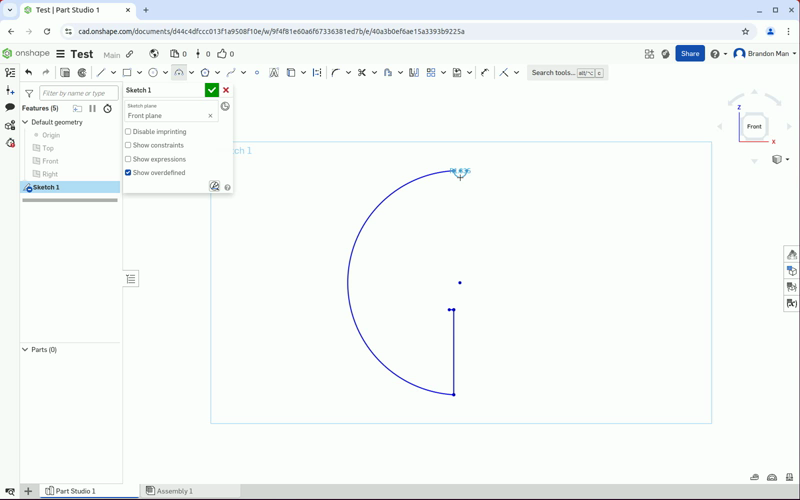
mouse_move(466, 170)
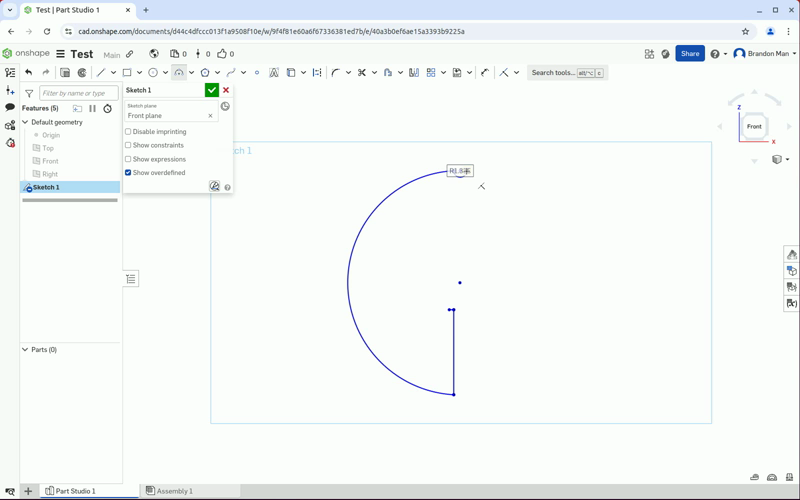
click(466, 170)
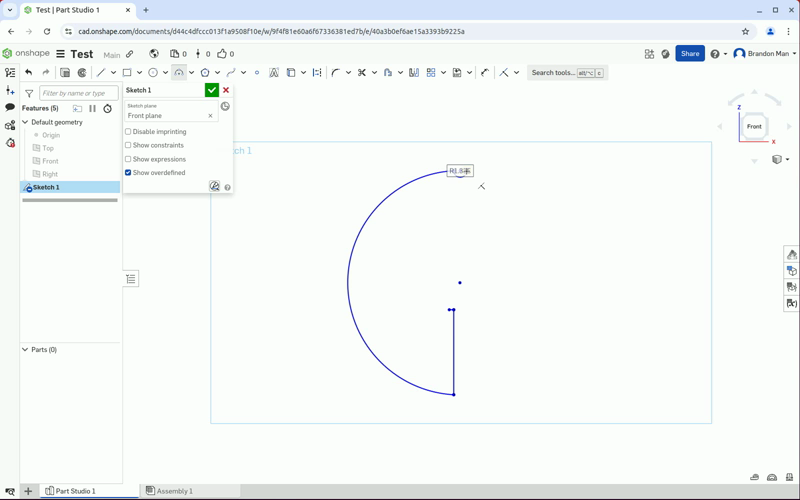
key_down(shift)
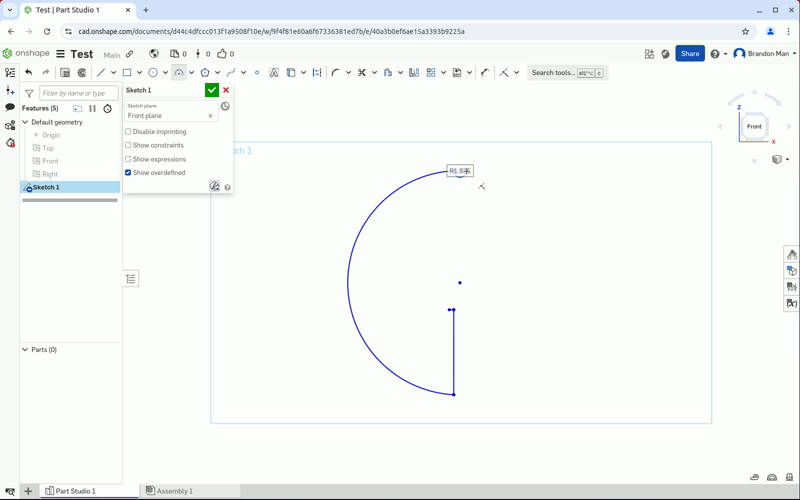
mouse_move(466, 394)
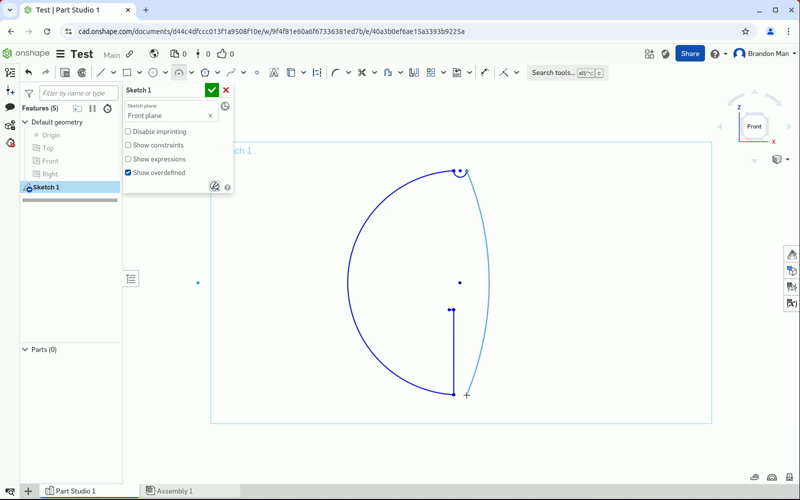
click(466, 394)
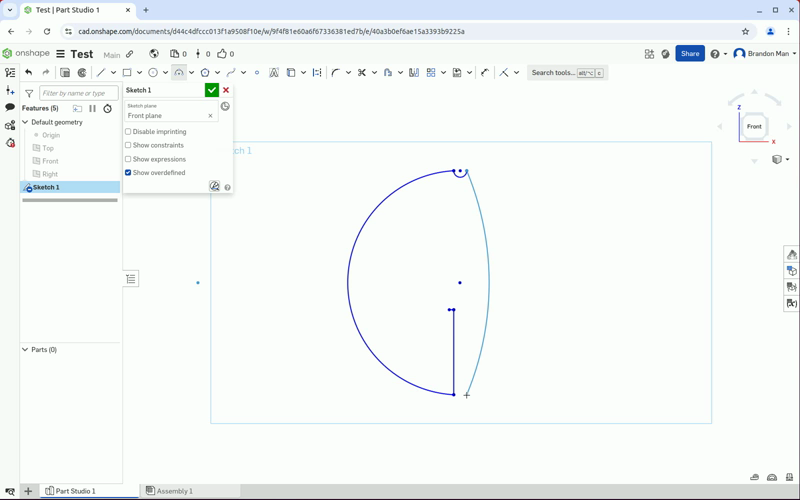
mouse_move(572, 282)
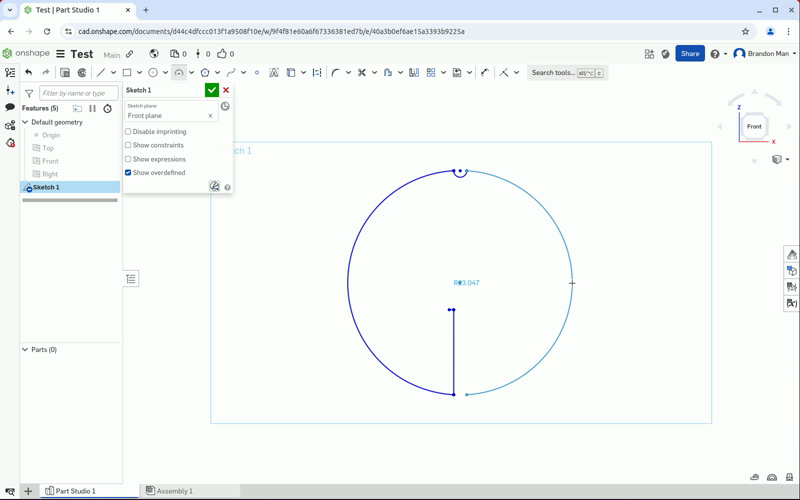
click(572, 282)
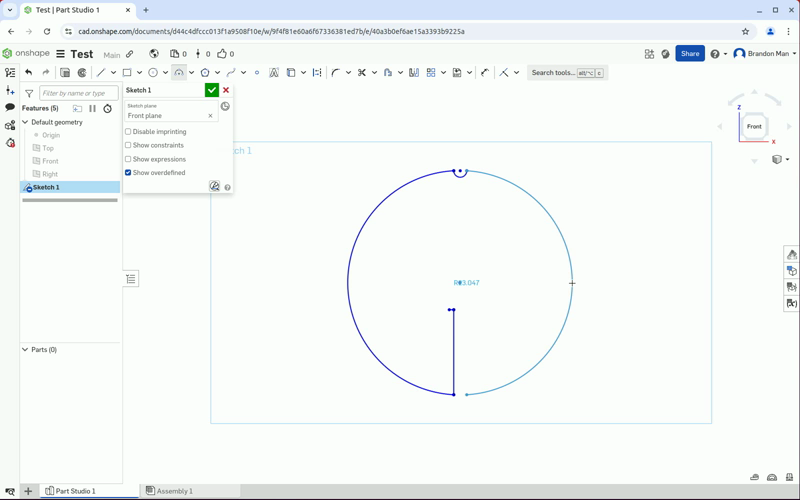
key_up(shift)
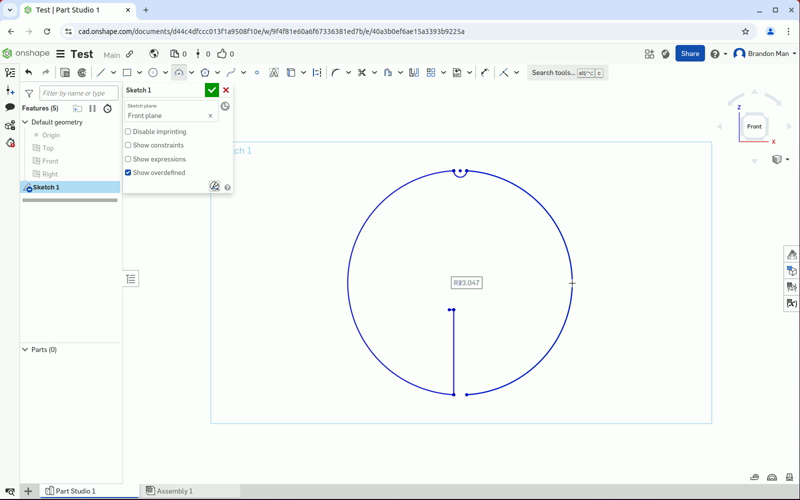
key(esc)
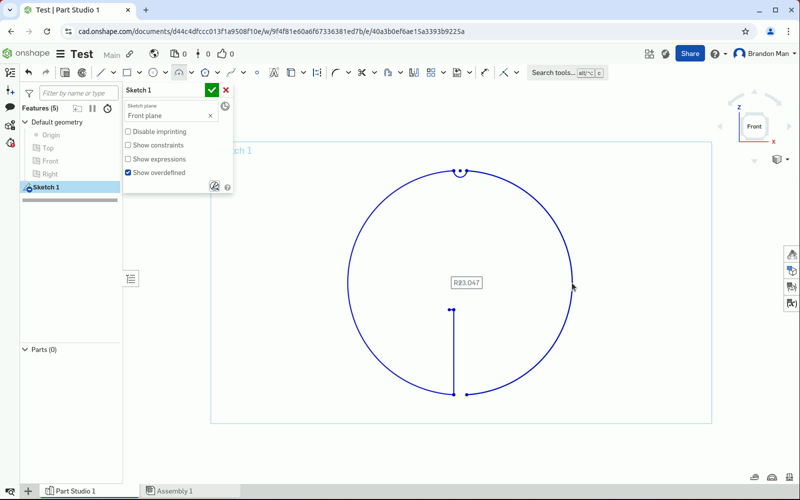
key(l)
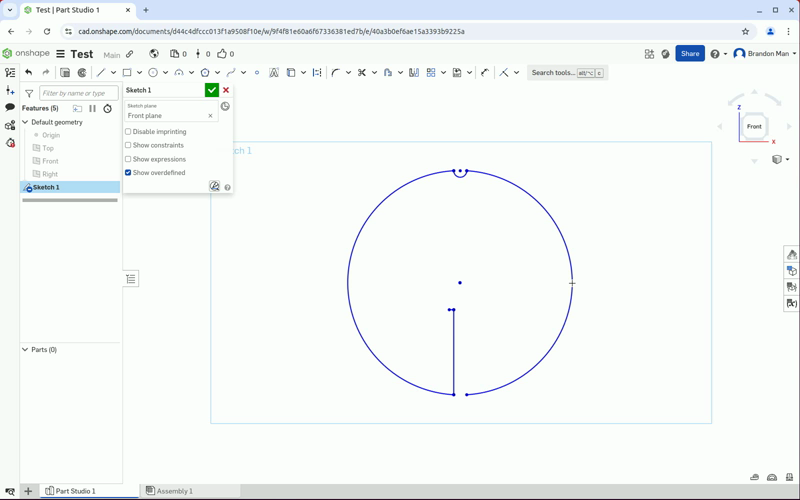
mouse_move(466, 394)
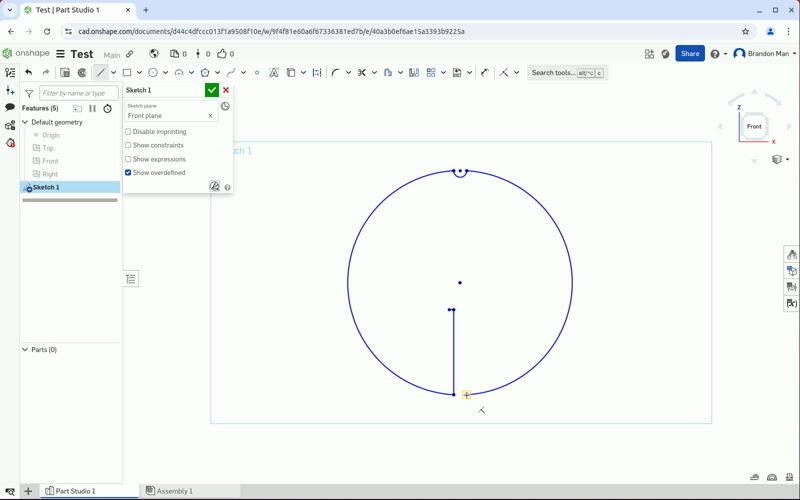
click(466, 394)
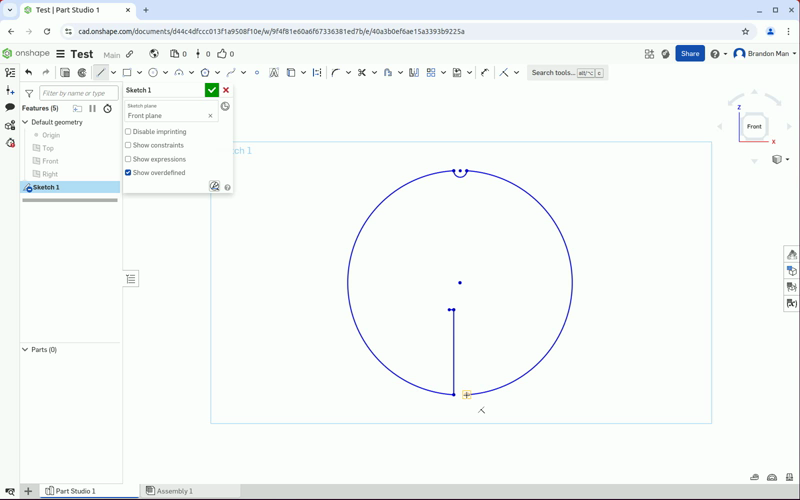
key_down(shift)
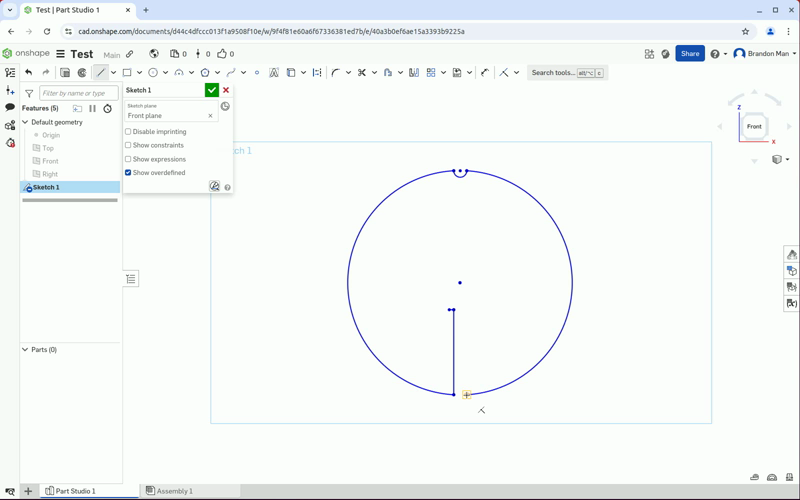
mouse_move(466, 309)
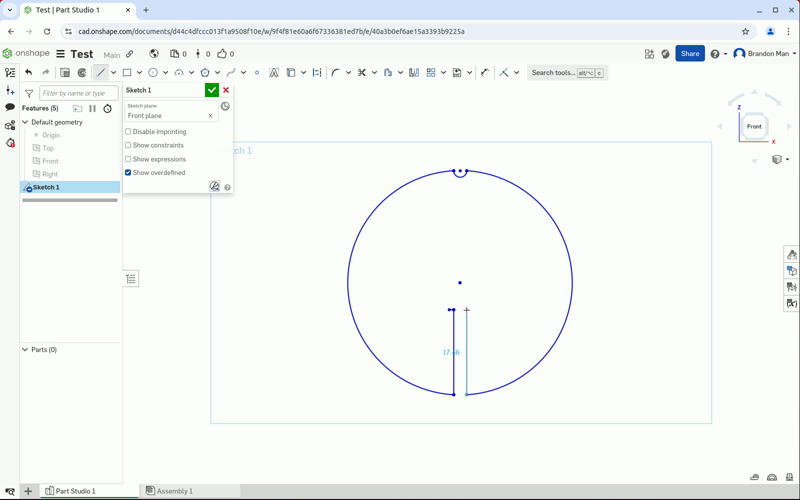
click(466, 309)
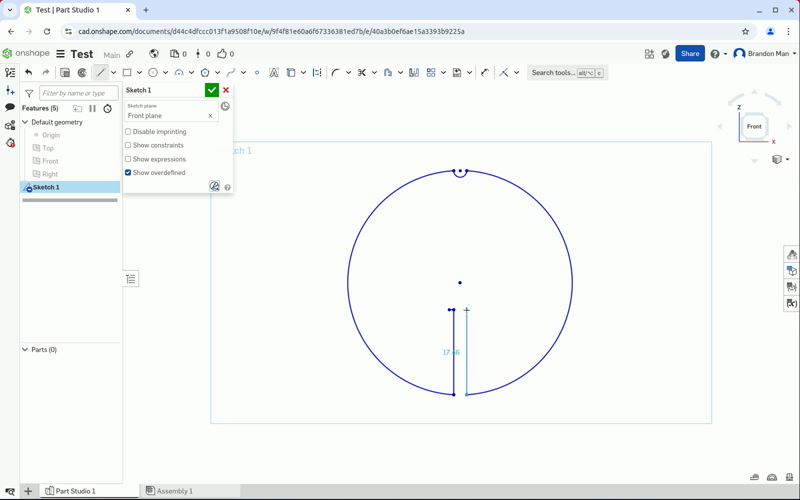
key_up(shift)
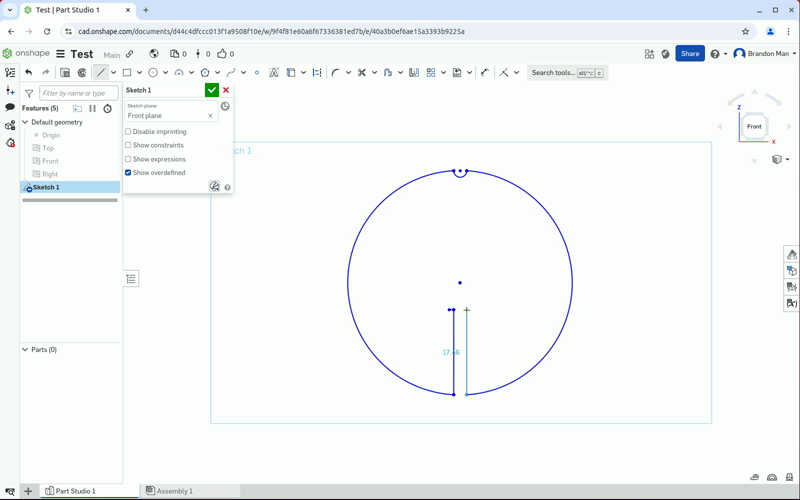
key_down(shift)
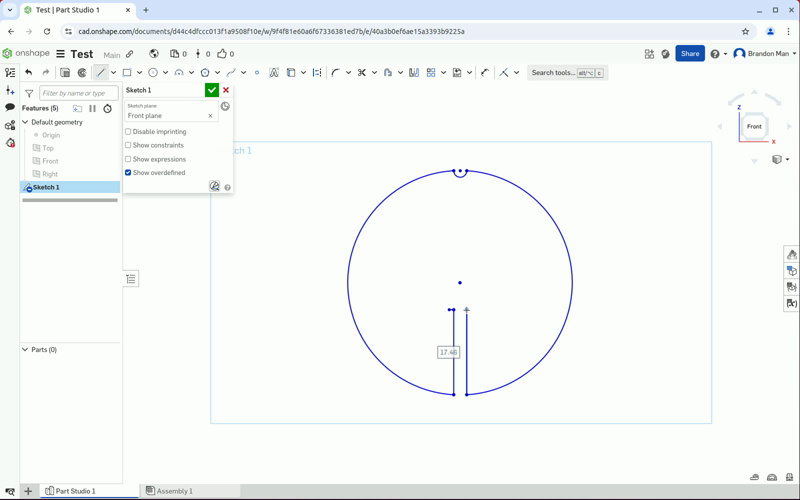
mouse_move(496, 309)
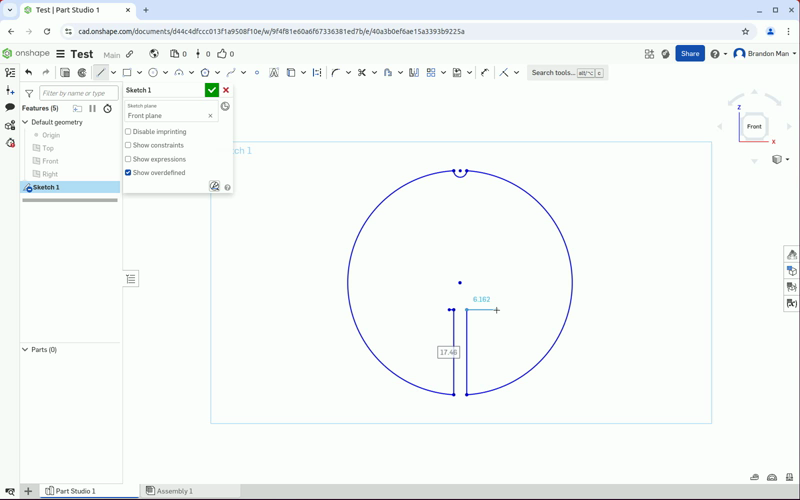
mouse_move(470, 309)
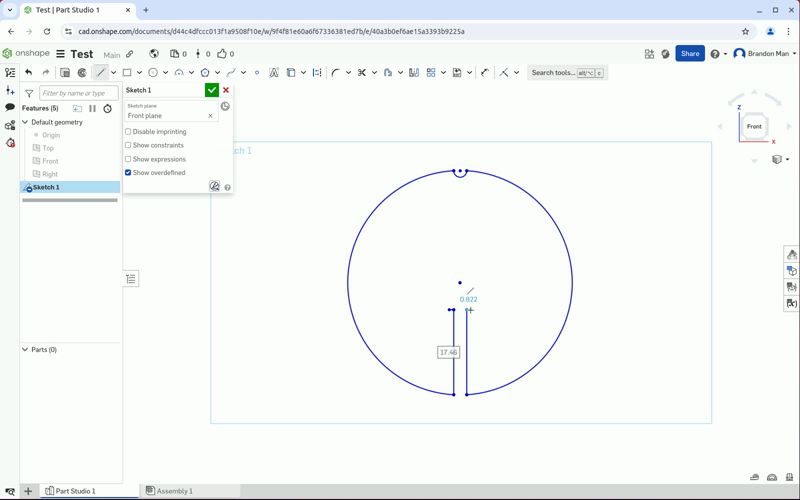
scroll(6)
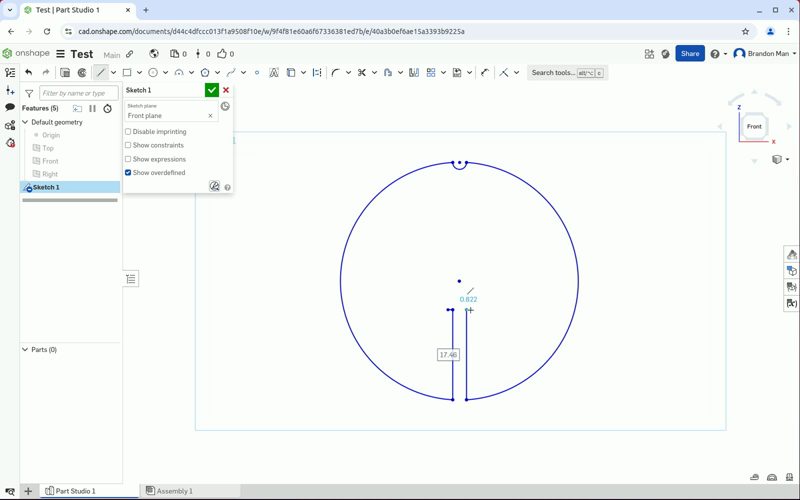
scroll(6)
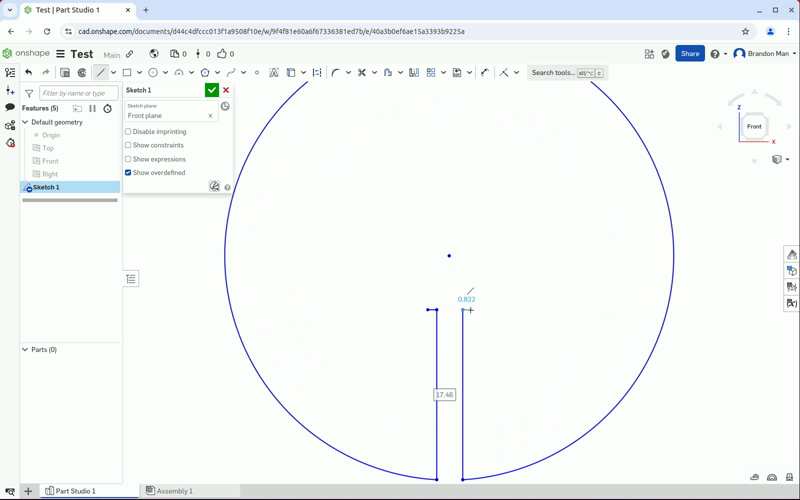
scroll(6)
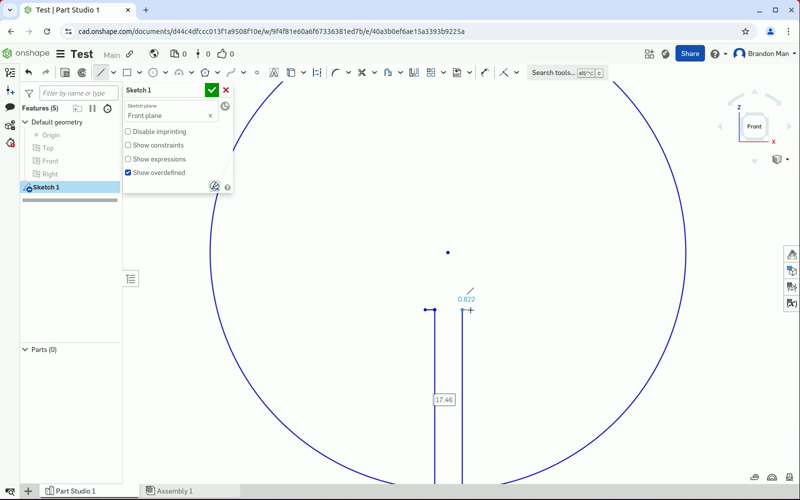
scroll(6)
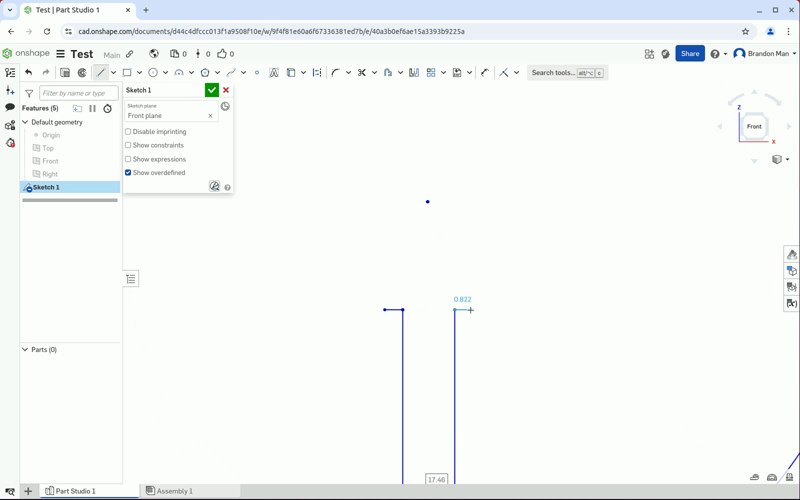
scroll(6)
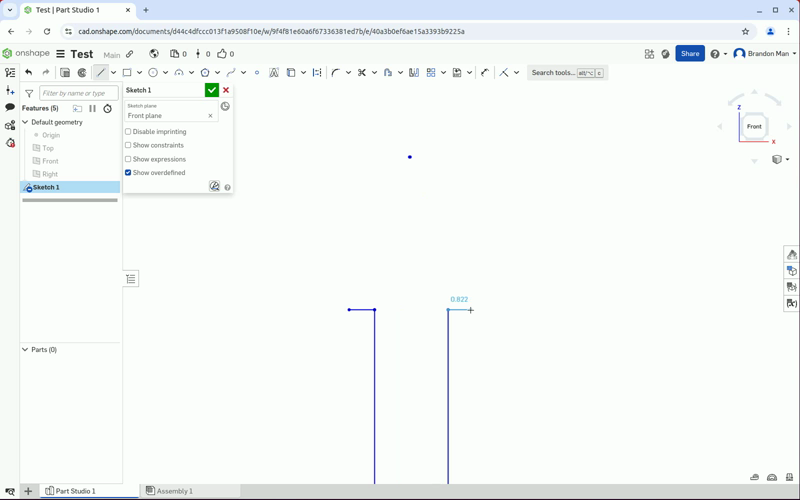
scroll(6)
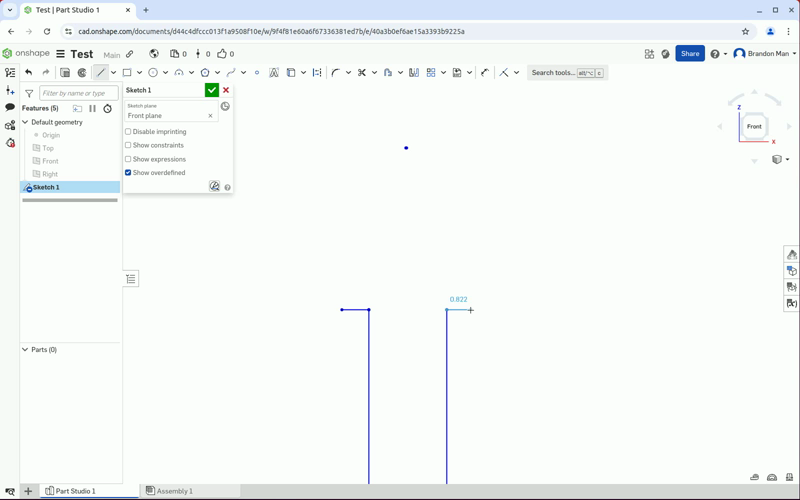
scroll(6)
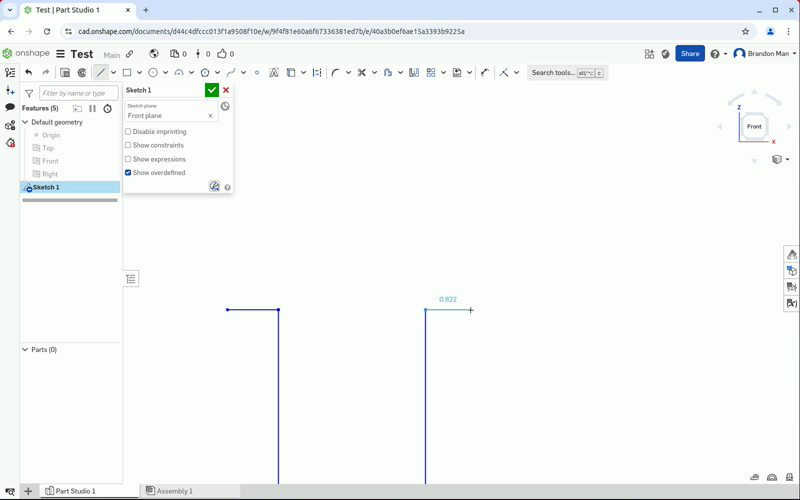
click(470, 309)
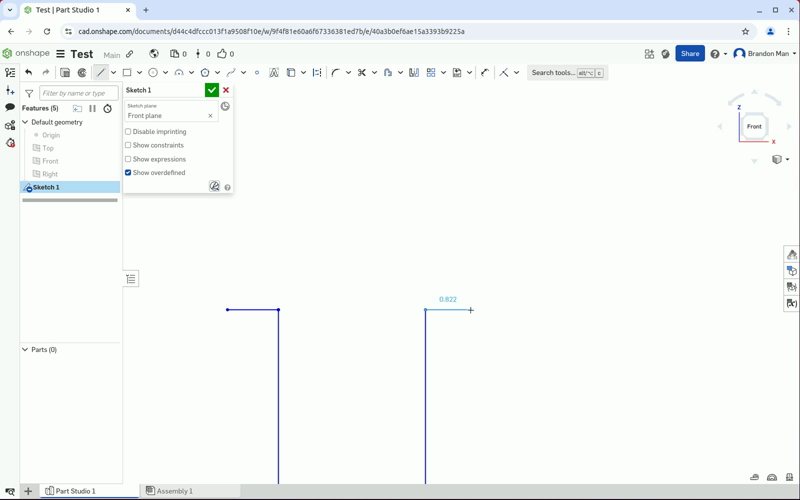
scroll(-6)
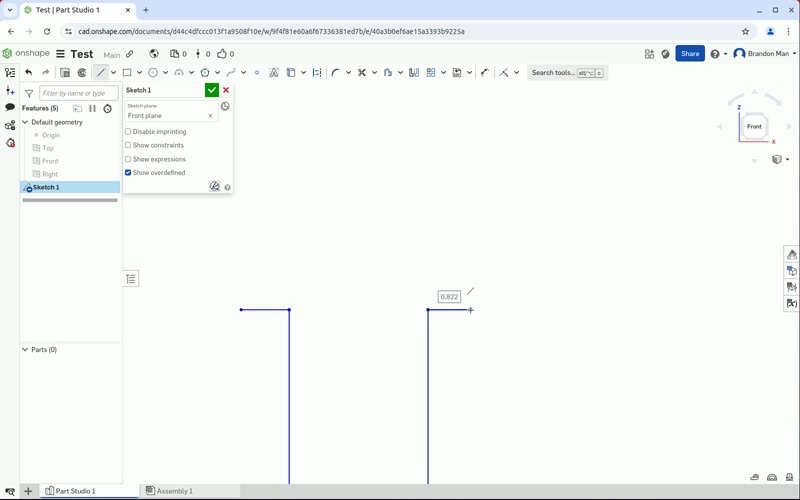
scroll(-6)
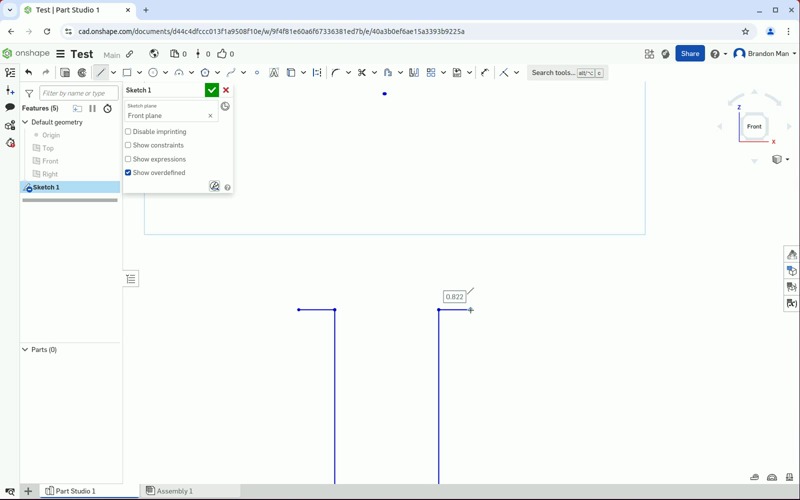
scroll(-6)
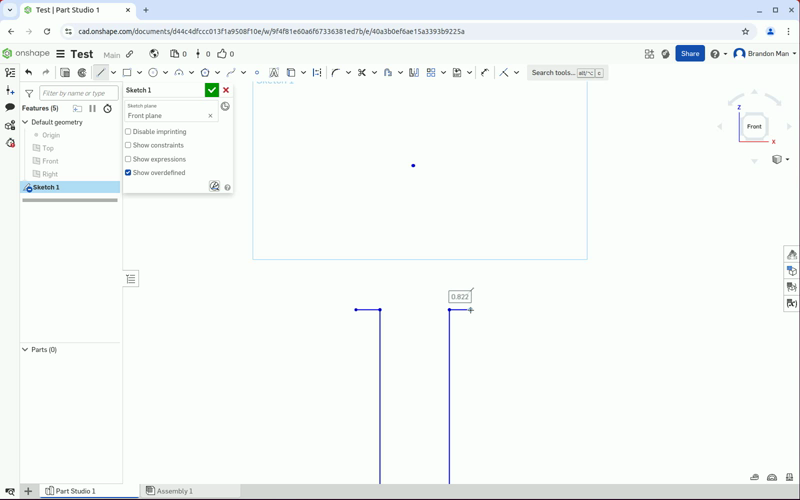
scroll(-6)
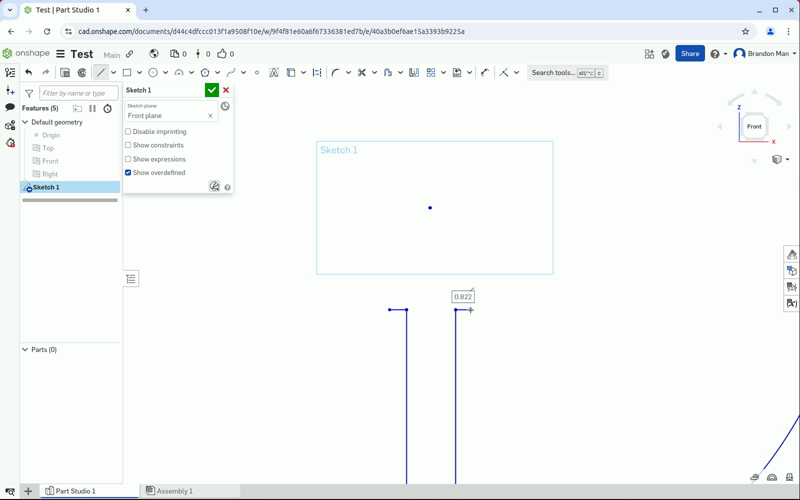
scroll(-6)
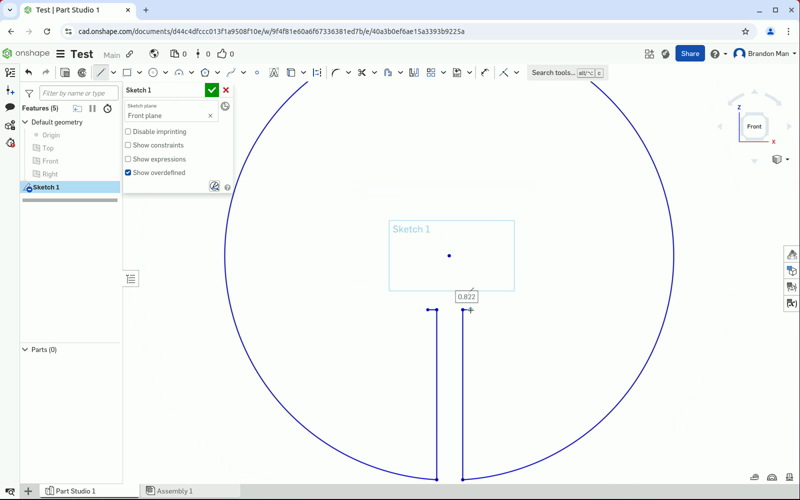
scroll(-6)
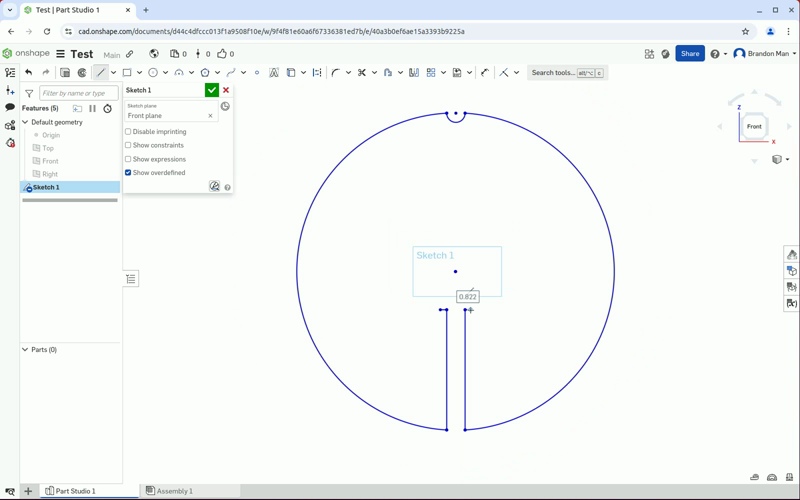
scroll(-6)
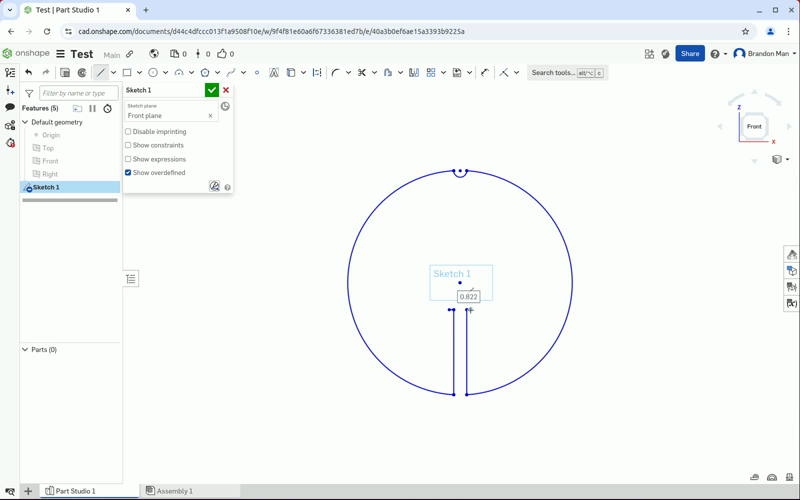
key_up(shift)
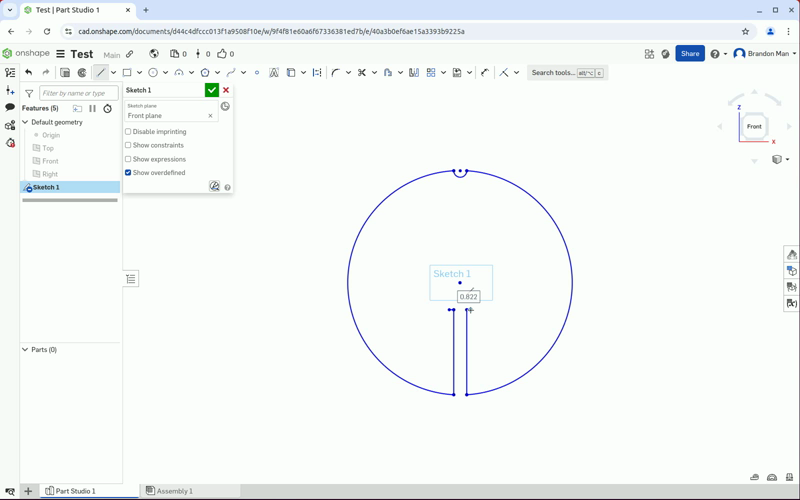
key_down(shift)
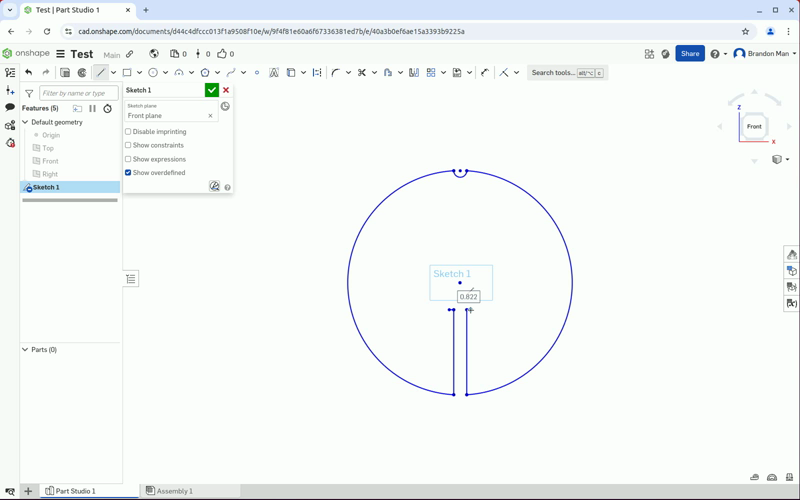
mouse_move(501, 309)
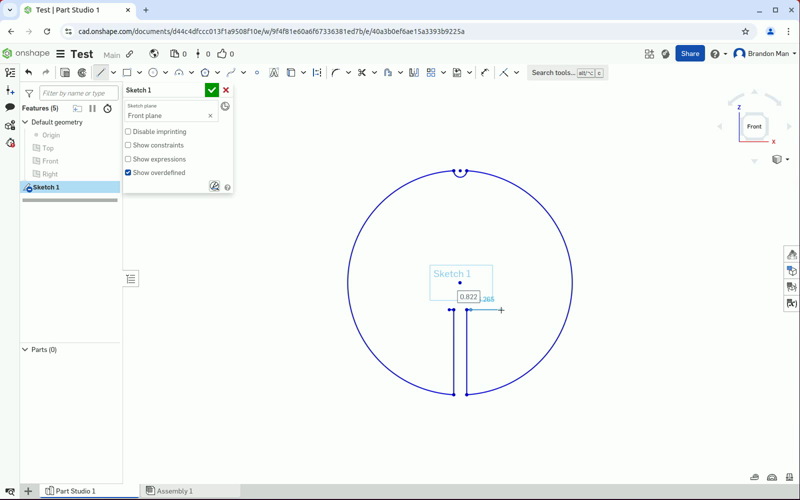
mouse_move(470, 255)
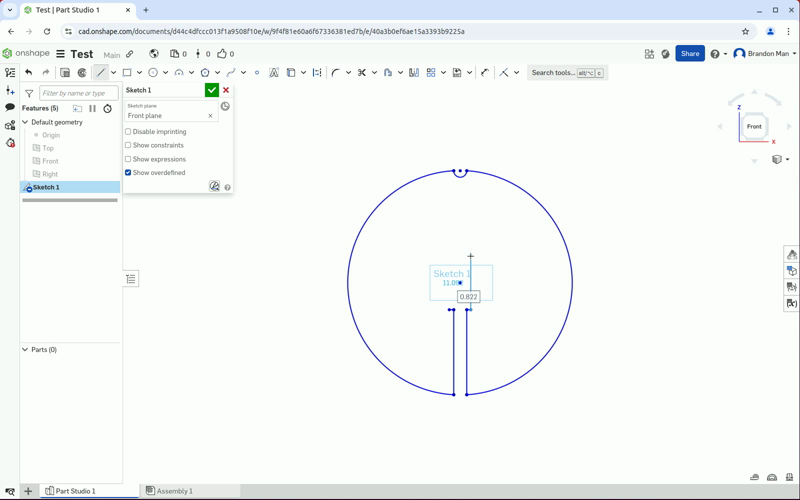
click(470, 255)
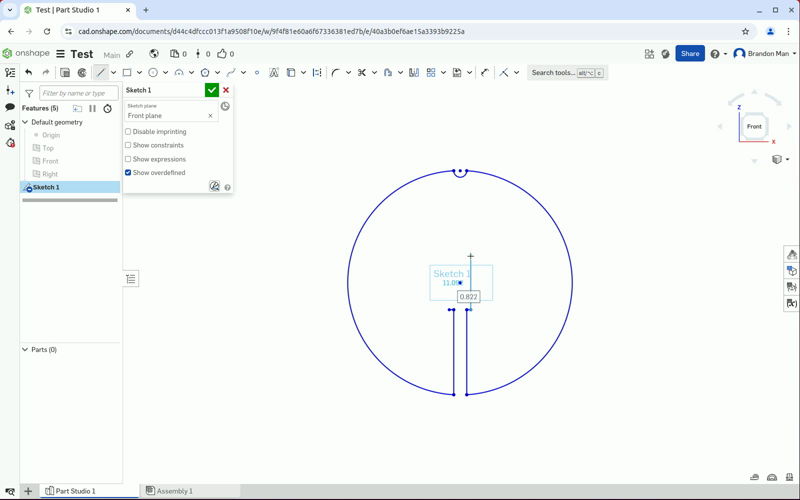
key_up(shift)
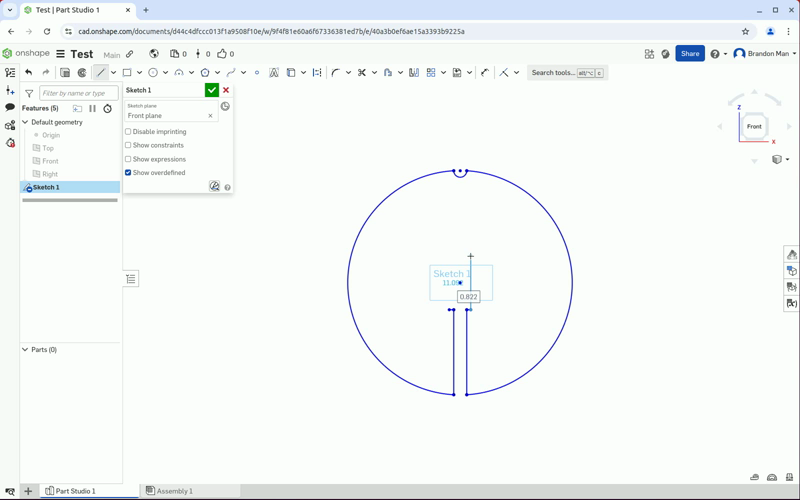
key(esc)
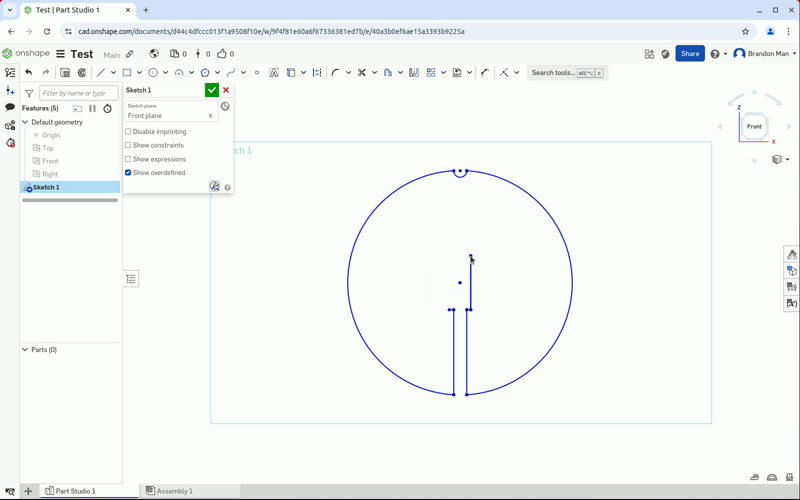
key(a)
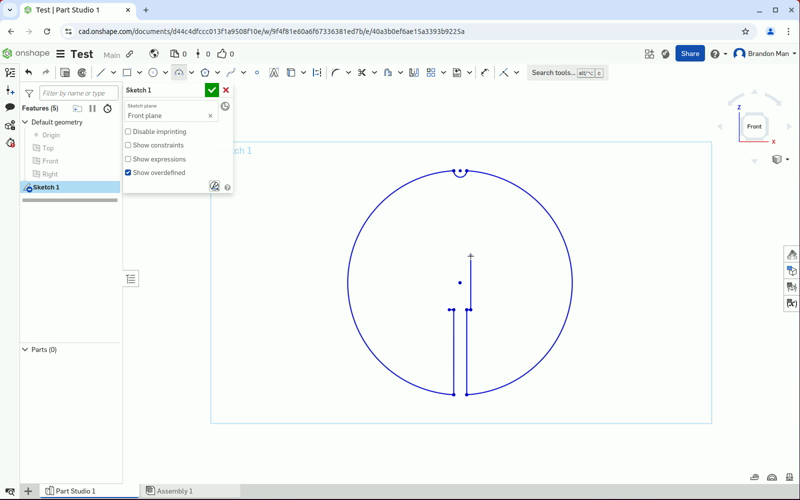
mouse_move(470, 255)
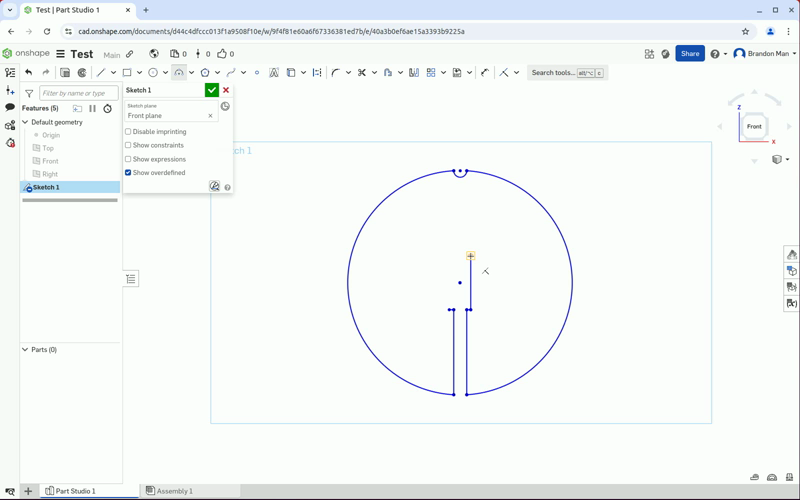
click(470, 255)
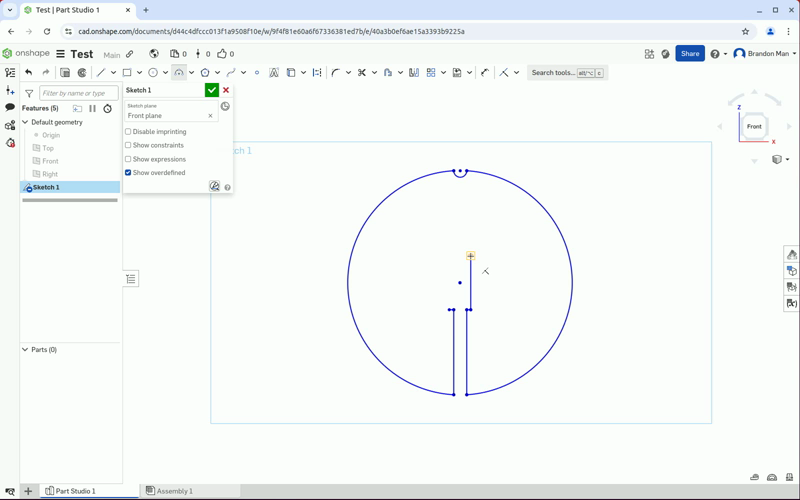
key_down(shift)
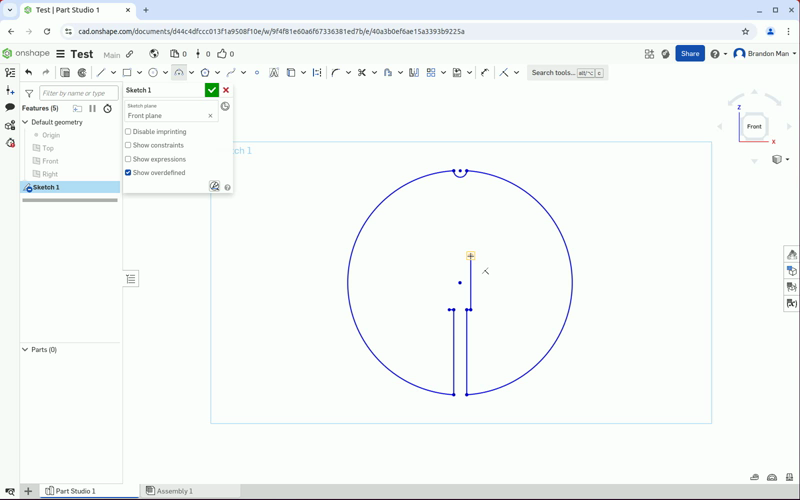
mouse_move(449, 255)
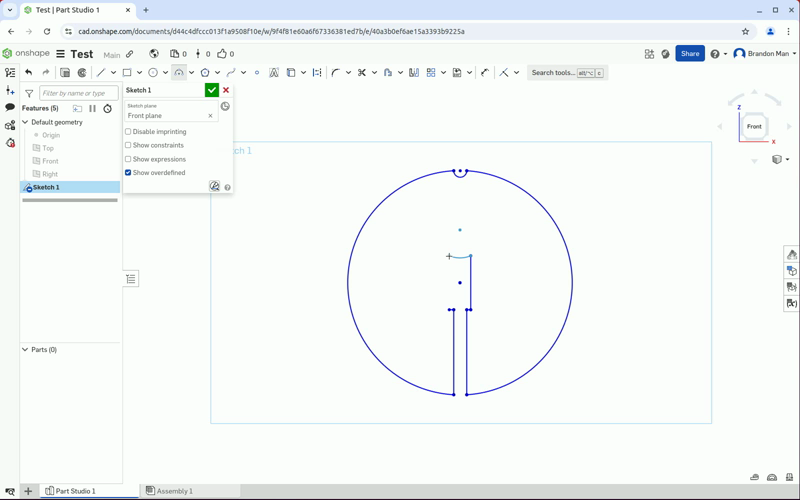
click(449, 255)
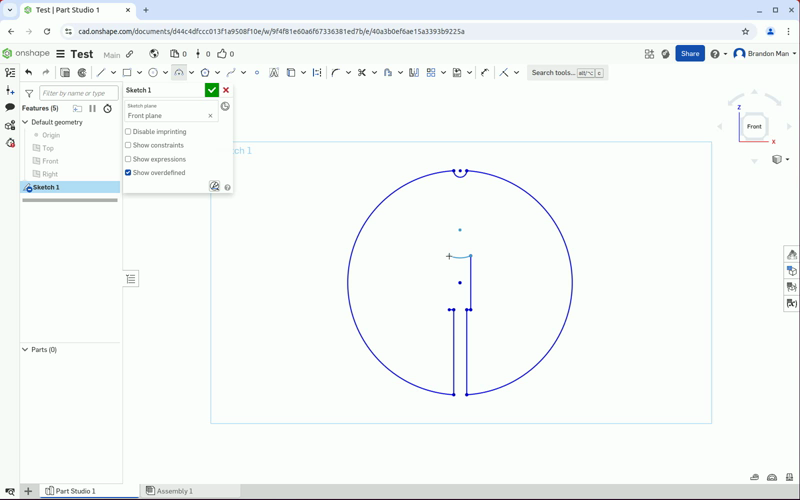
mouse_move(460, 244)
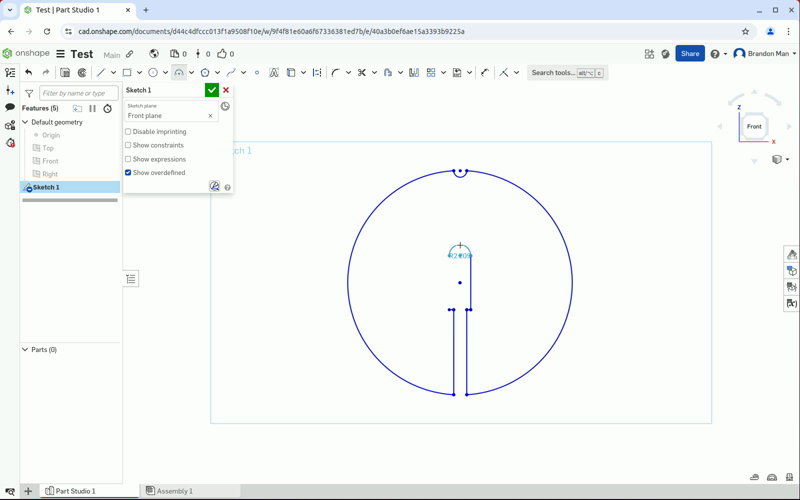
click(460, 244)
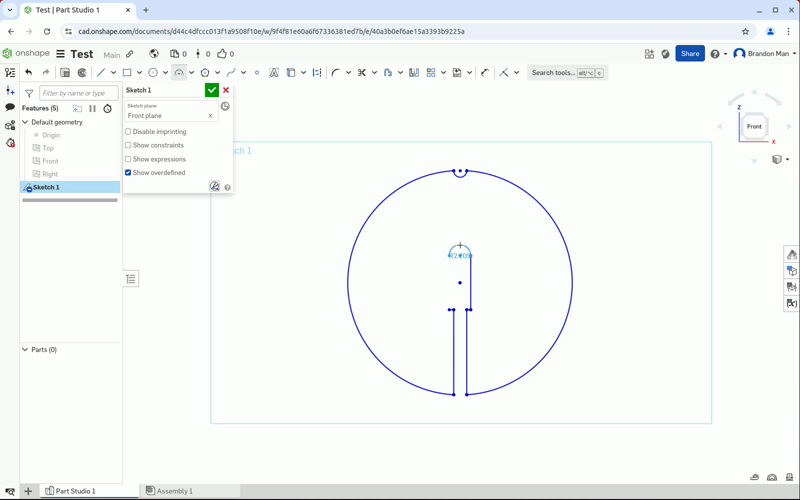
key_up(shift)
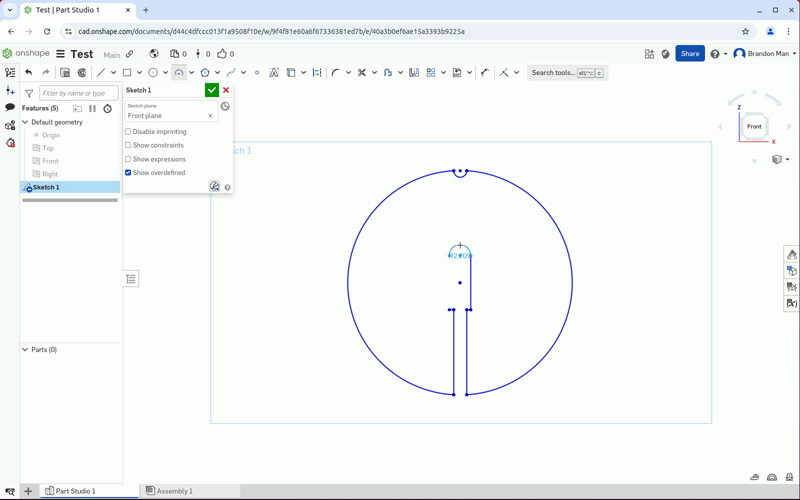
key(esc)
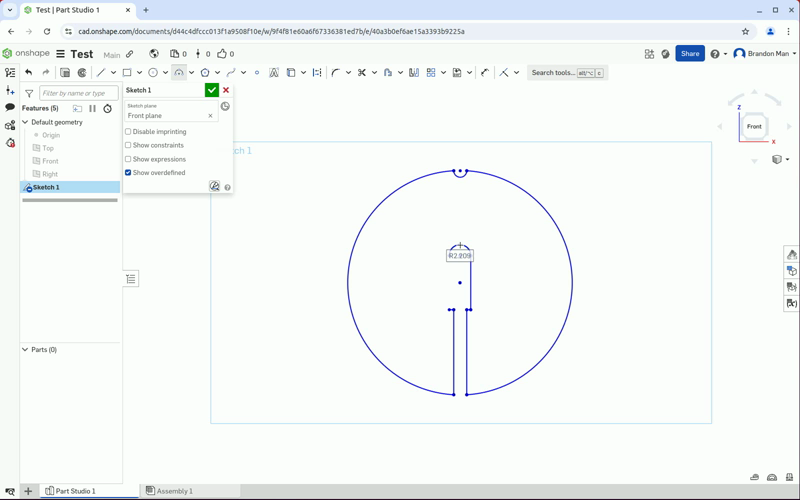
key(l)
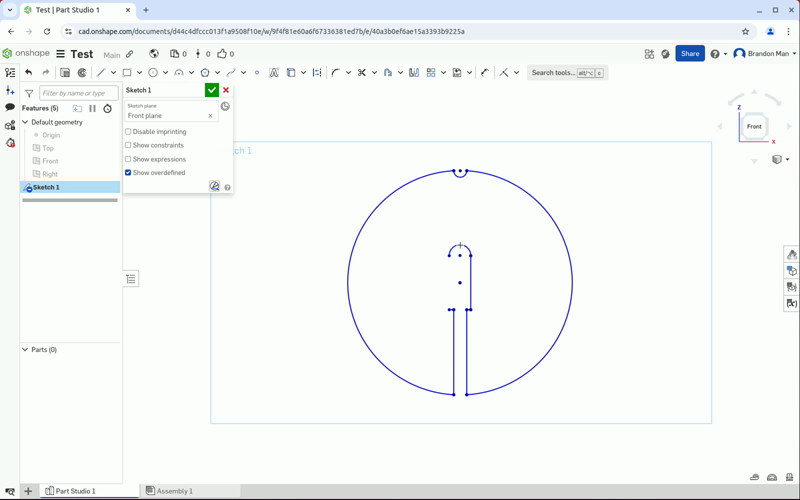
mouse_move(449, 255)
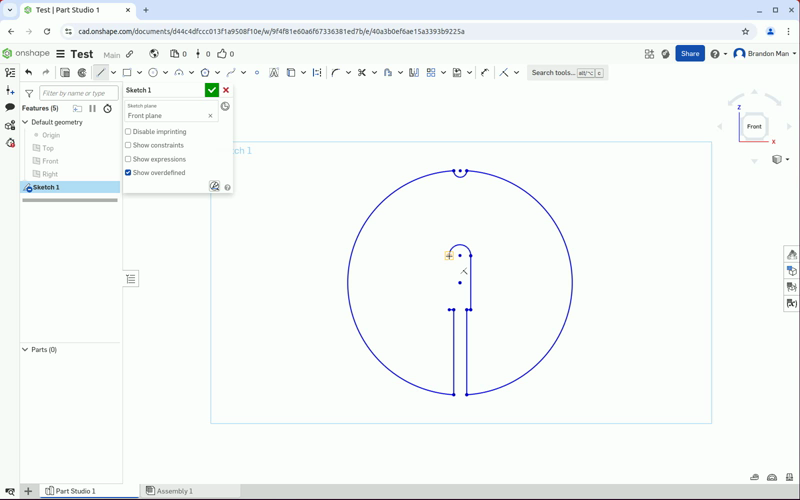
click(449, 255)
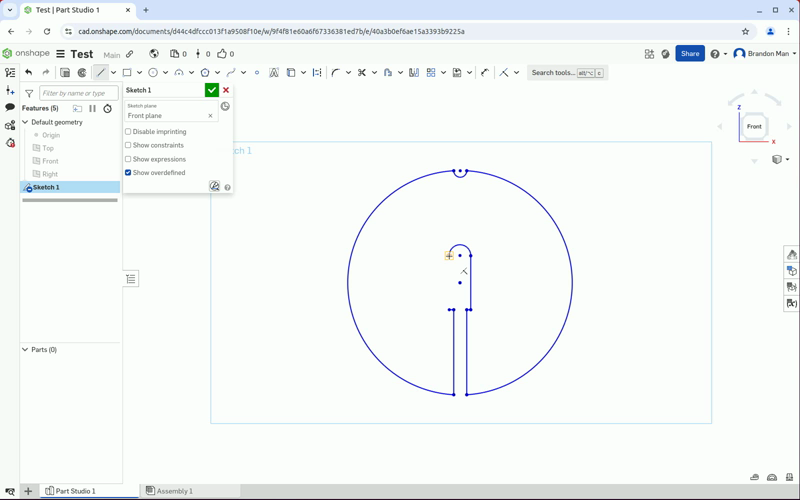
mouse_move(479, 255)
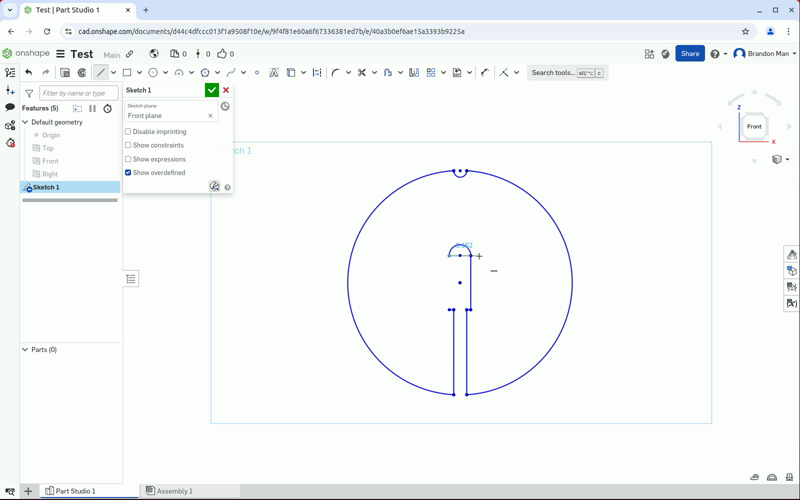
key_down(shift)
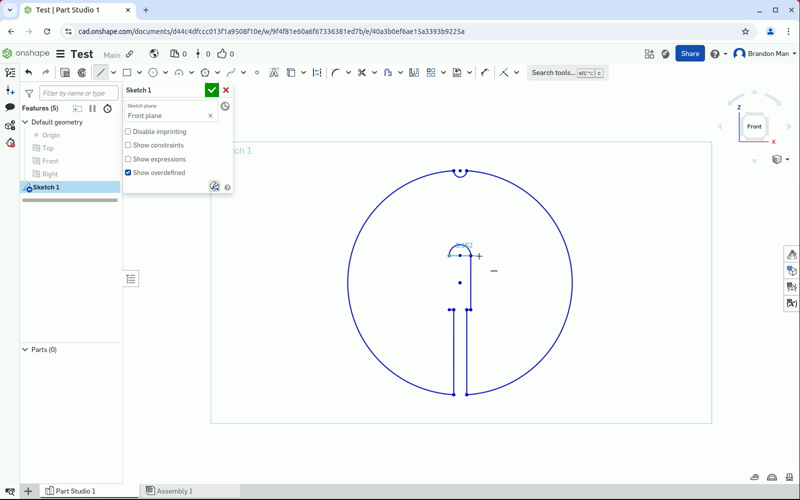
mouse_move(449, 309)
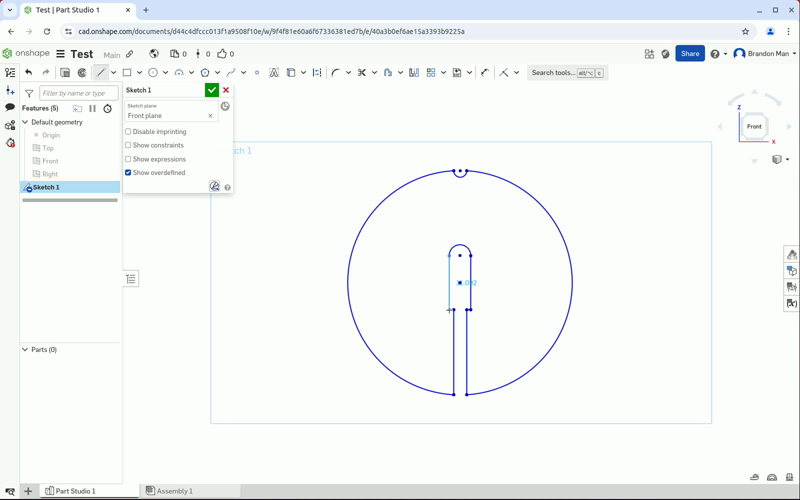
key_up(shift)
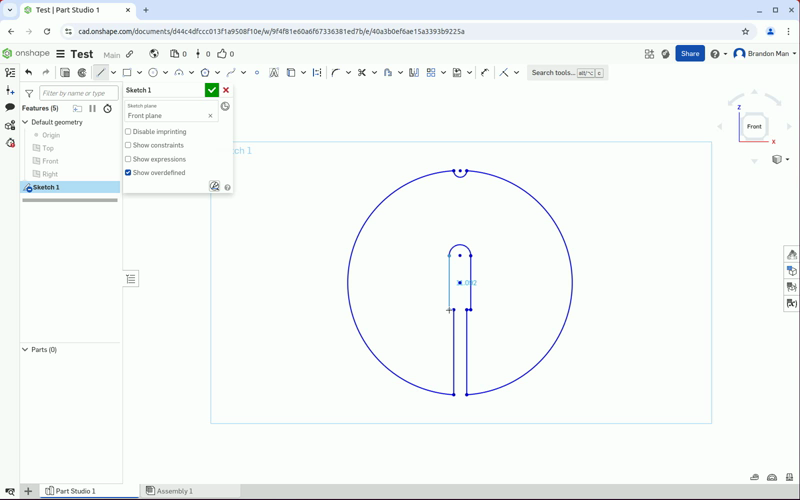
click(449, 309)
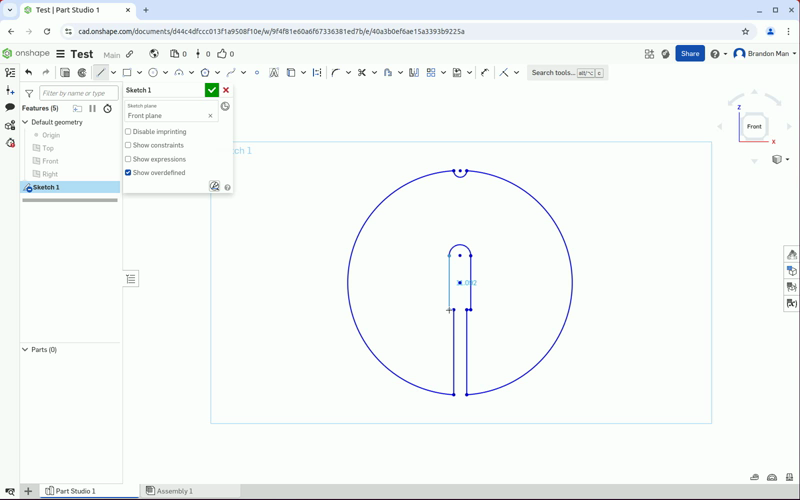
key(esc)
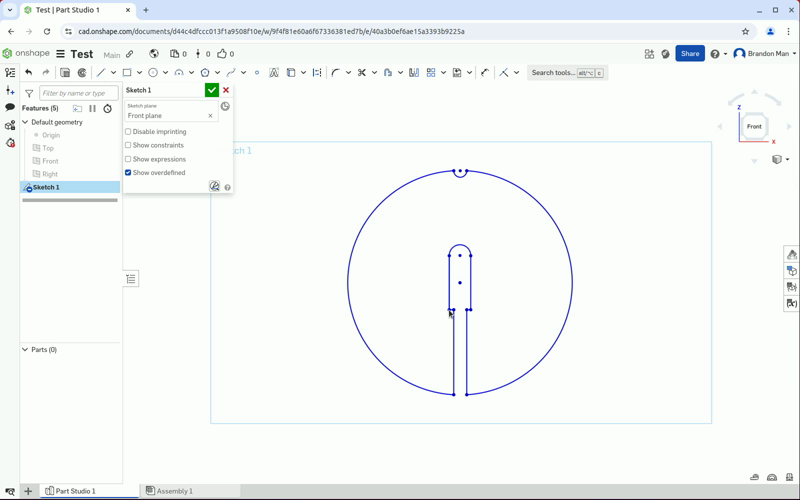
mouse_move(402, 326)
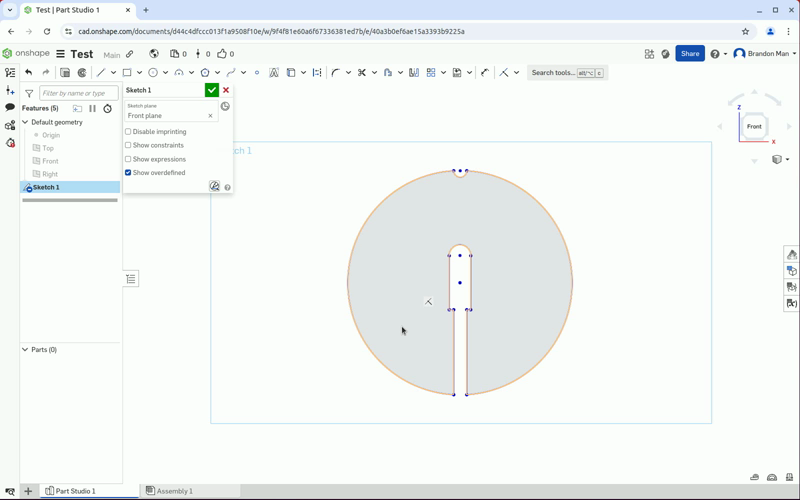
click(402, 326)
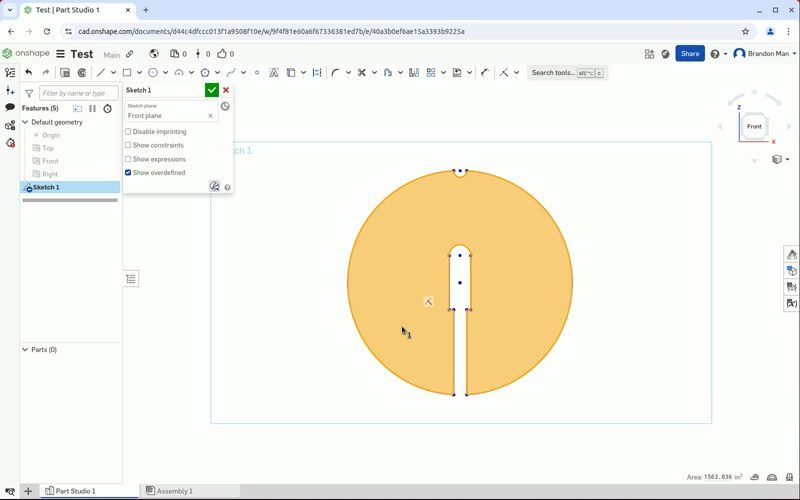
mouse_move(73, 352)
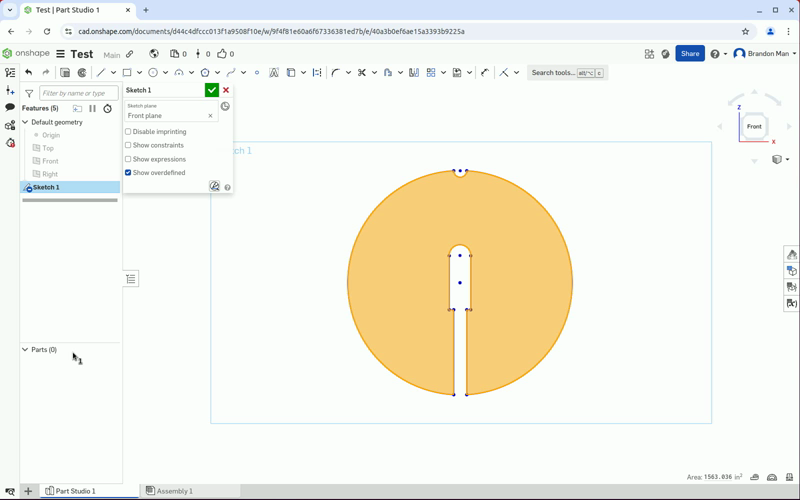
key(shift+y)
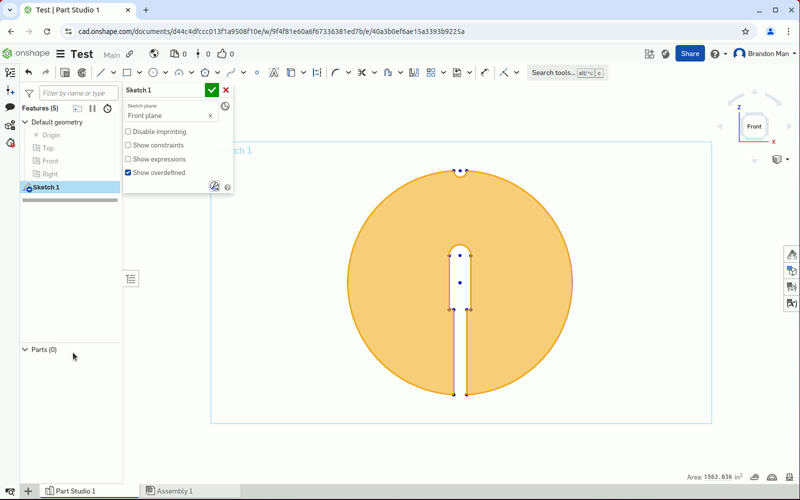
key(shift+e)
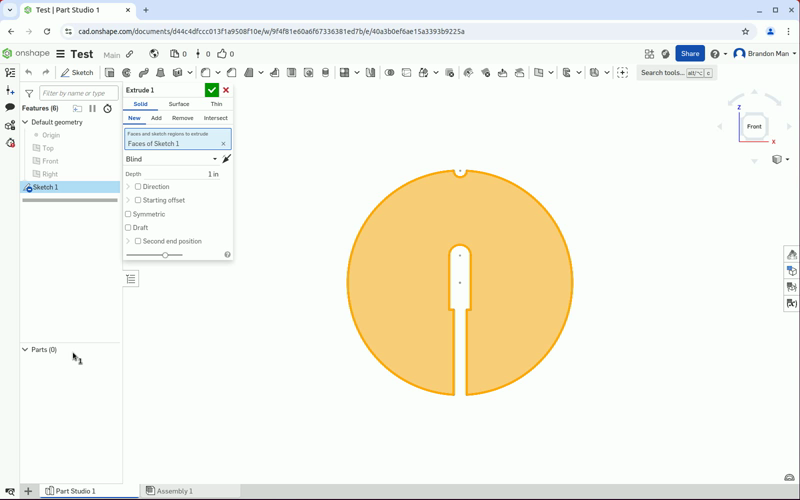
mouse_move(143, 106)
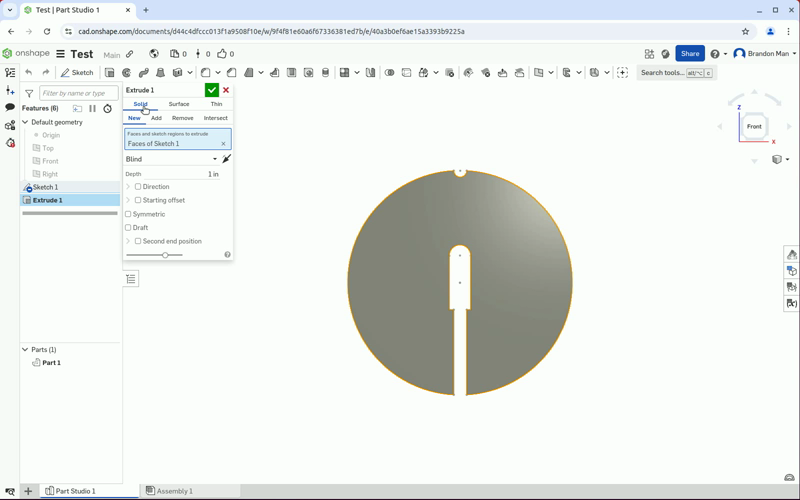
click(143, 106)
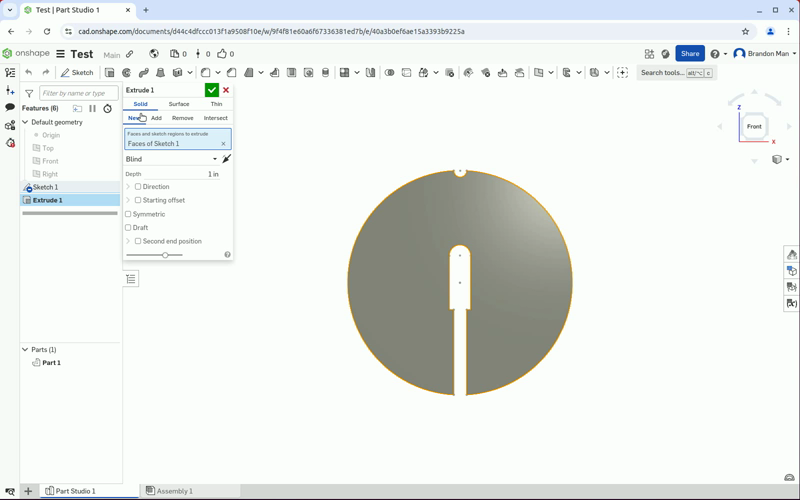
mouse_move(137, 120)
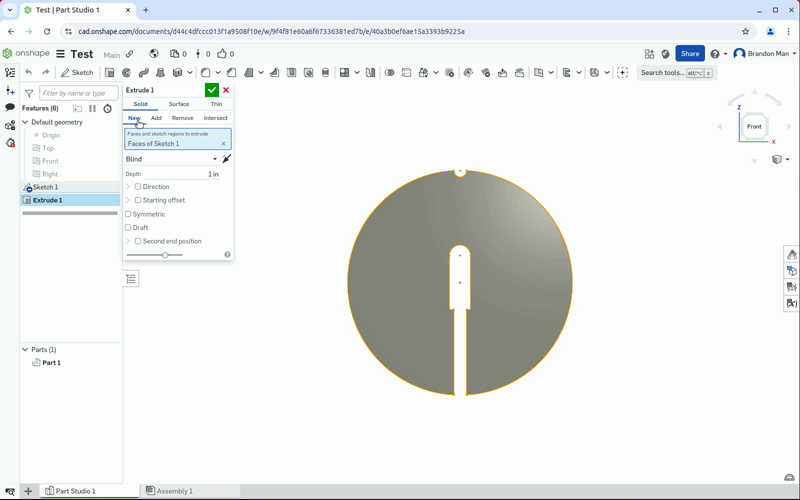
click(137, 120)
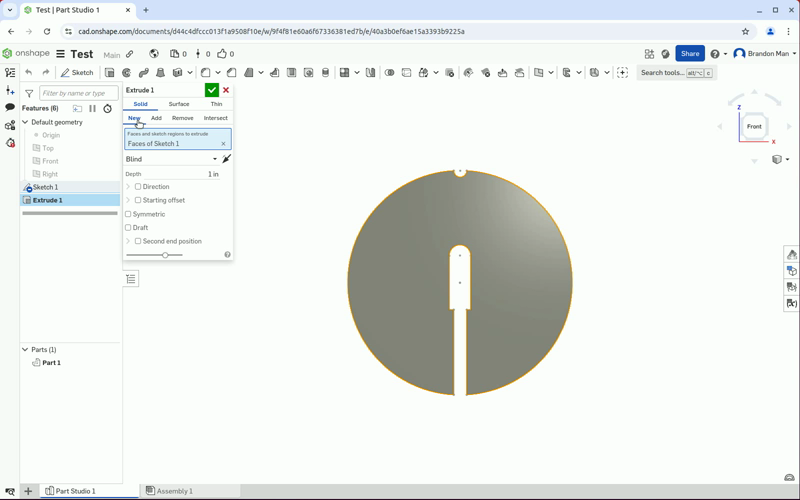
key(tab, 4)
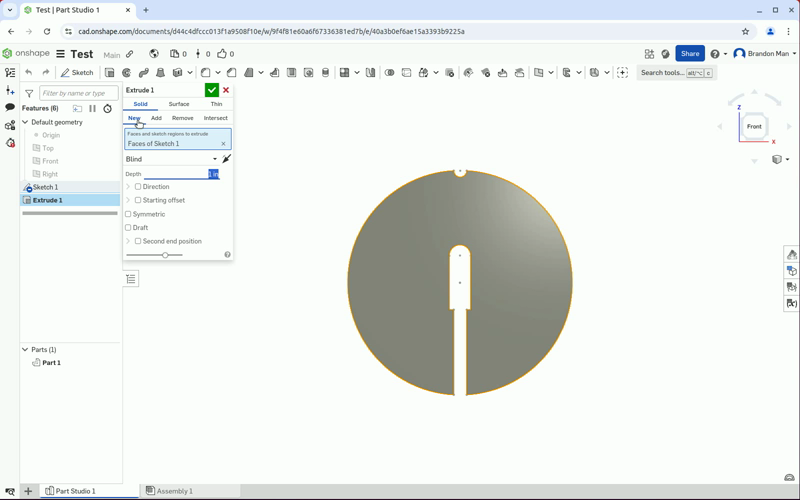
text(3.611)
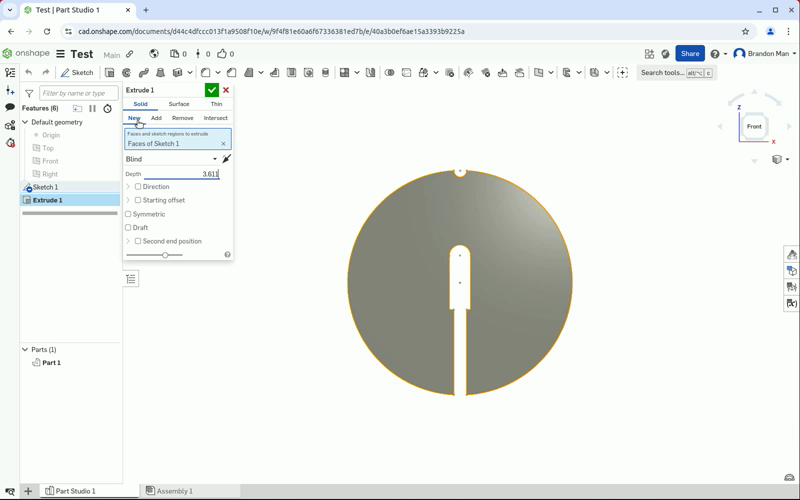
key(enter)
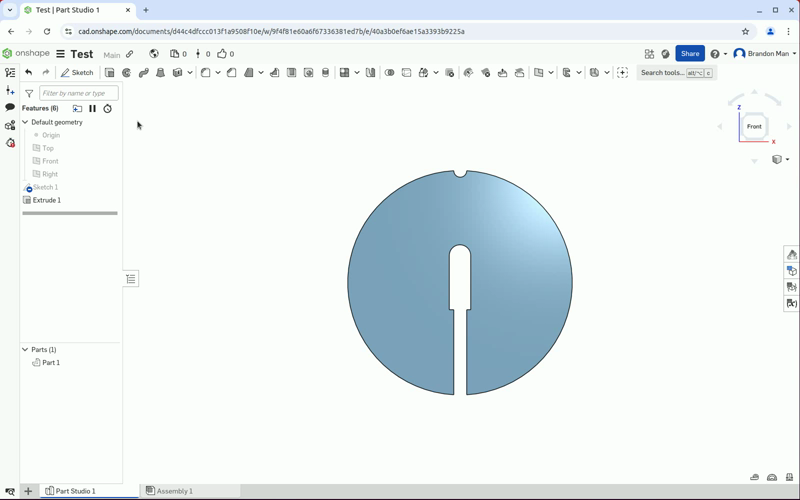
key(shift+h)
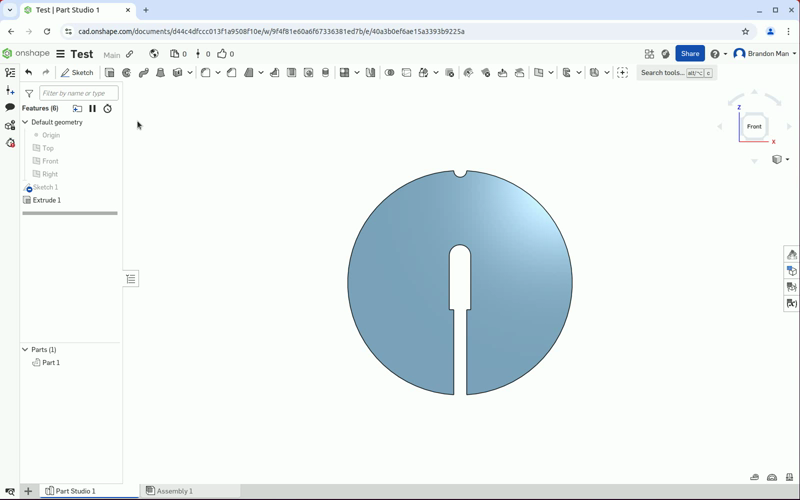
key(shift+h)
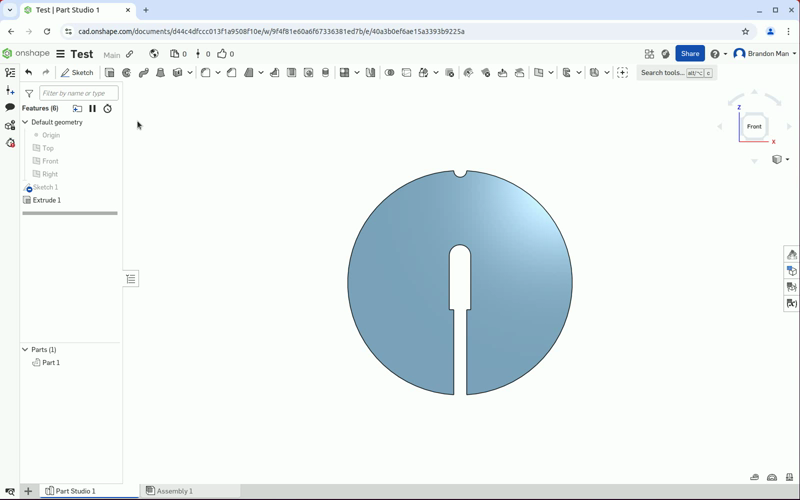
mouse_move(73, 189)
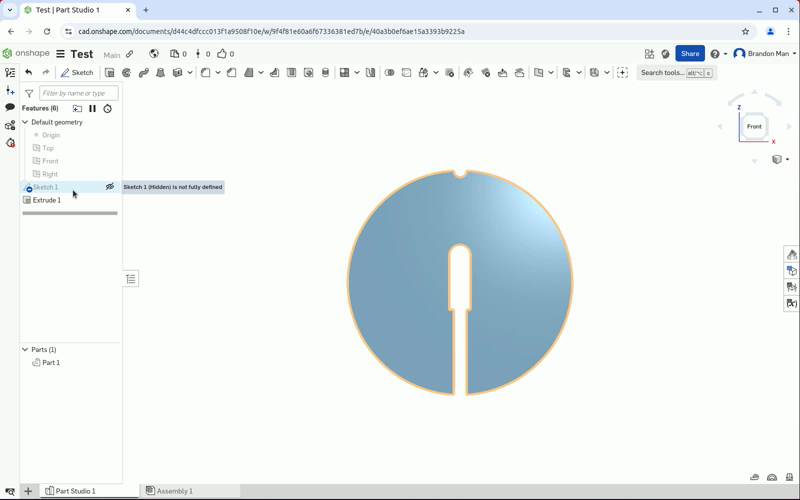
click(73, 189)
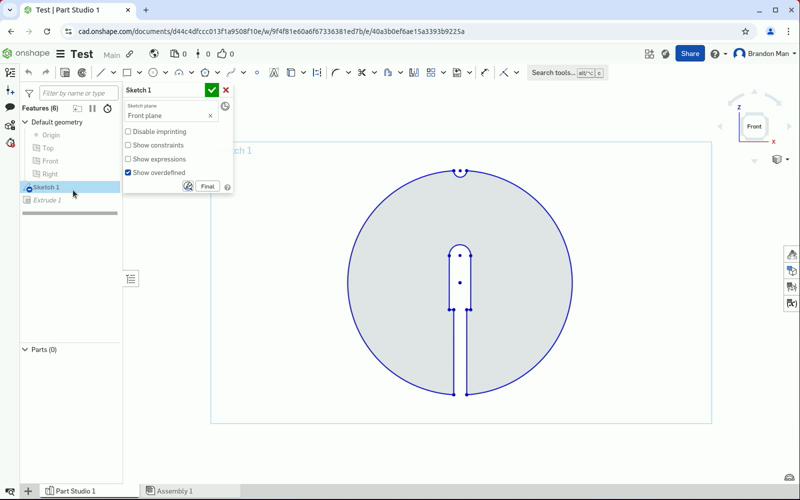
mouse_move(229, 92)
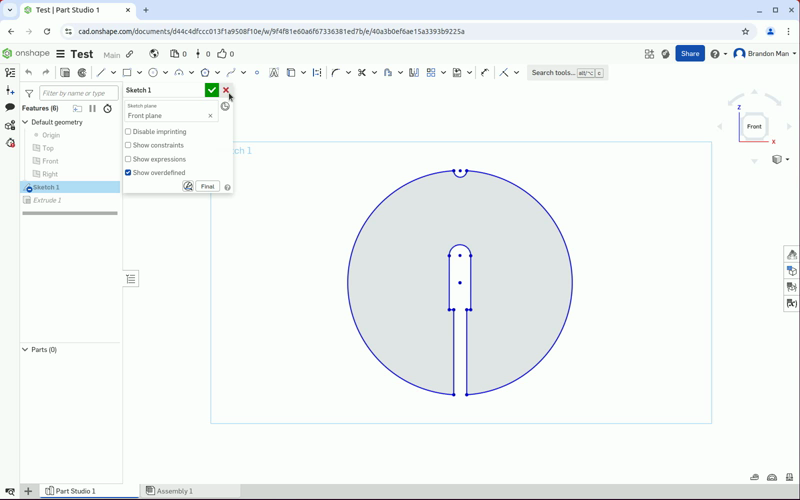
click(229, 92)
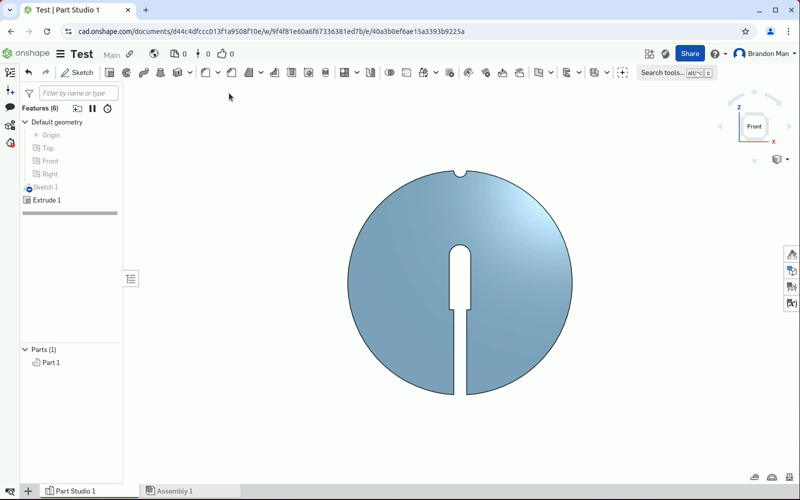
mouse_move(541, 75)
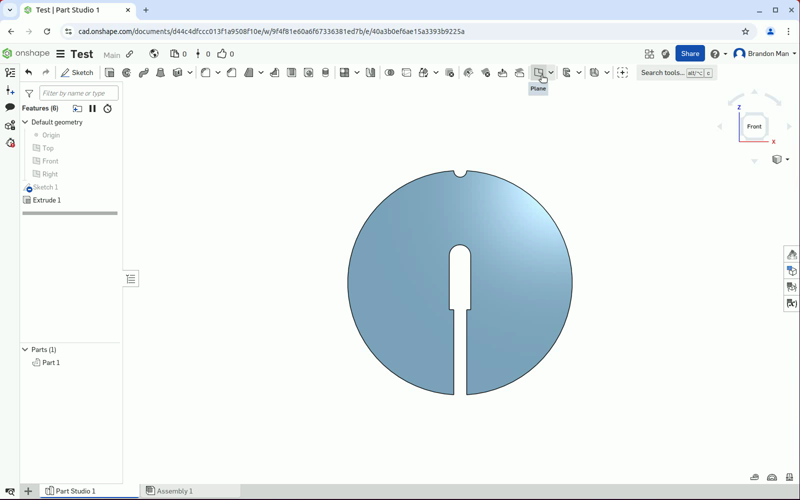
click(541, 75)
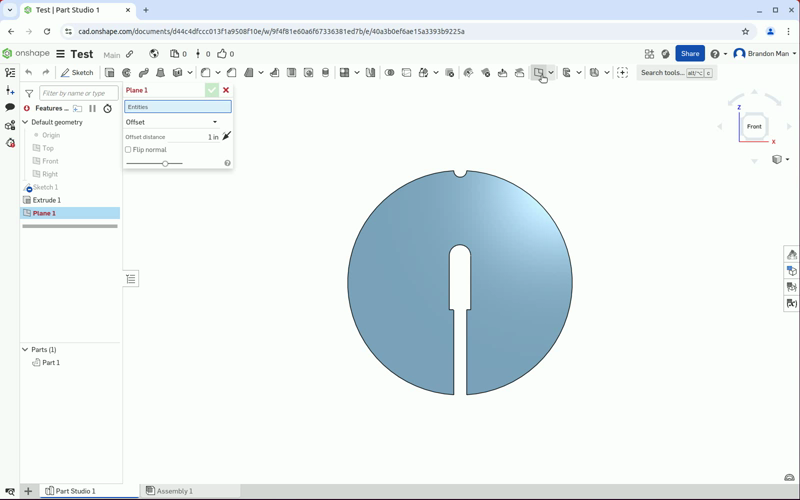
mouse_move(73, 163)
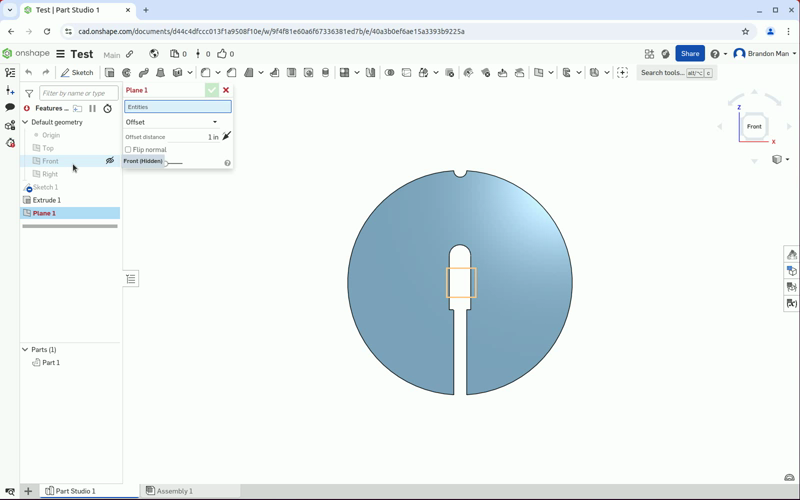
click(73, 163)
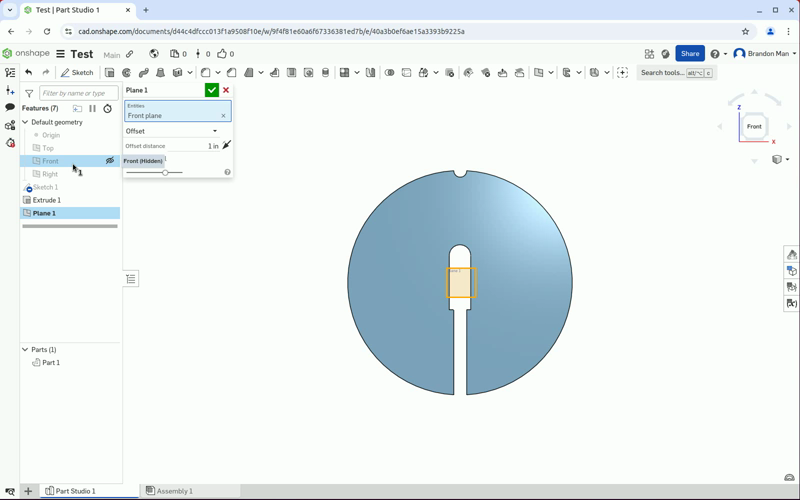
key(tab, 2)
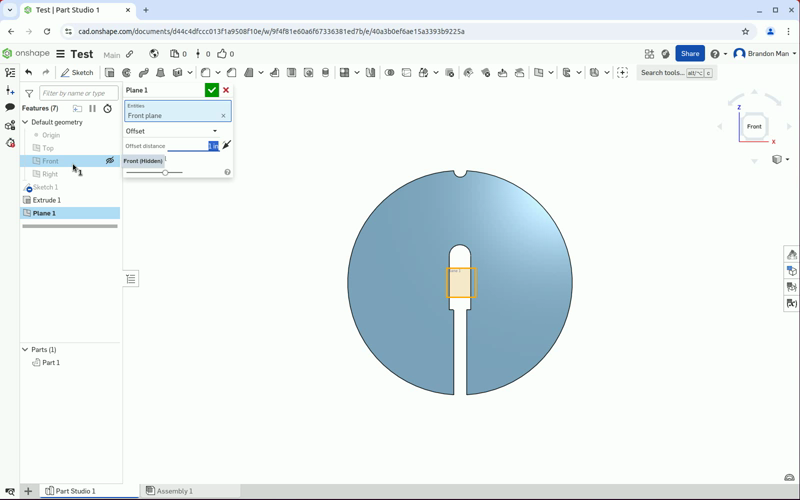
text(3.605)
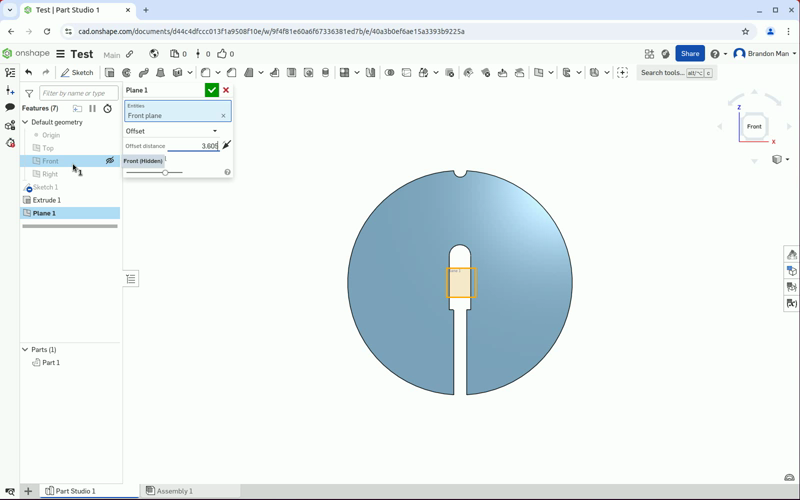
key(enter, 2)
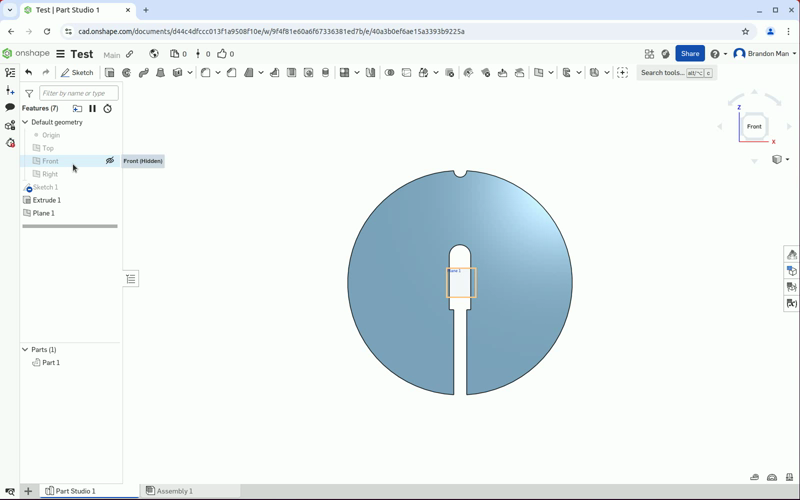
key(shift+s)
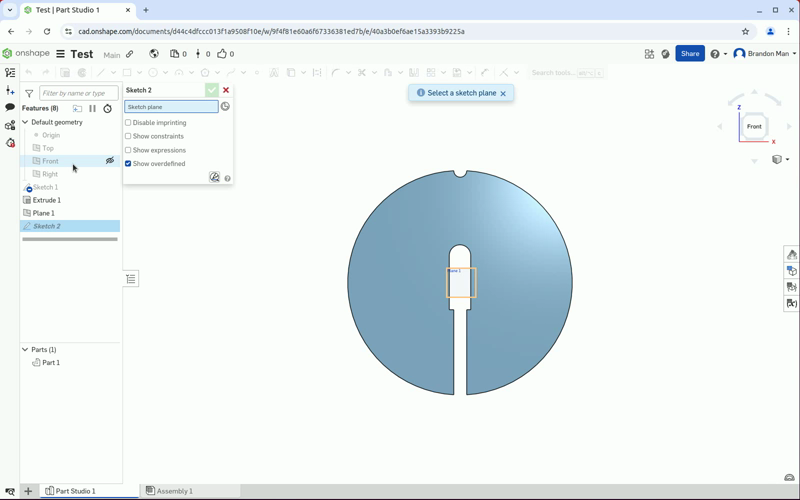
mouse_move(73, 215)
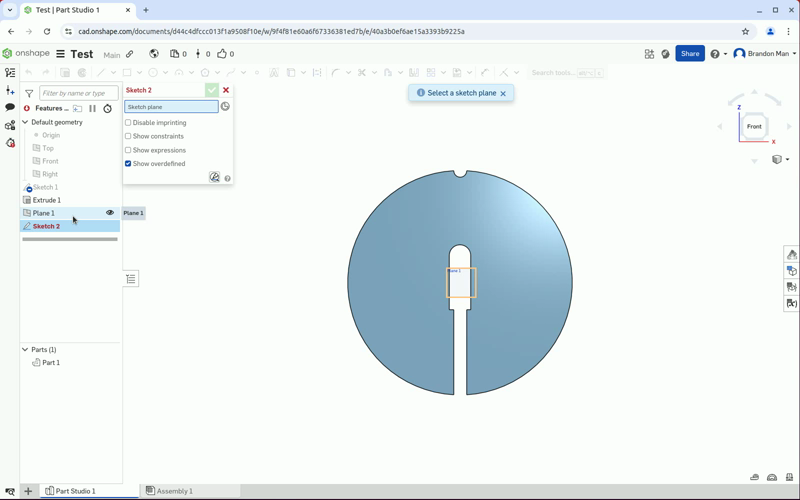
click(73, 215)
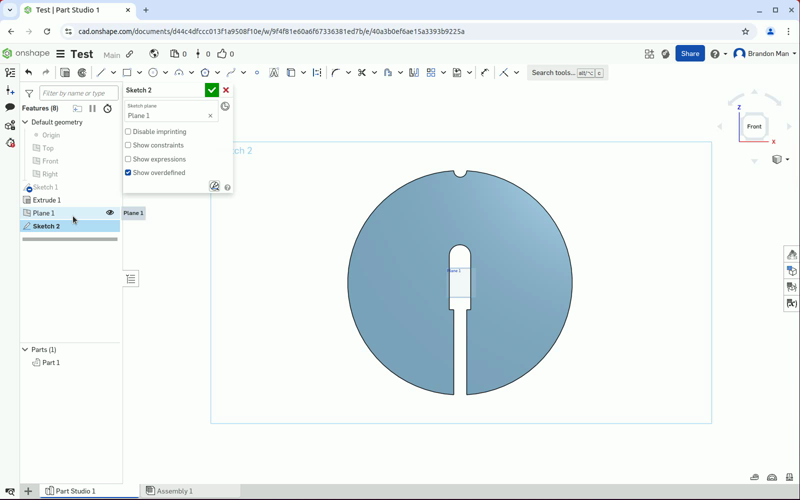
mouse_move(73, 352)
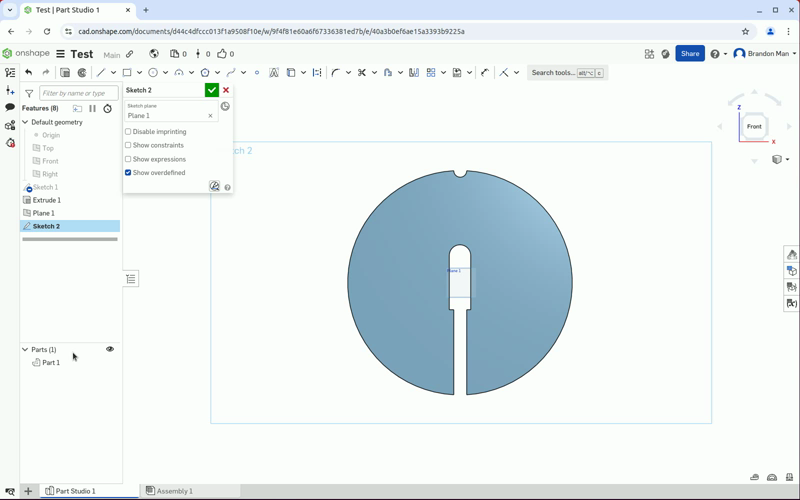
key(y)
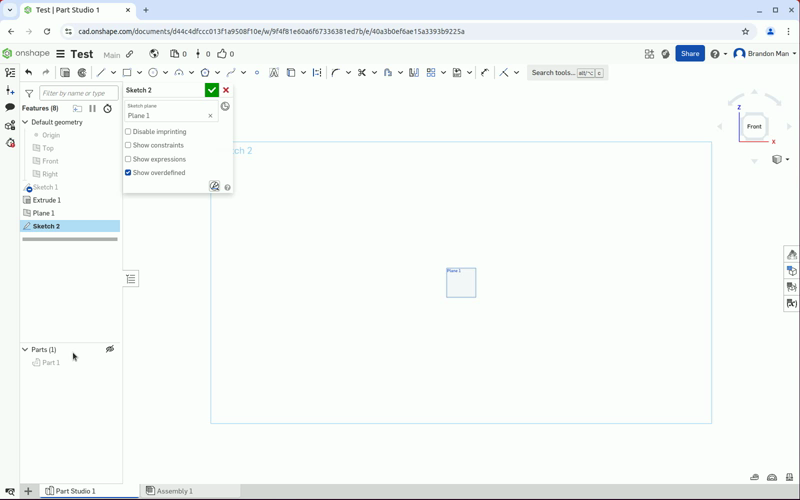
key(c)
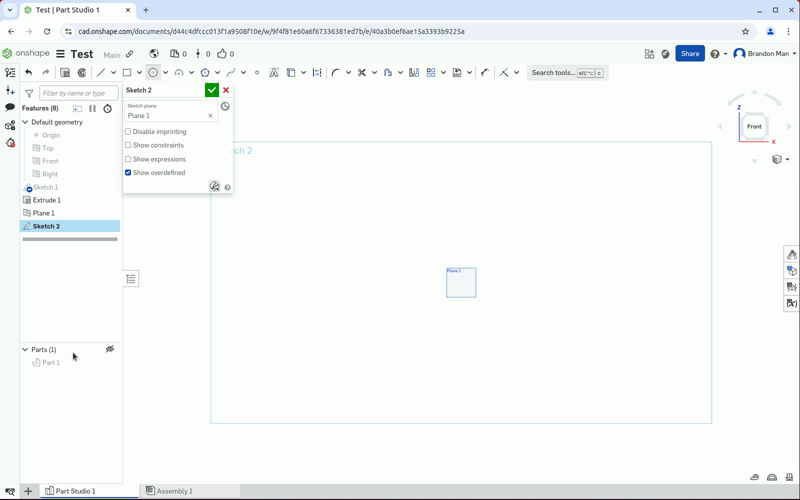
key_down(shift)
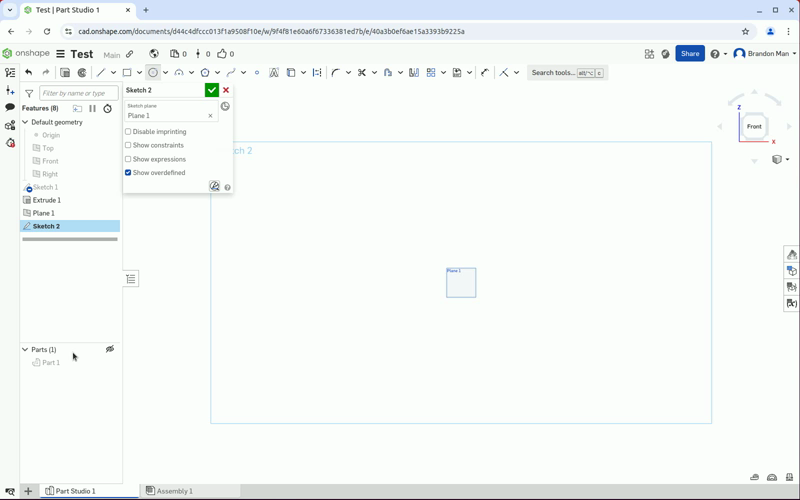
mouse_move(460, 282)
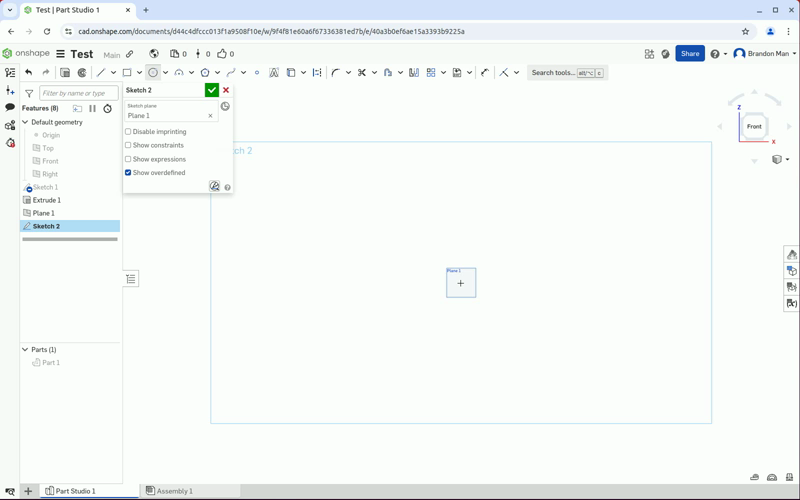
click(460, 282)
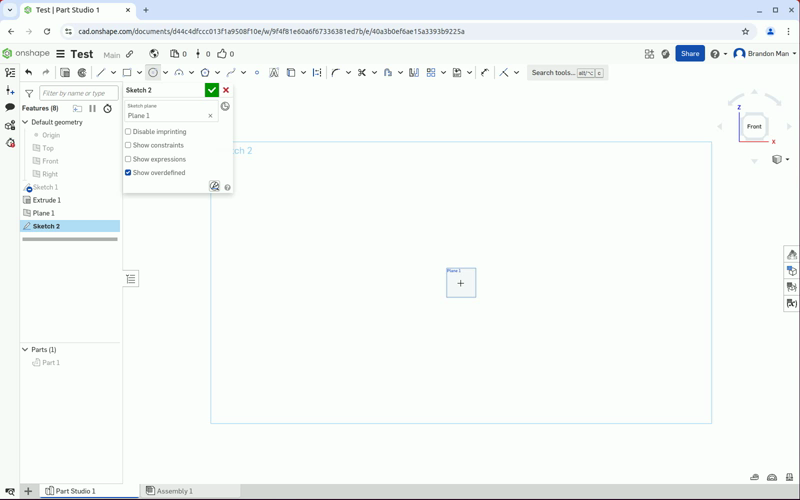
key_up(shift)
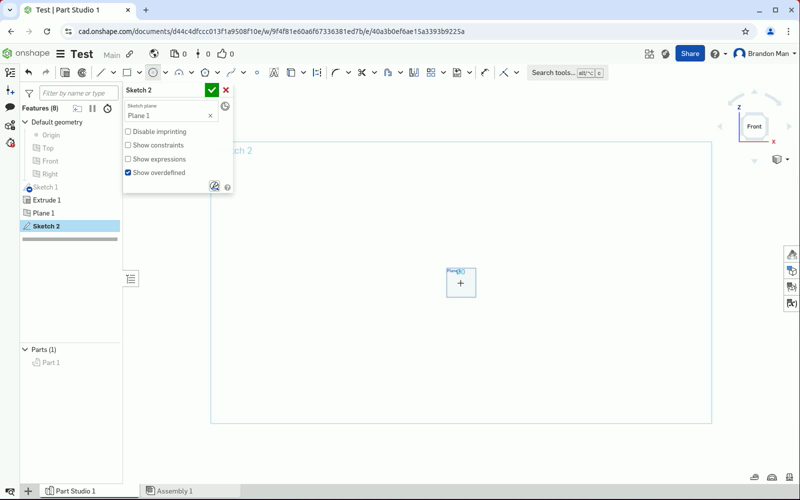
mouse_move(589, 282)
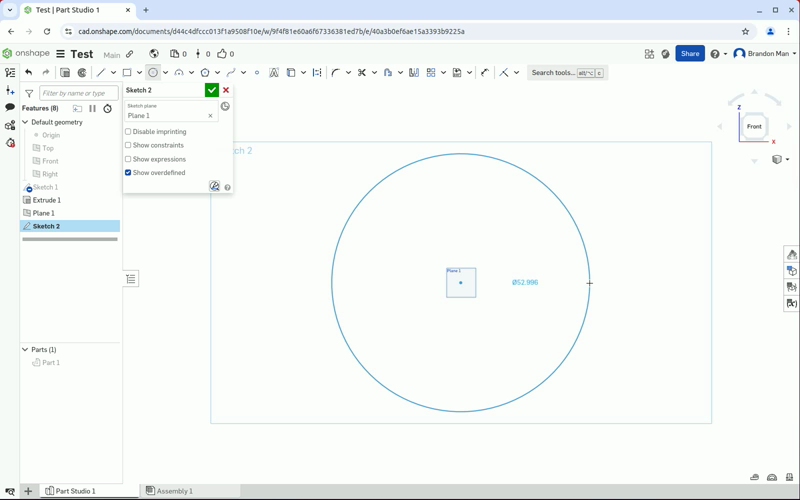
click(589, 282)
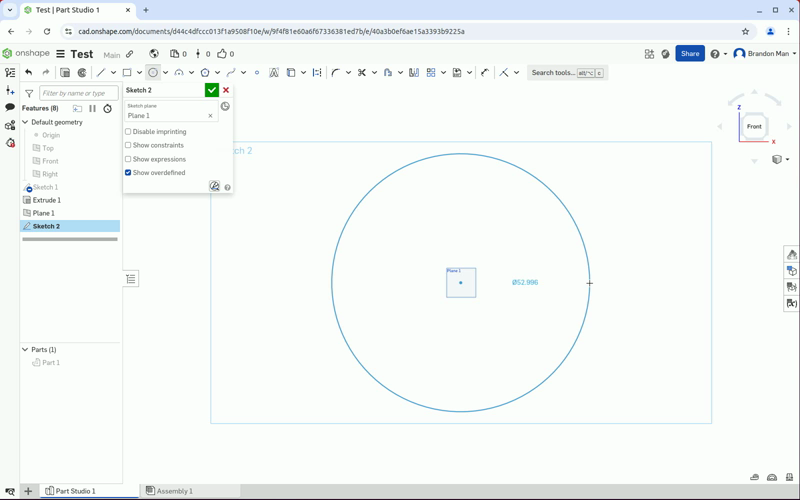
key(esc)
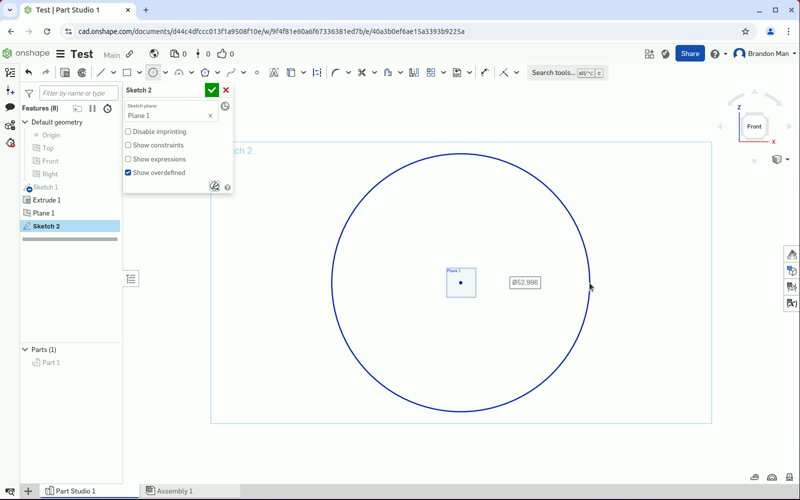
key(l)
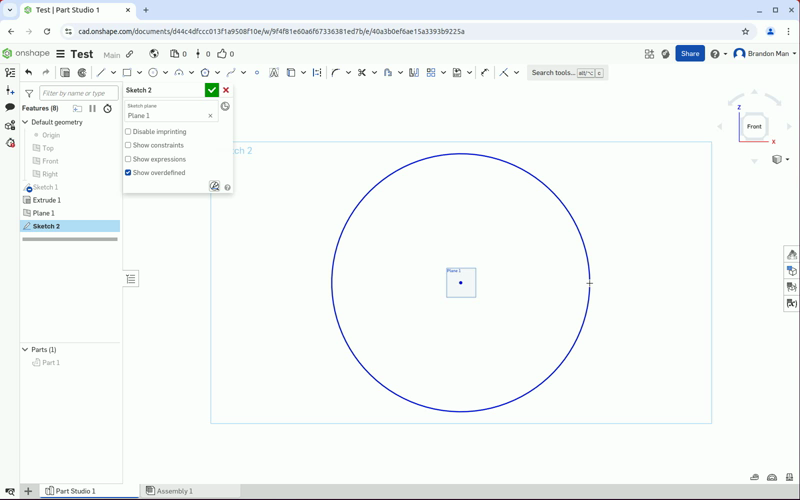
key_down(shift)
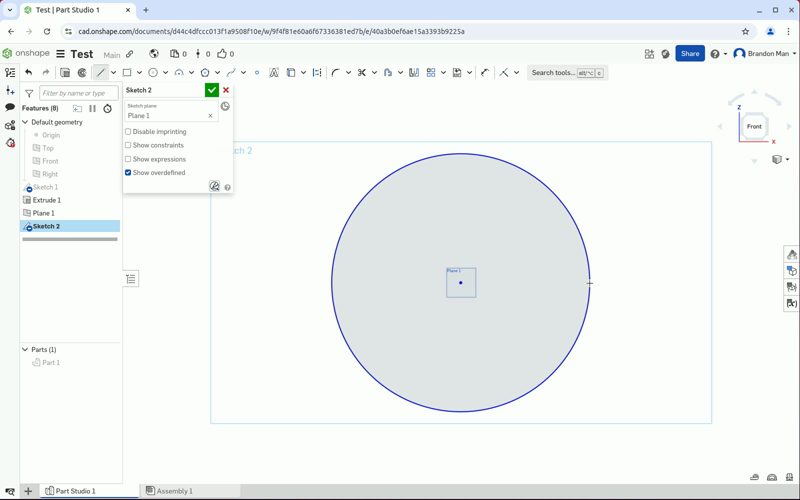
mouse_move(454, 345)
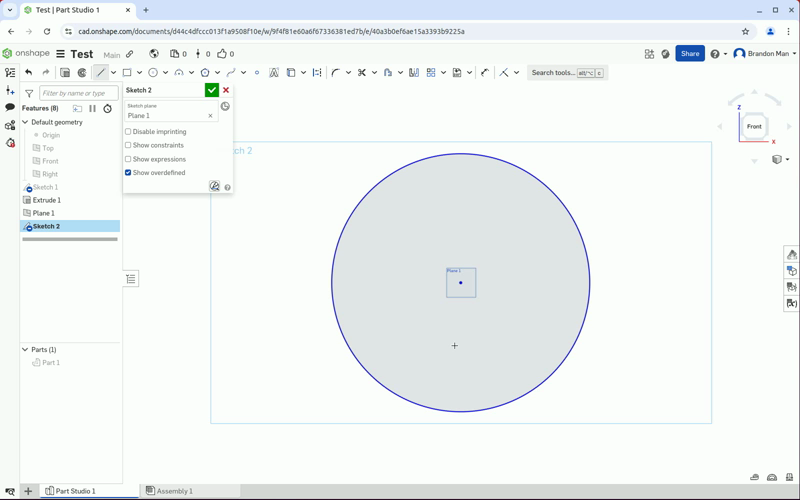
click(454, 345)
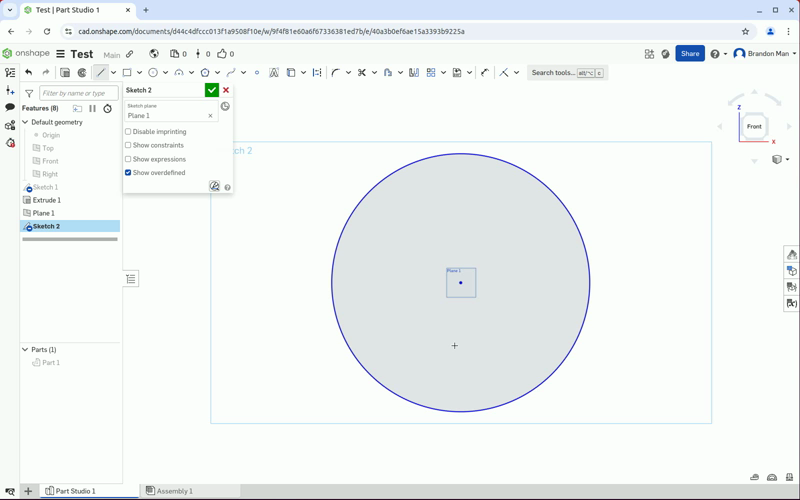
key_up(shift)
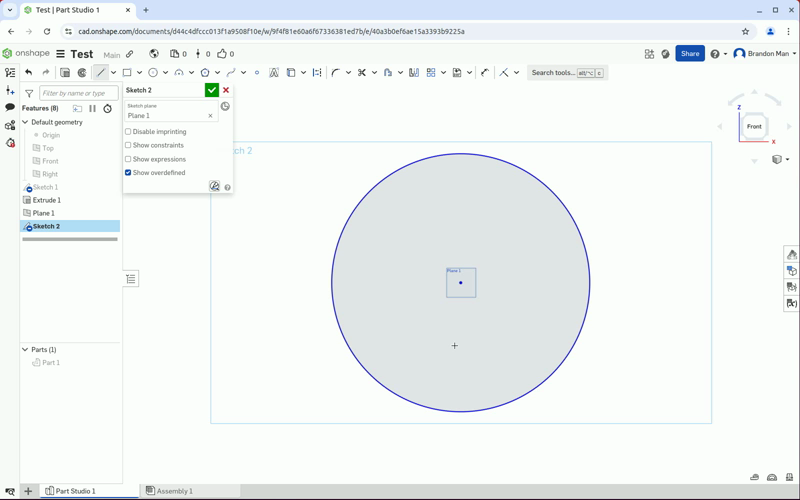
key_down(shift)
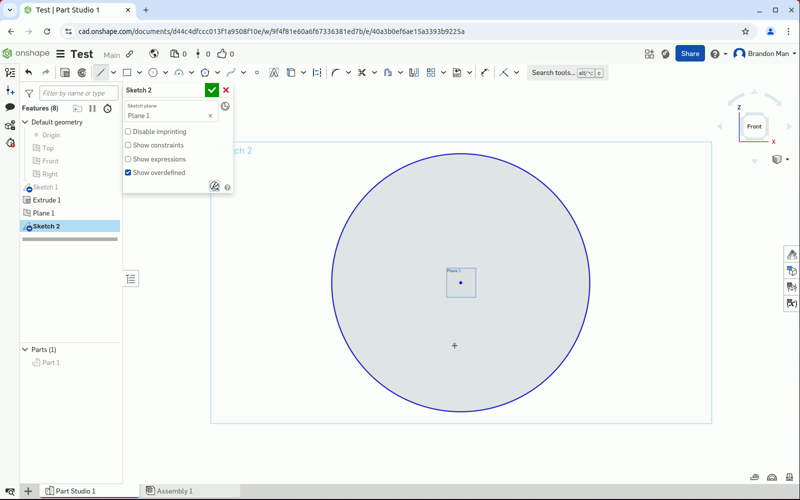
mouse_move(484, 345)
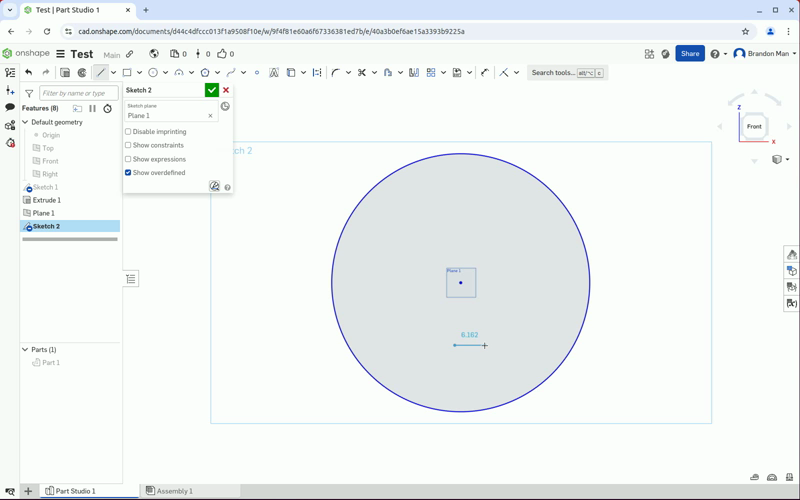
mouse_move(454, 320)
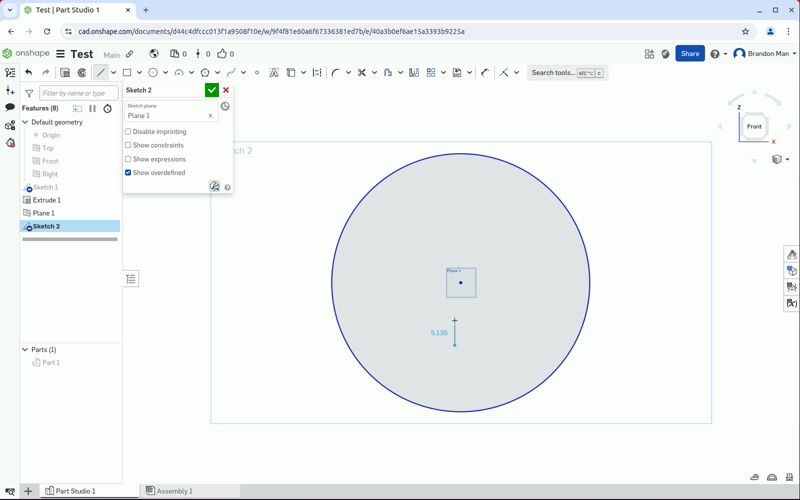
click(454, 320)
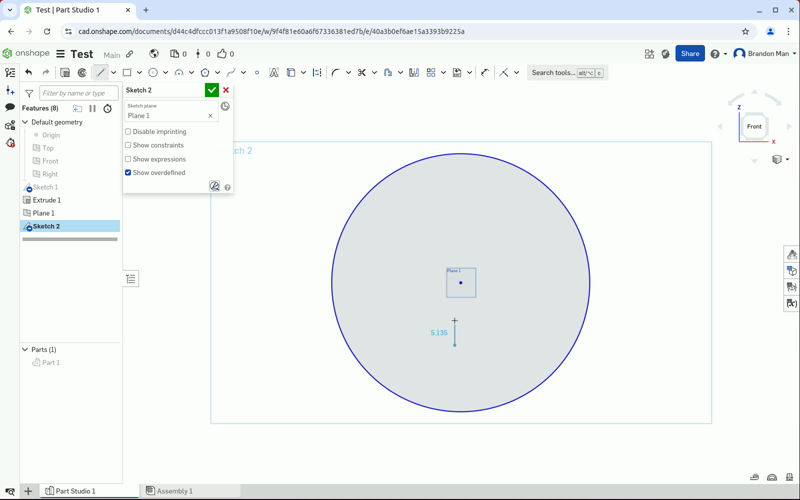
key_up(shift)
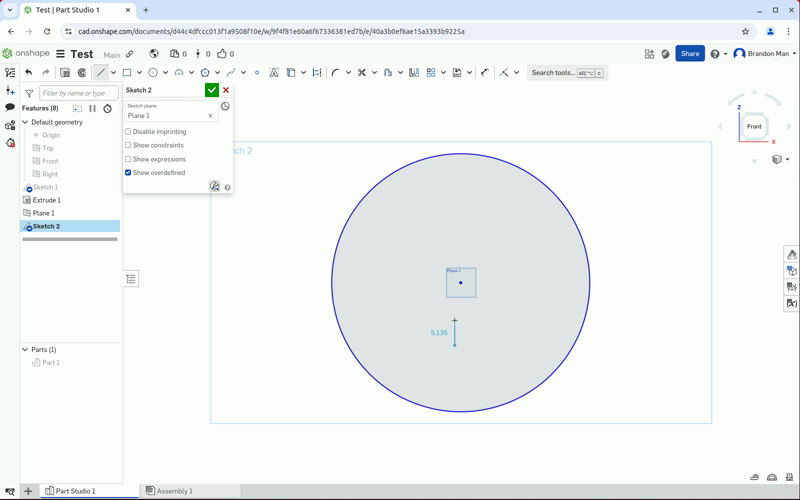
key(esc)
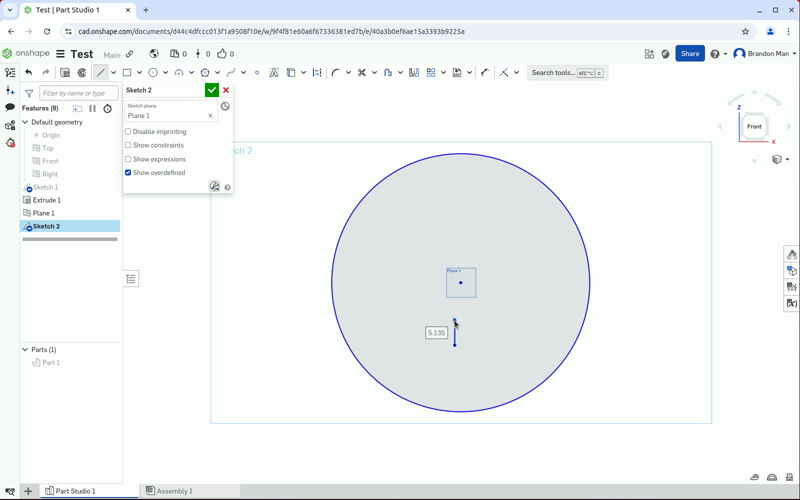
key(a)
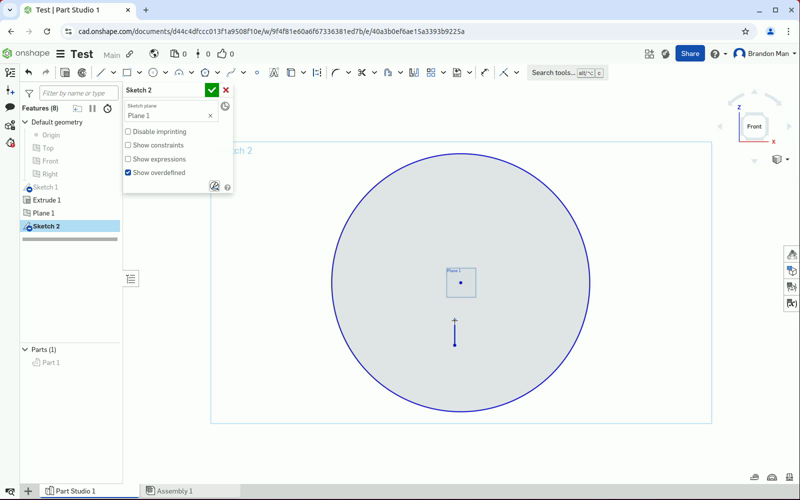
mouse_move(454, 320)
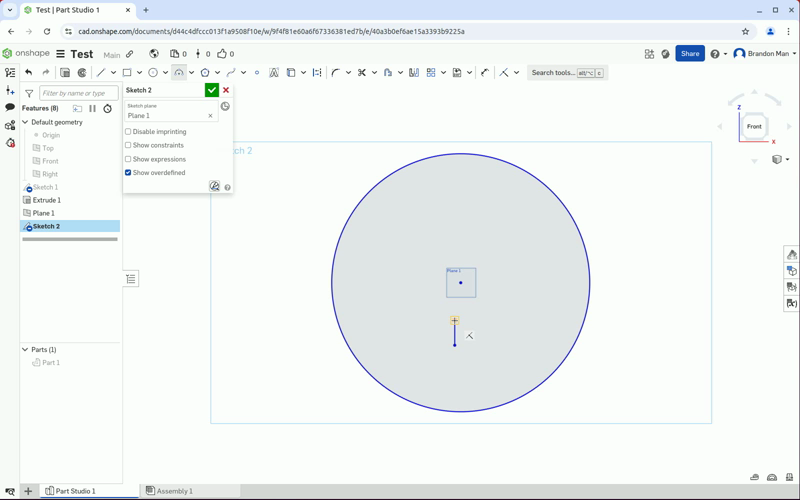
click(454, 320)
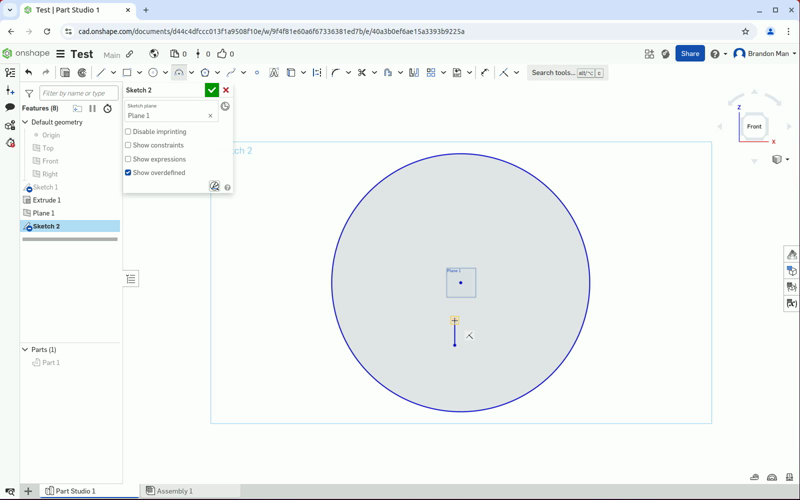
key_down(shift)
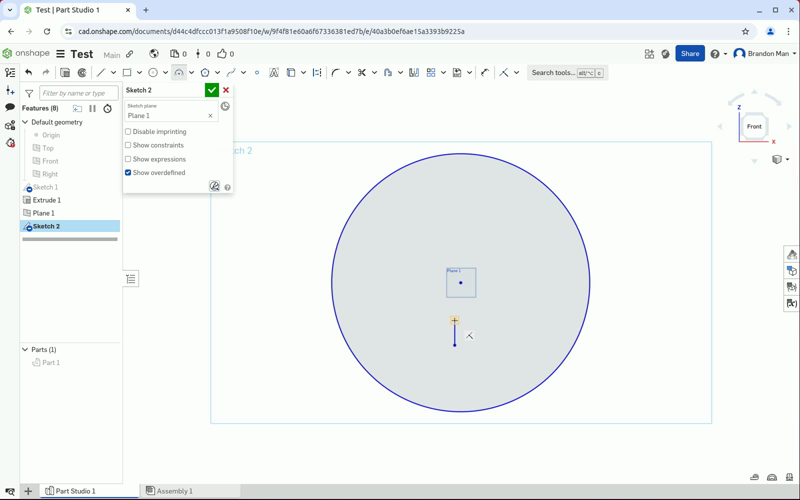
mouse_move(463, 320)
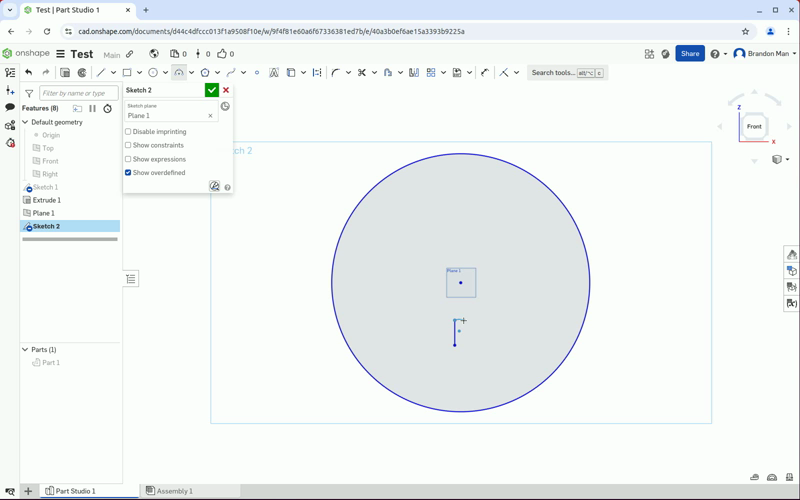
click(463, 320)
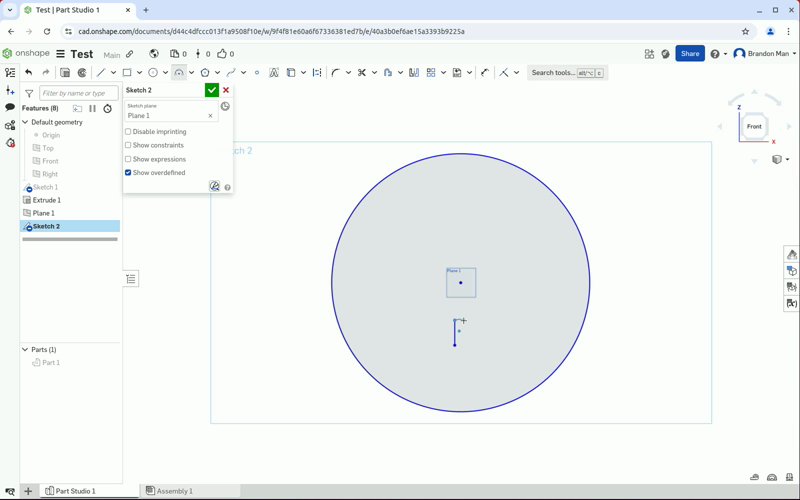
mouse_move(459, 321)
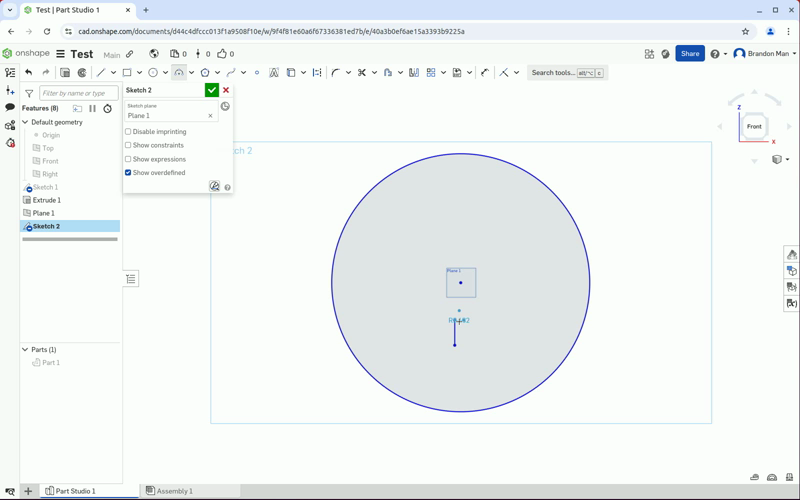
click(459, 321)
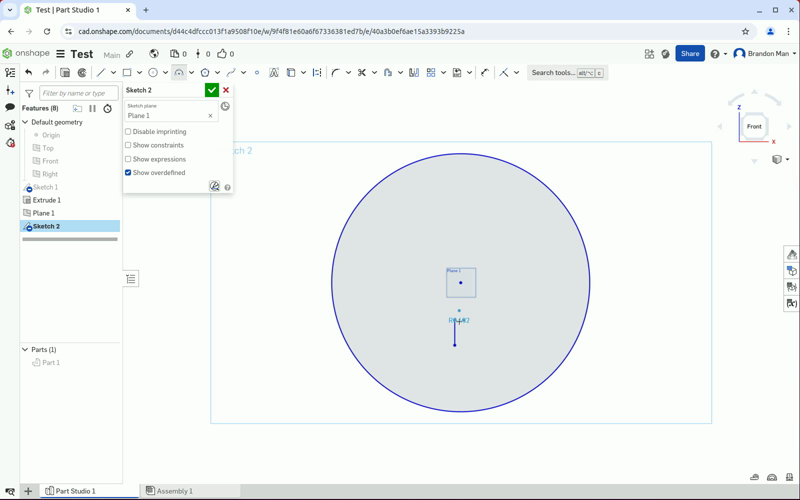
key_up(shift)
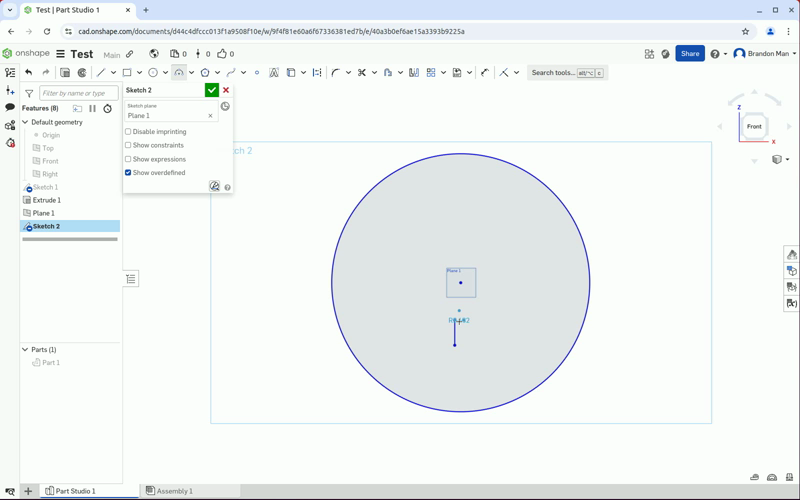
key(esc)
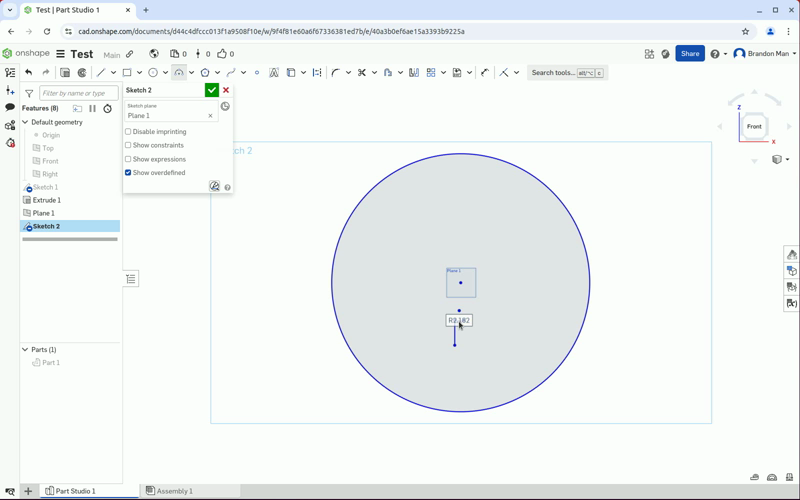
key(l)
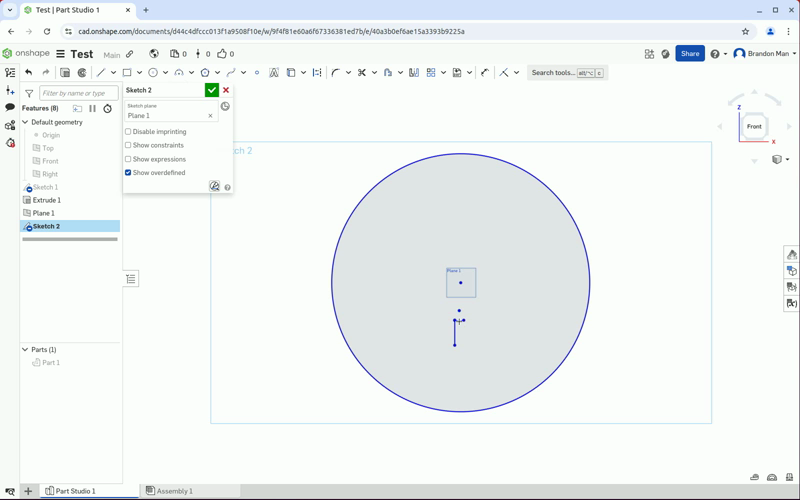
mouse_move(463, 320)
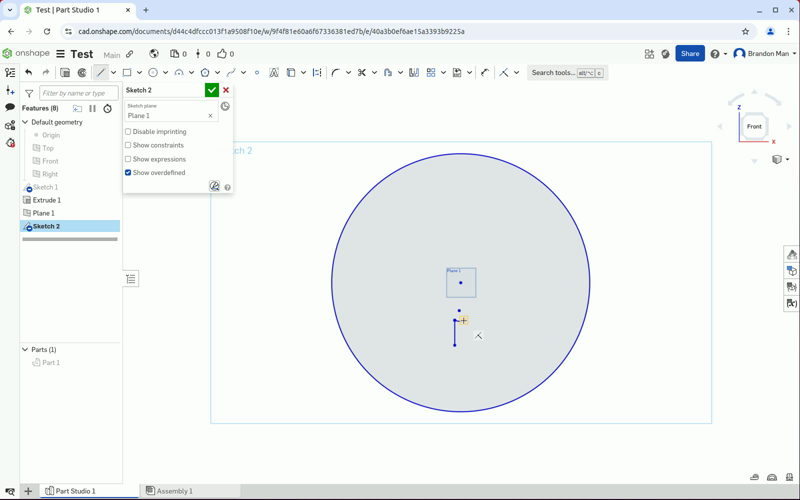
click(463, 320)
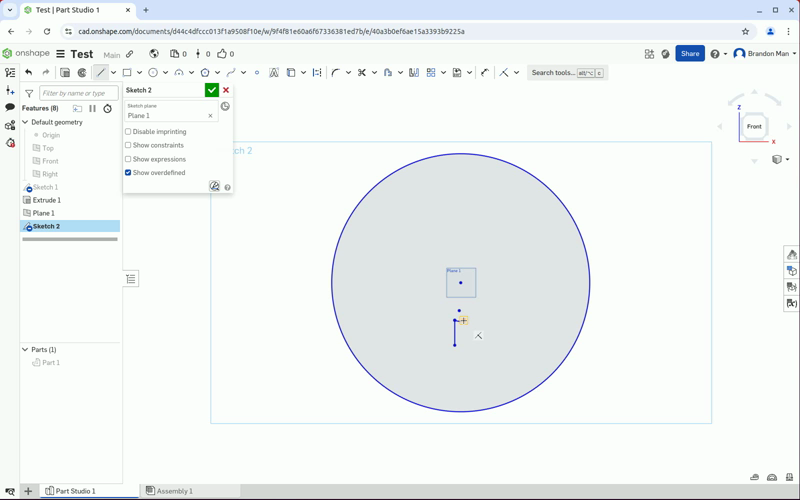
key_down(shift)
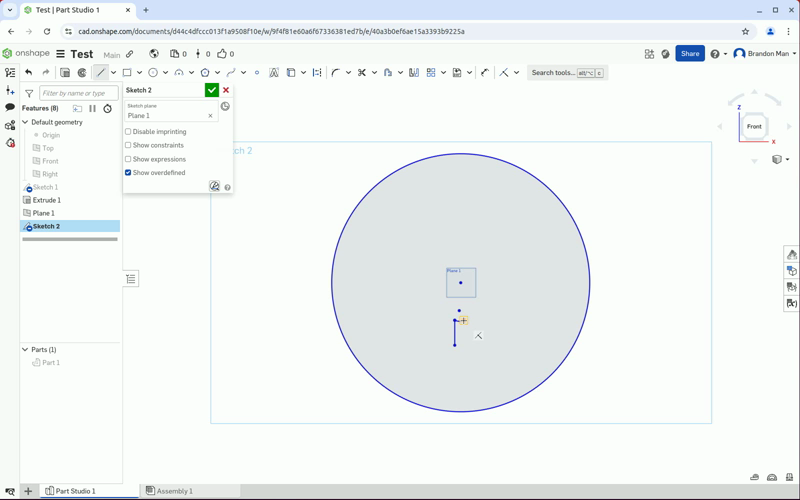
mouse_move(493, 320)
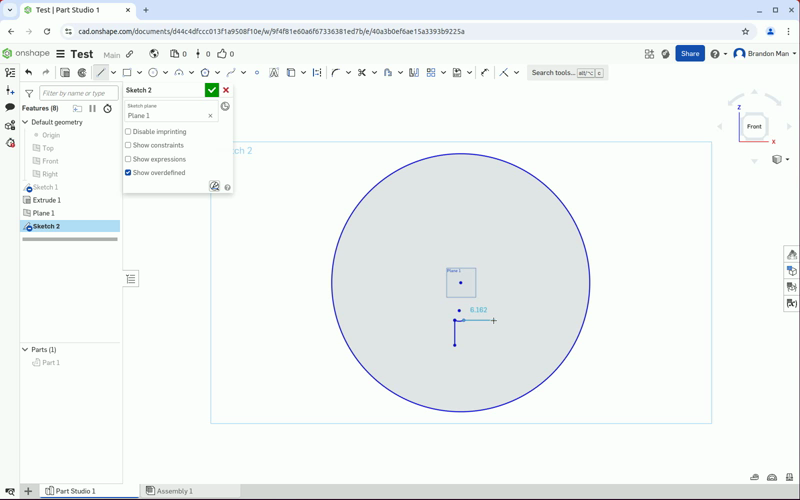
mouse_move(463, 345)
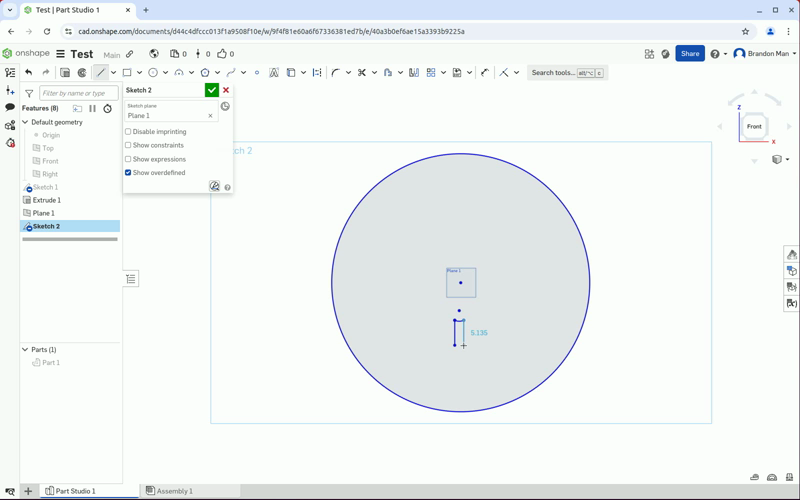
click(463, 345)
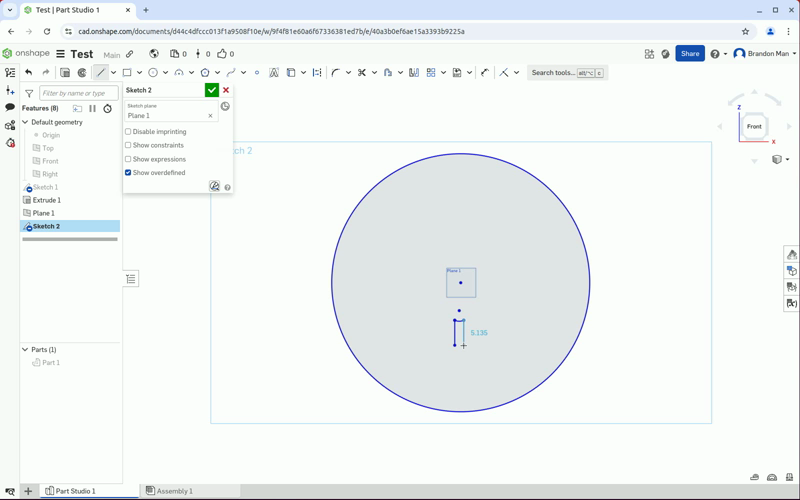
key_up(shift)
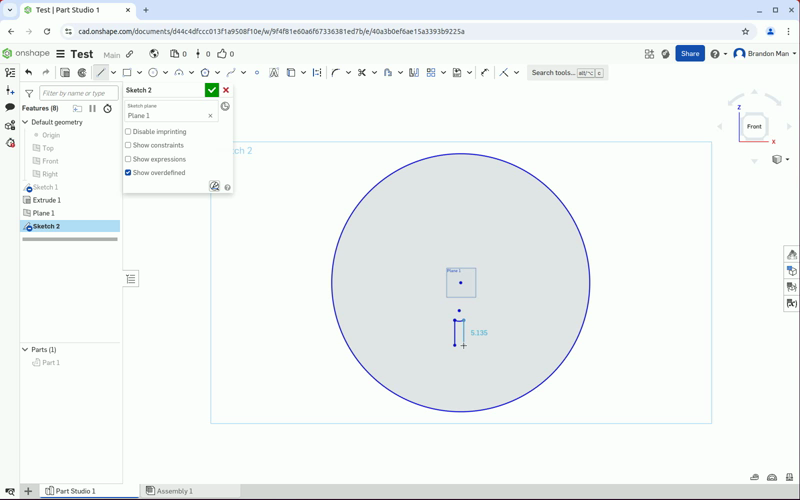
key(esc)
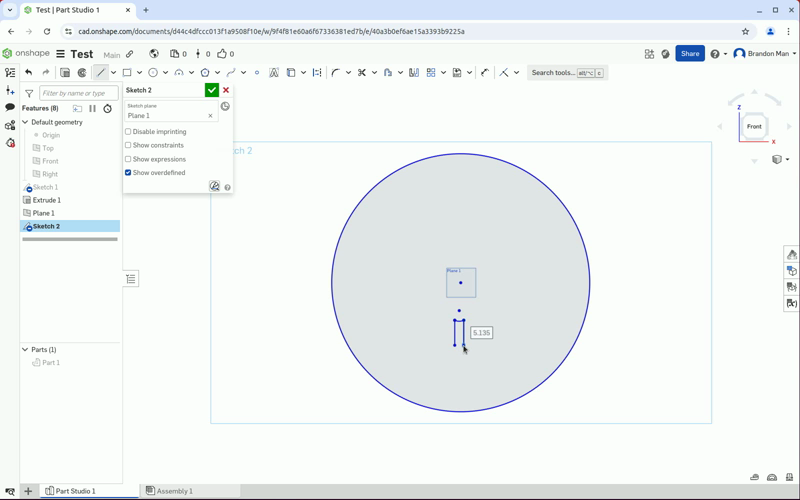
key(a)
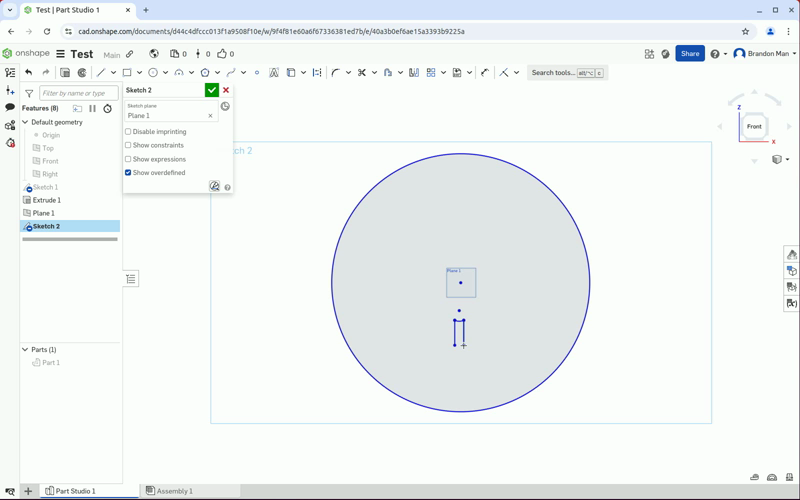
mouse_move(463, 345)
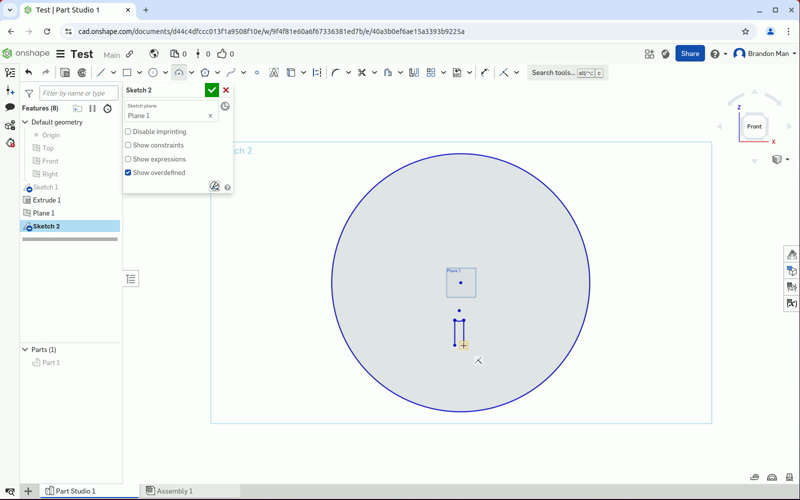
click(463, 345)
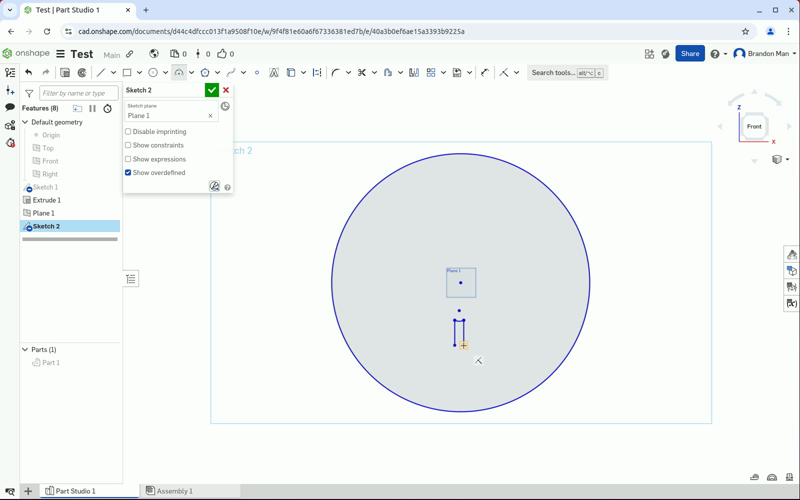
key_down(shift)
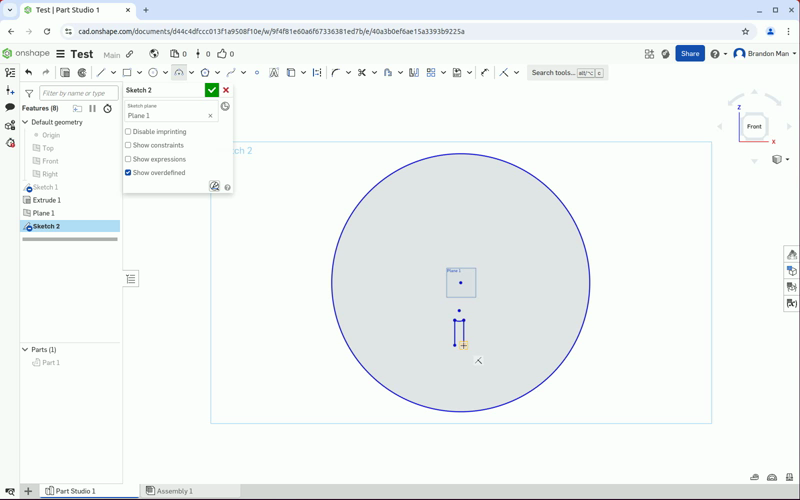
mouse_move(463, 220)
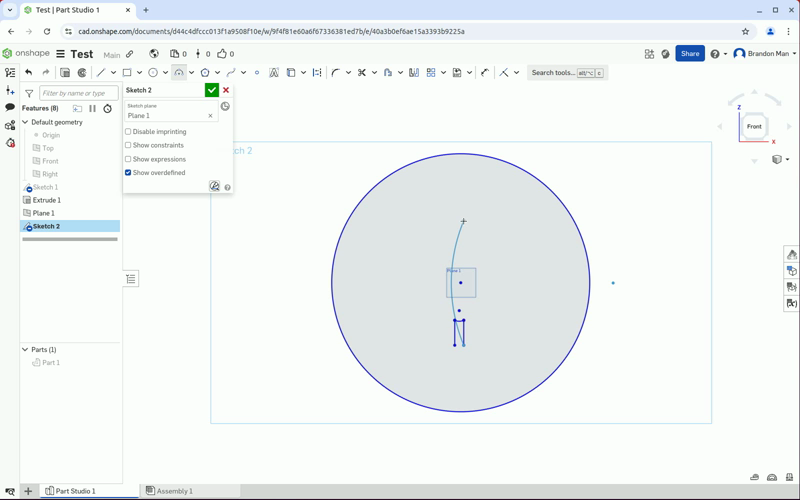
click(463, 220)
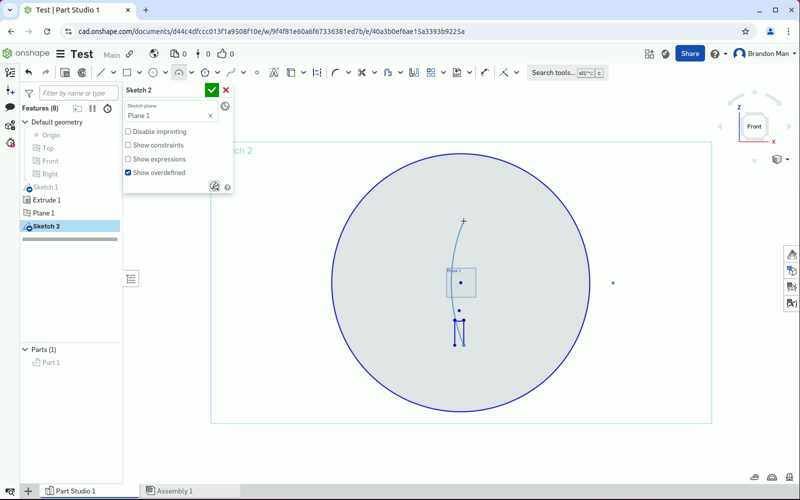
mouse_move(522, 282)
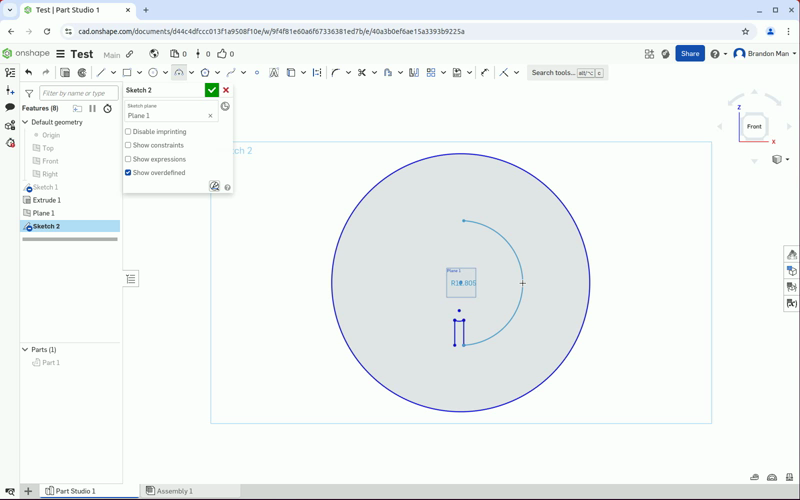
click(522, 282)
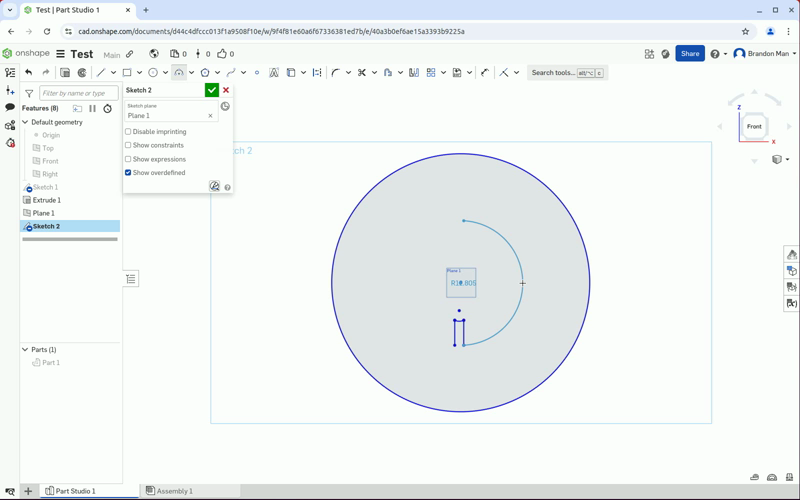
key_up(shift)
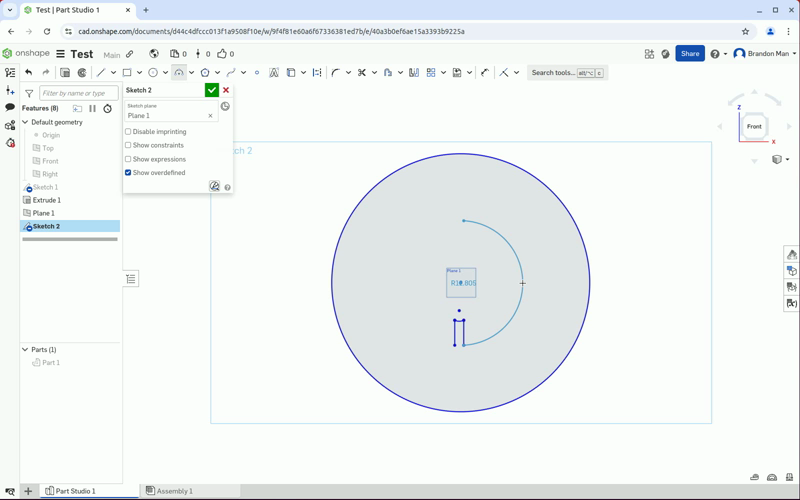
mouse_move(463, 220)
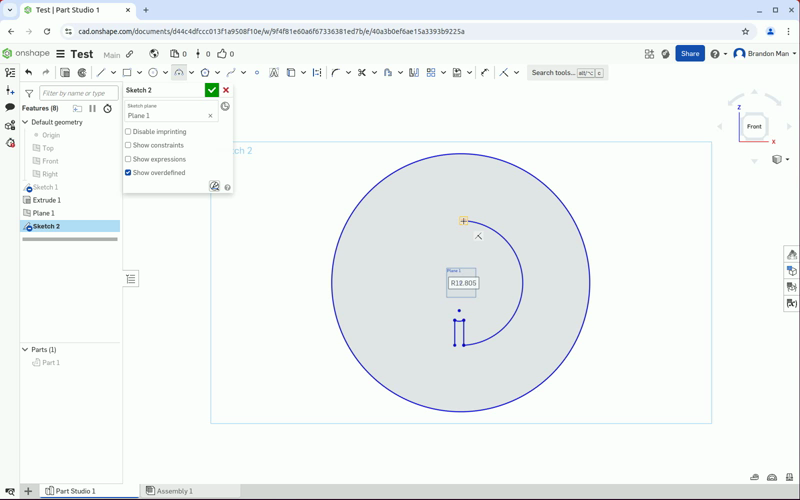
click(463, 220)
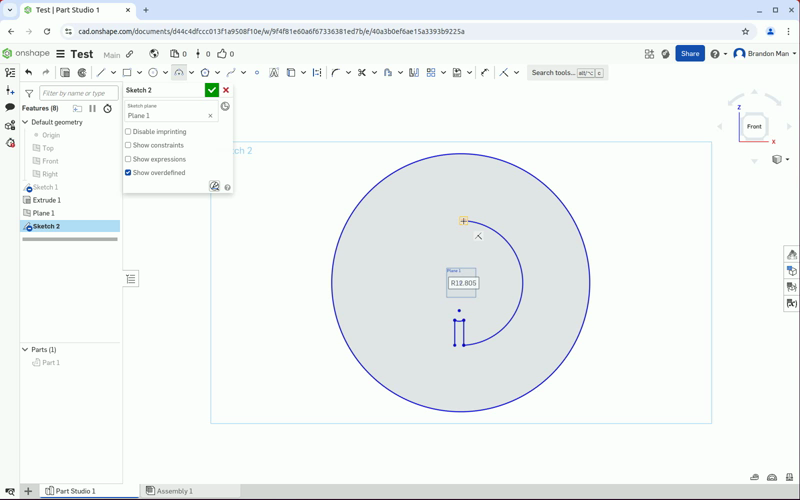
key_down(shift)
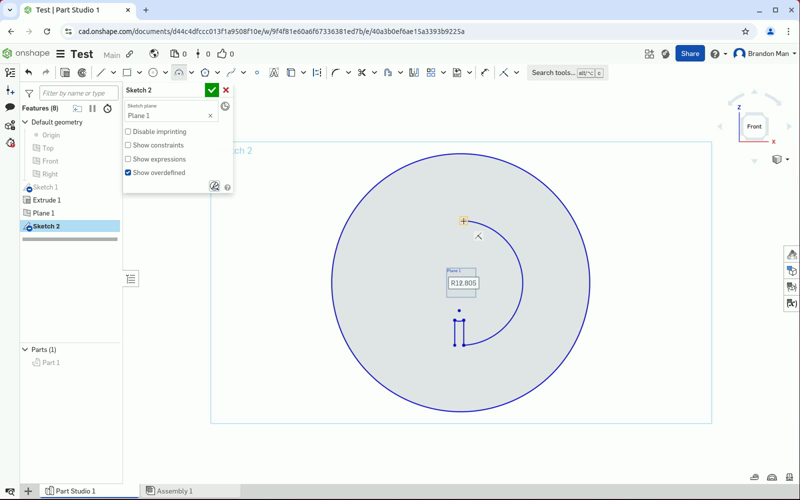
mouse_move(454, 220)
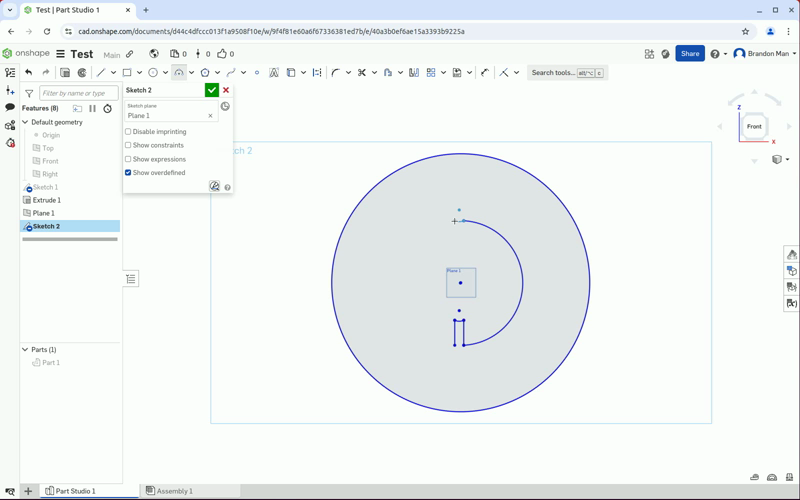
click(454, 220)
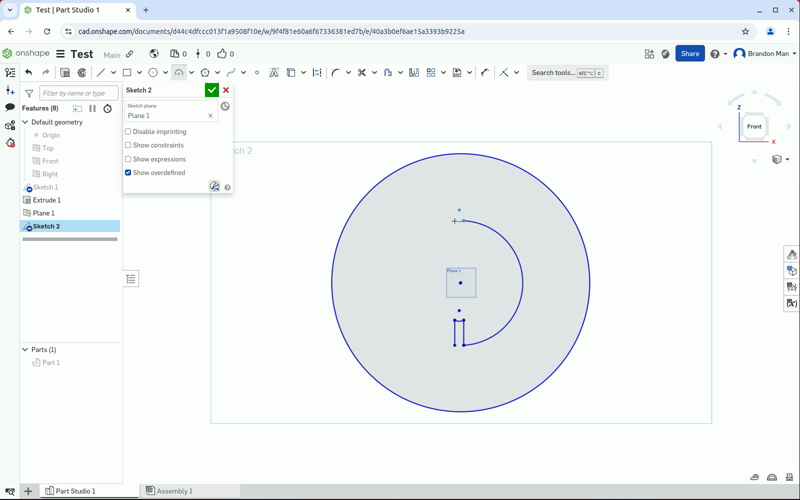
mouse_move(459, 225)
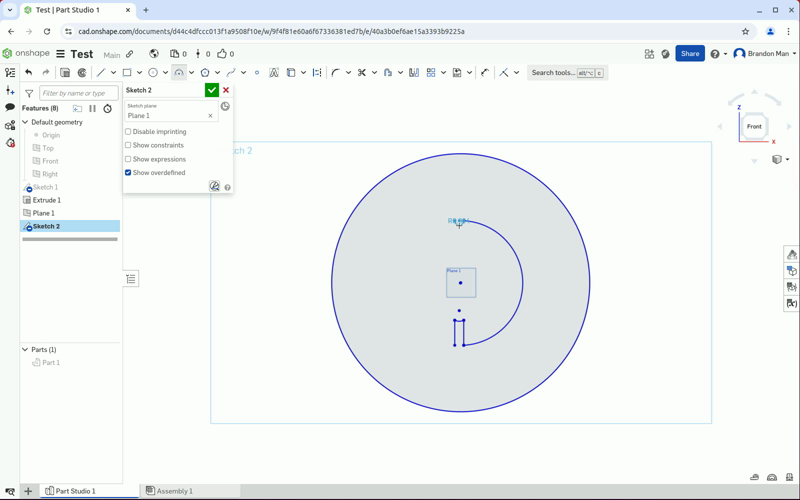
click(459, 225)
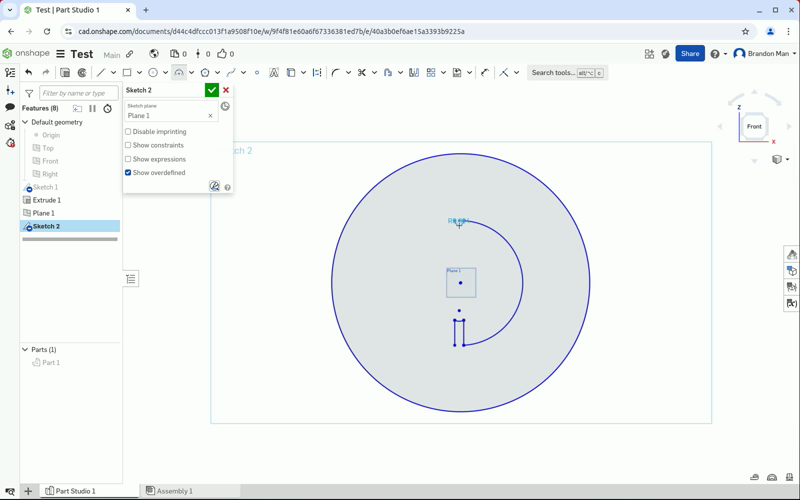
key_up(shift)
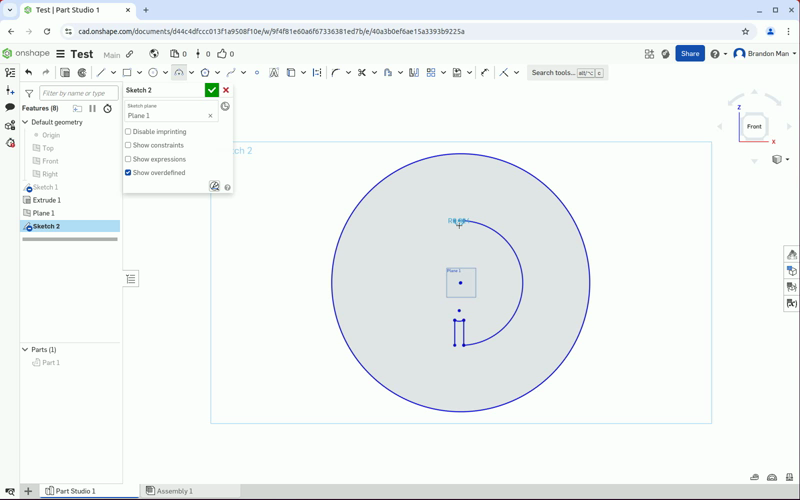
mouse_move(454, 220)
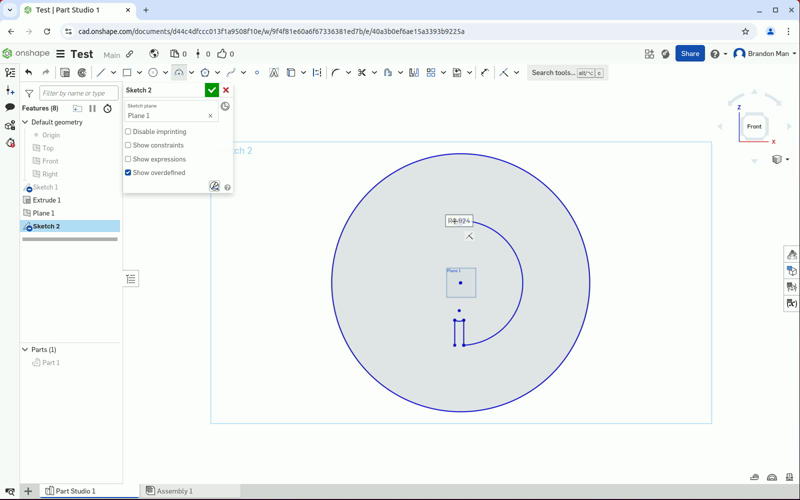
click(454, 220)
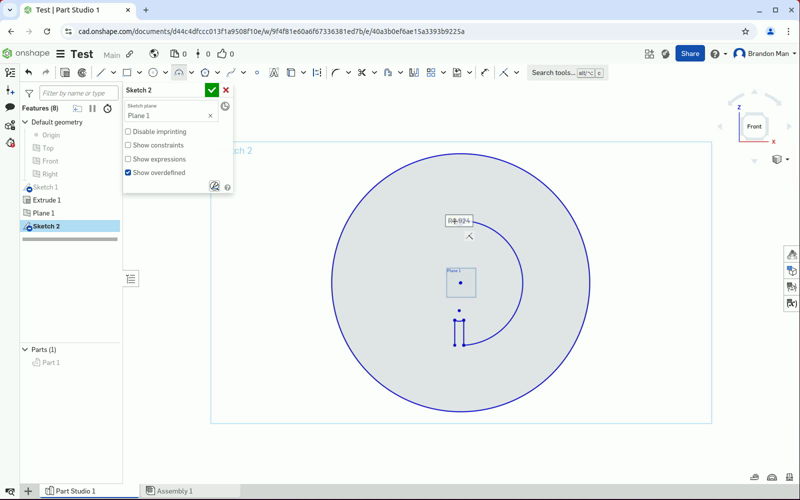
mouse_move(454, 345)
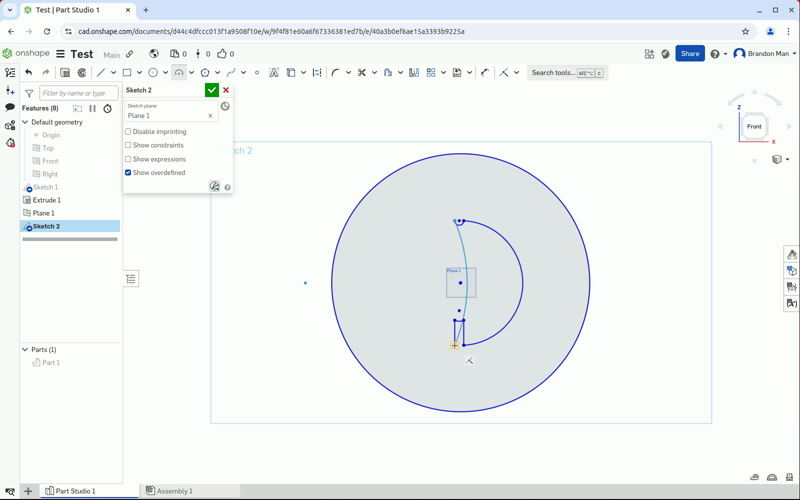
click(454, 345)
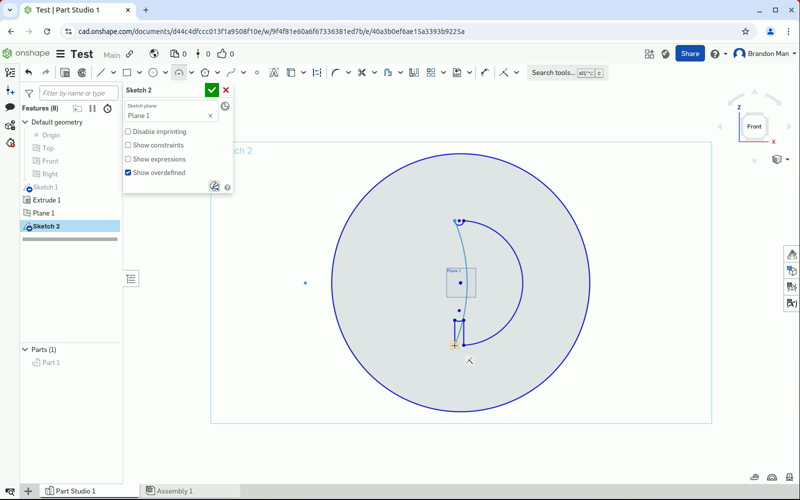
key_down(shift)
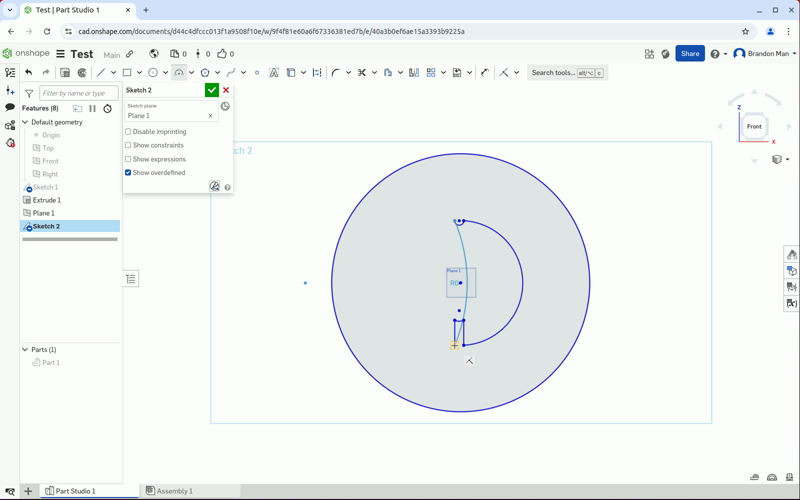
mouse_move(395, 282)
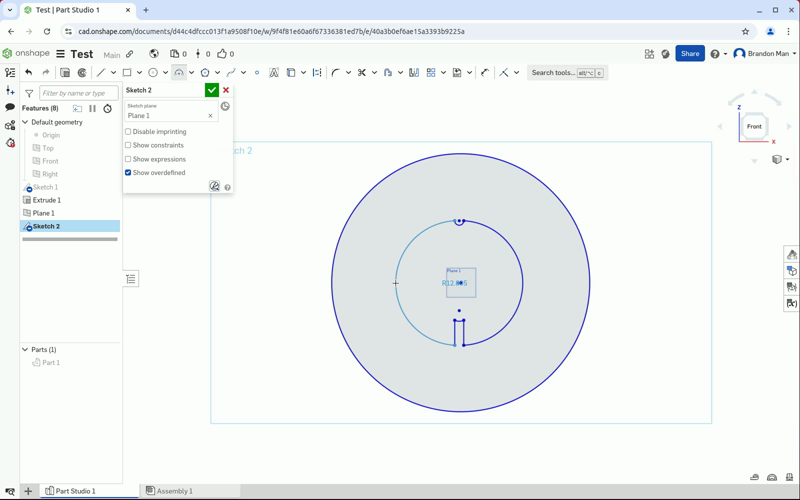
click(395, 282)
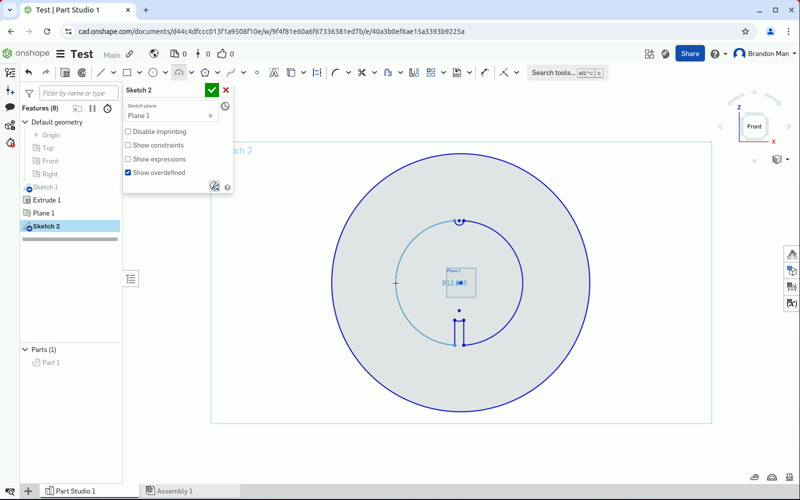
key_up(shift)
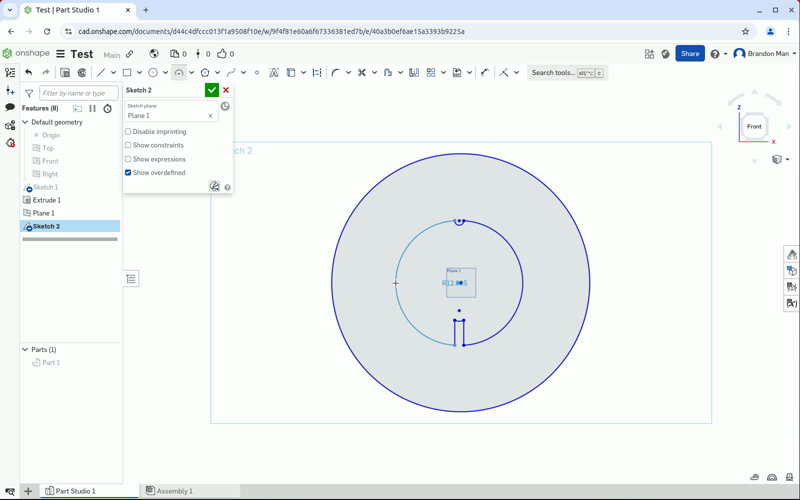
key(esc)
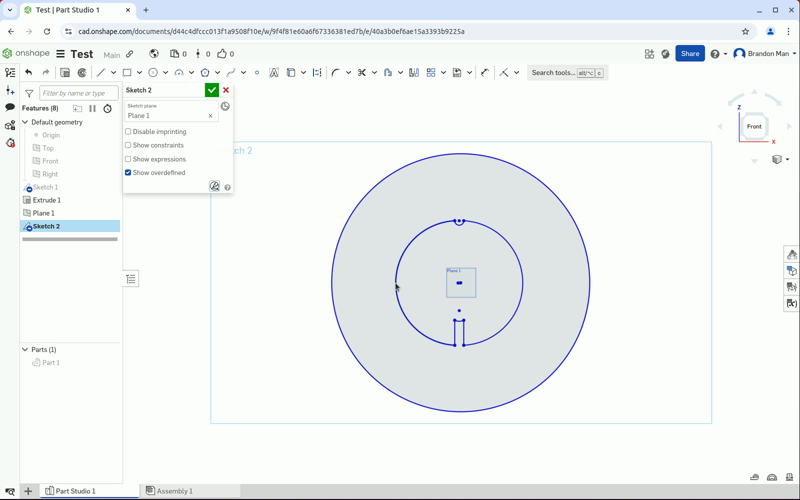
mouse_move(543, 225)
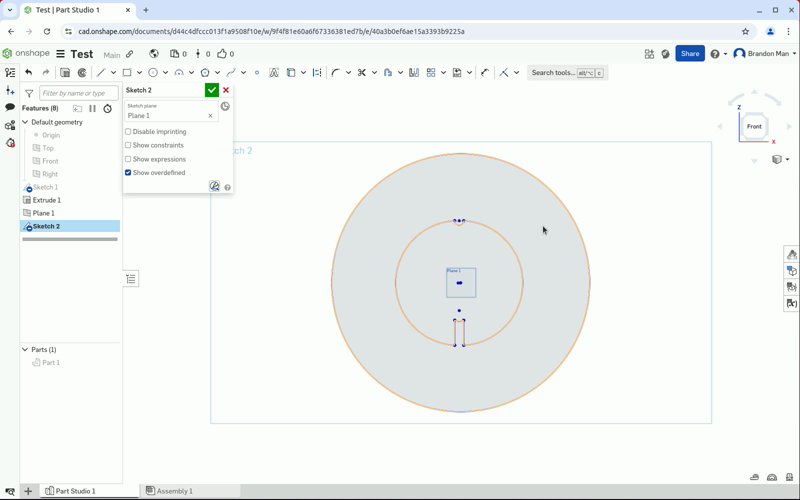
click(543, 225)
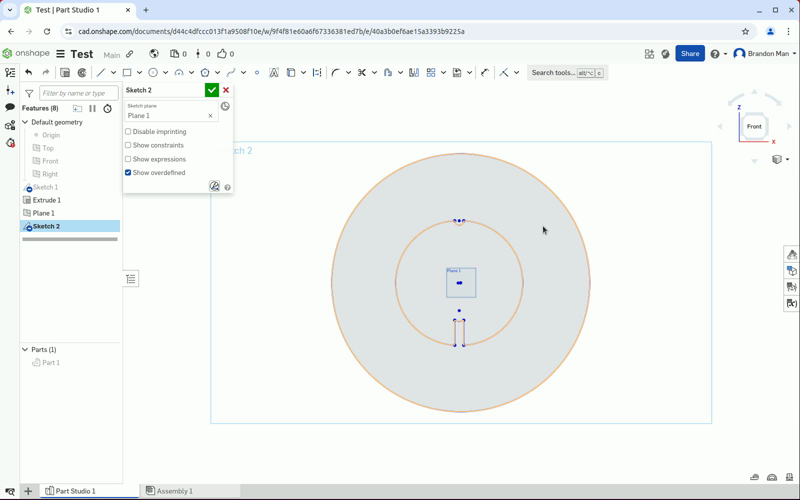
mouse_move(73, 352)
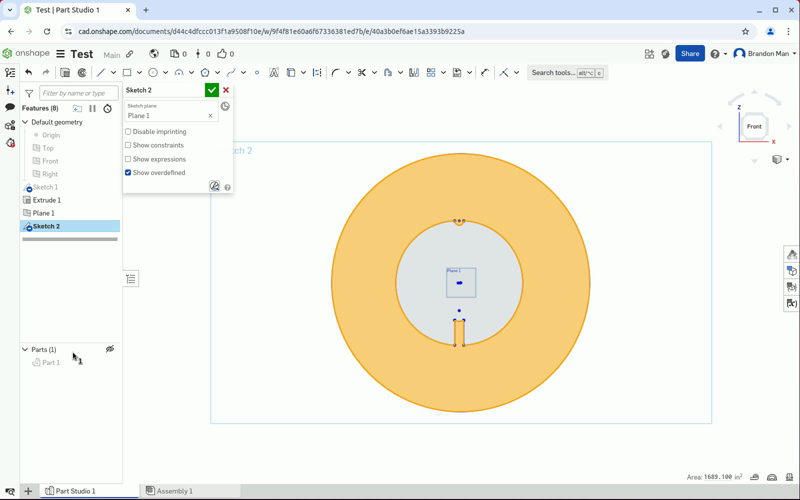
key(shift+y)
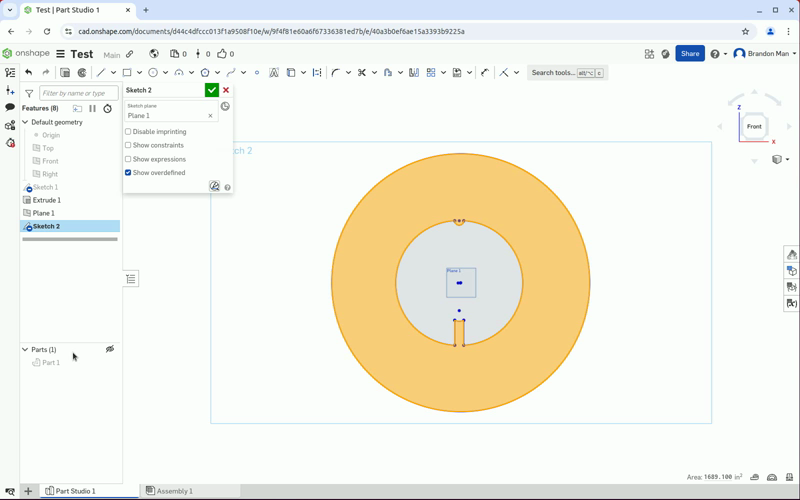
key(shift+e)
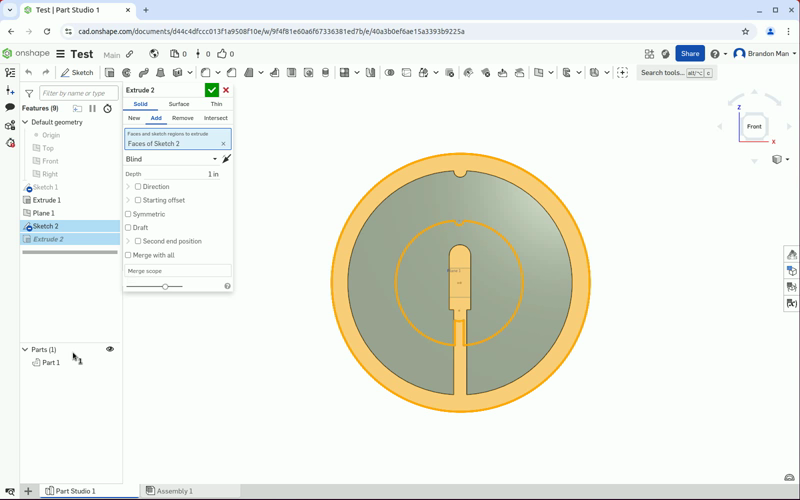
mouse_move(143, 106)
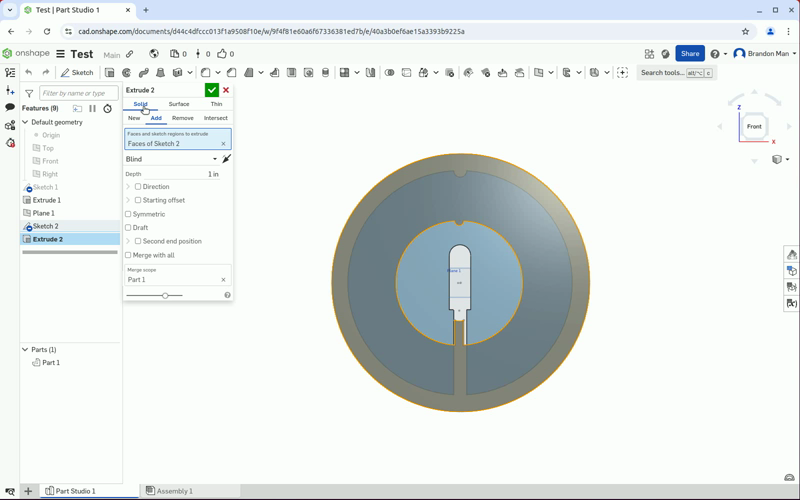
click(143, 106)
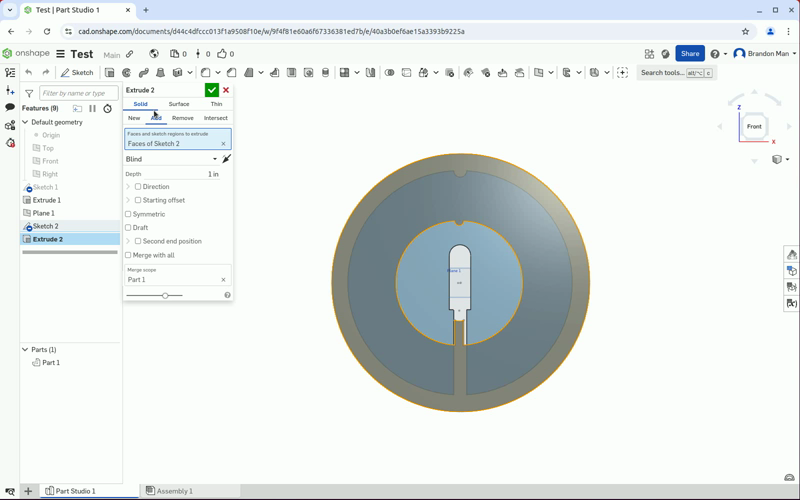
mouse_move(186, 120)
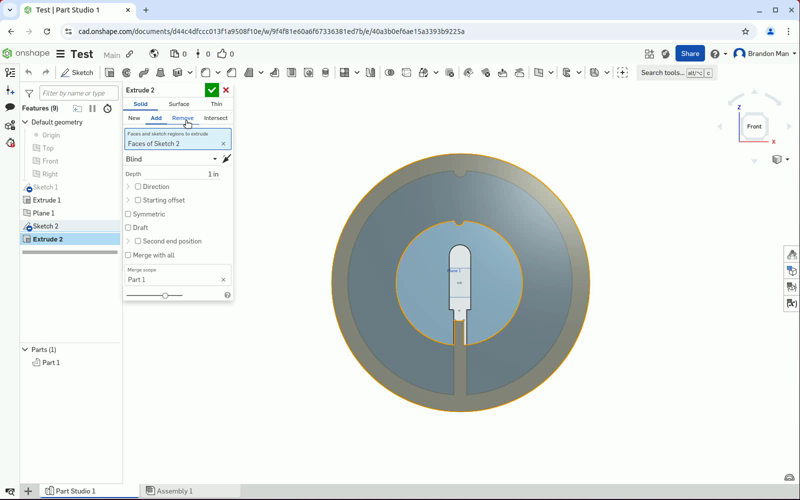
click(186, 120)
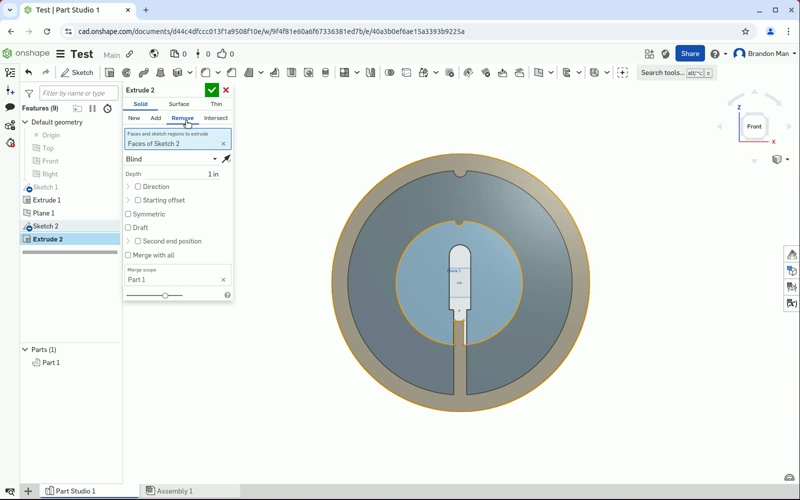
key(tab, 4)
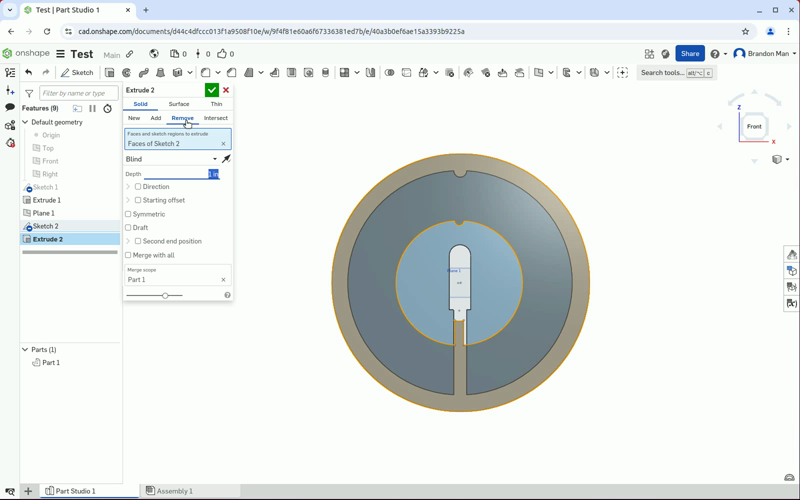
text(1.926)
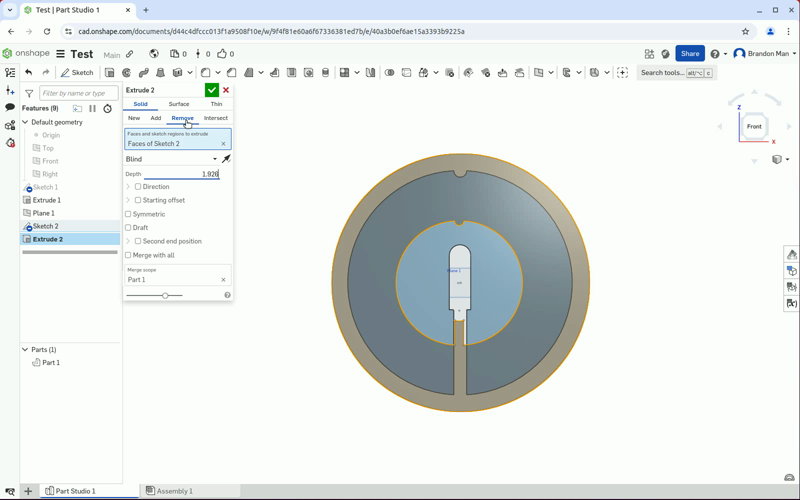
key(tab, 6)
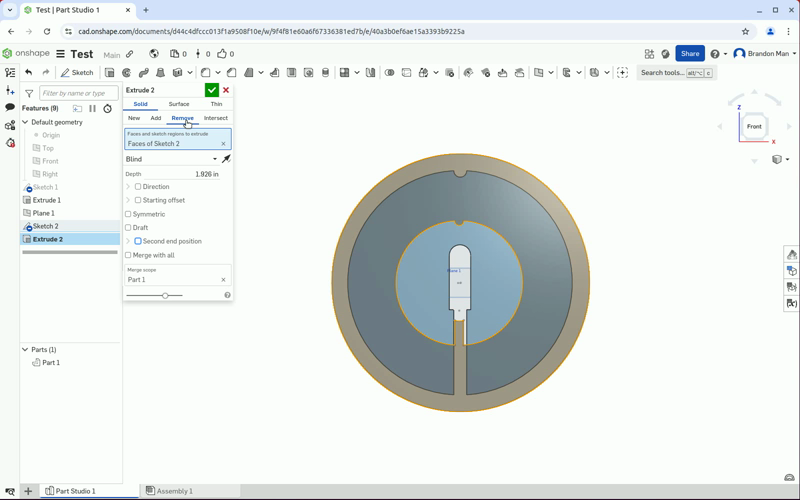
key(space)
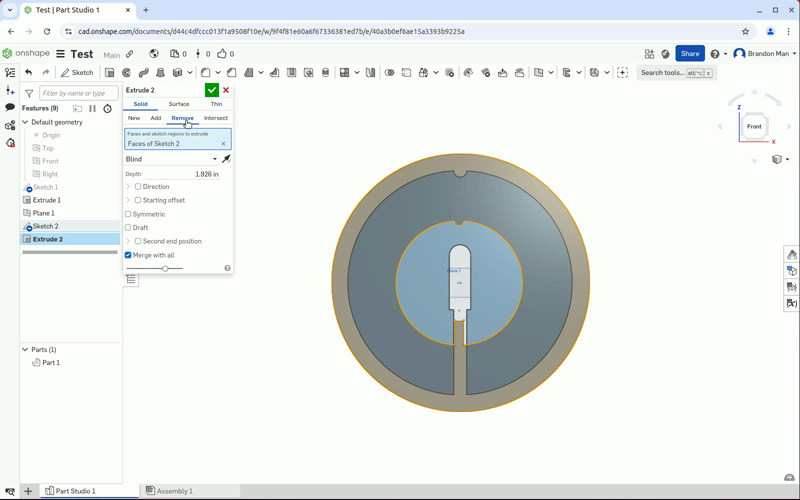
key(enter)
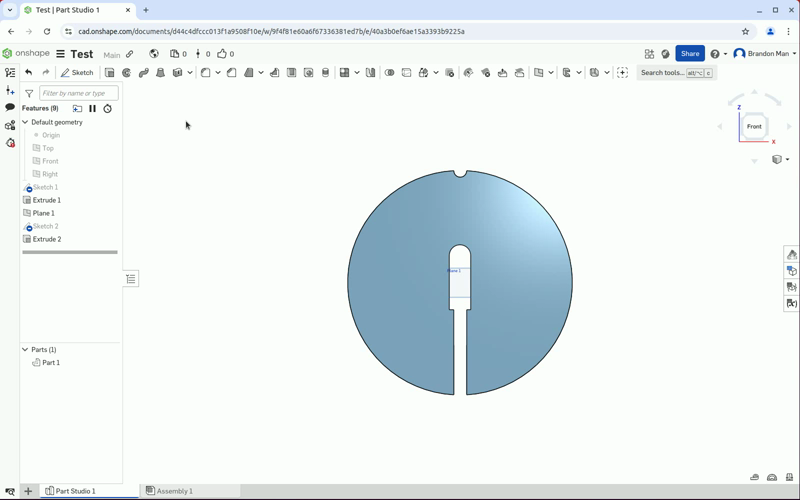
key(shift+h)
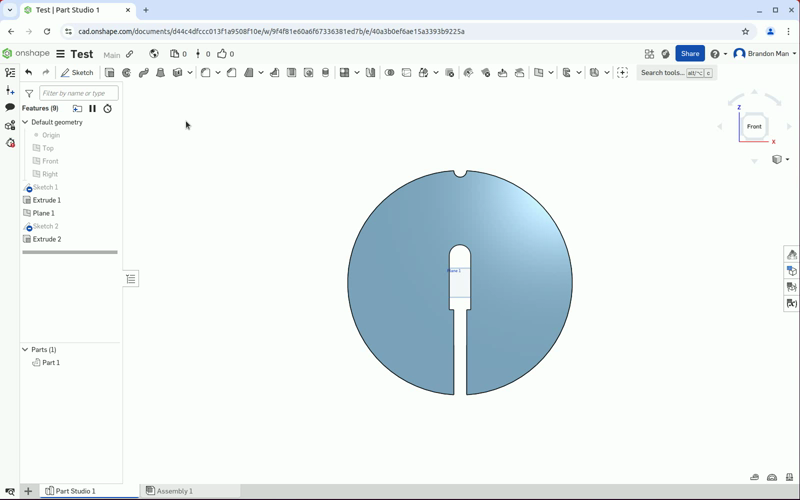
key(shift+h)
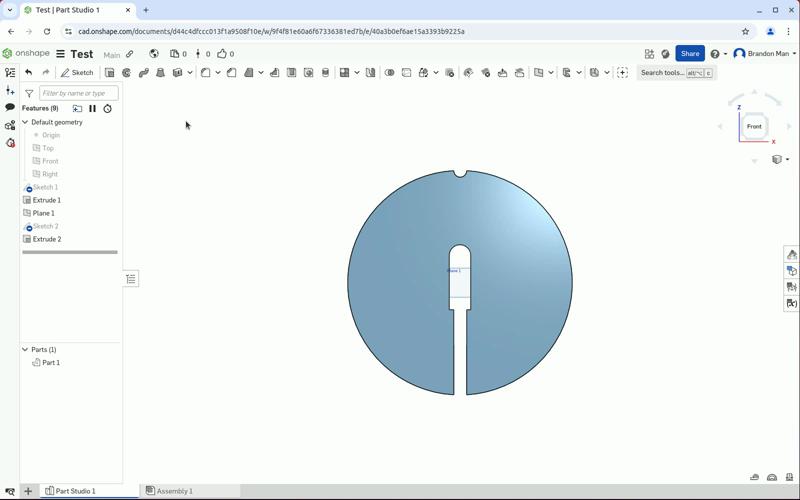
mouse_move(73, 189)
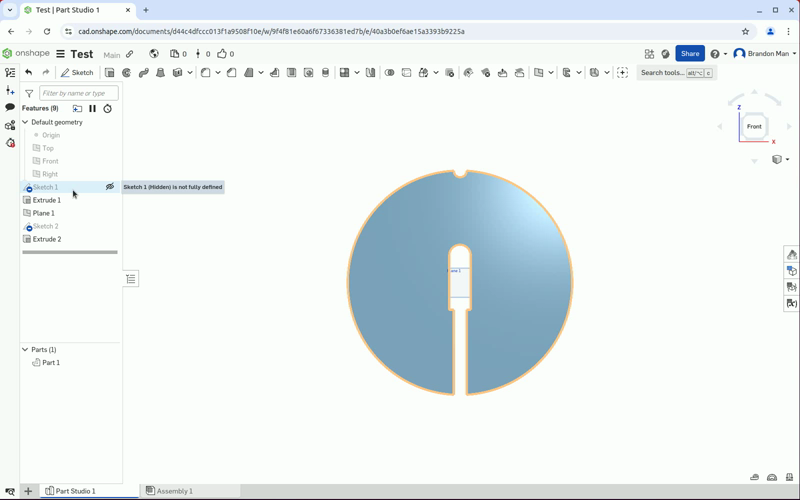
click(73, 189)
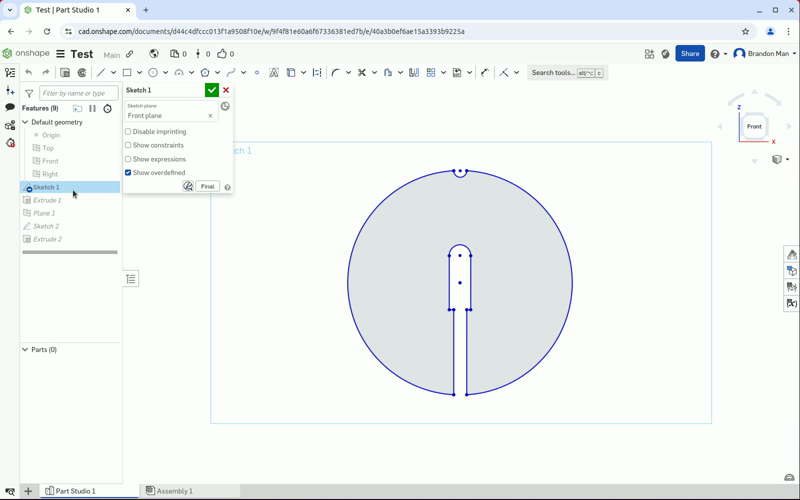
mouse_move(229, 92)
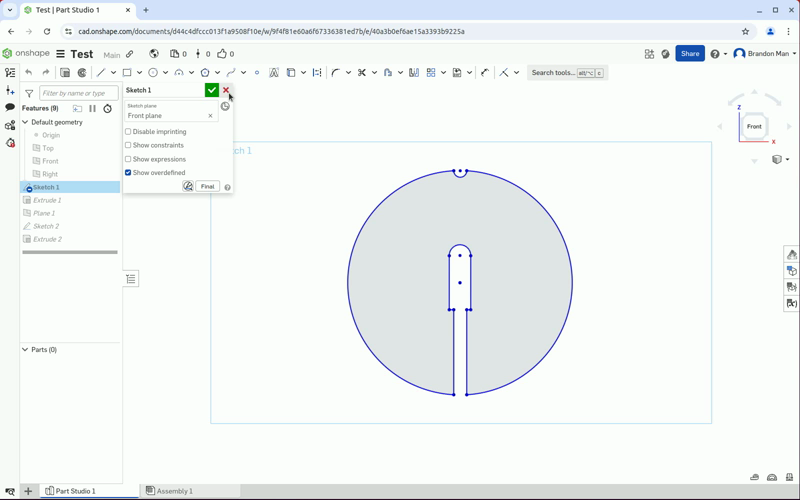
click(229, 92)
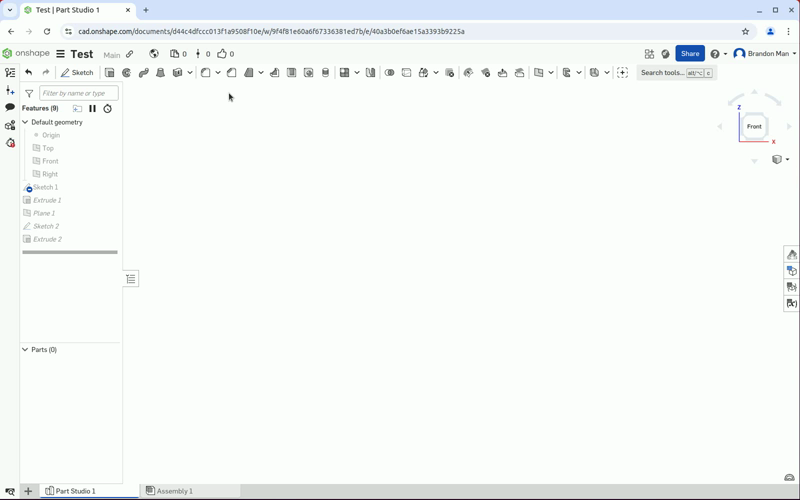
key(shift+s)
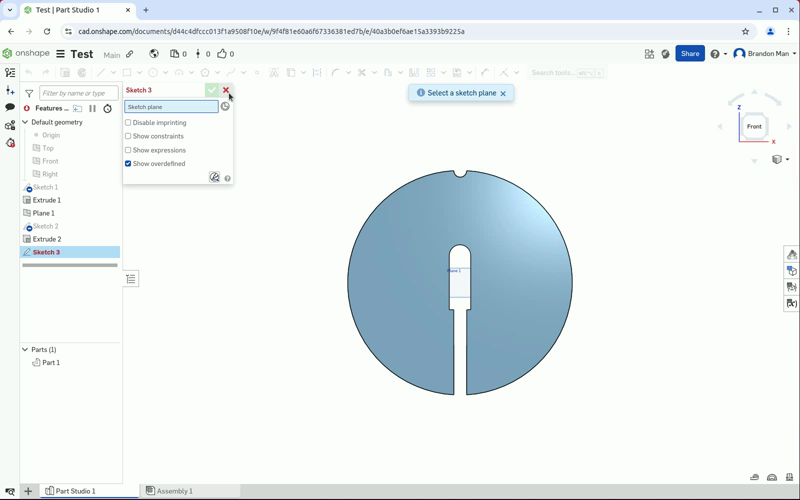
mouse_move(73, 215)
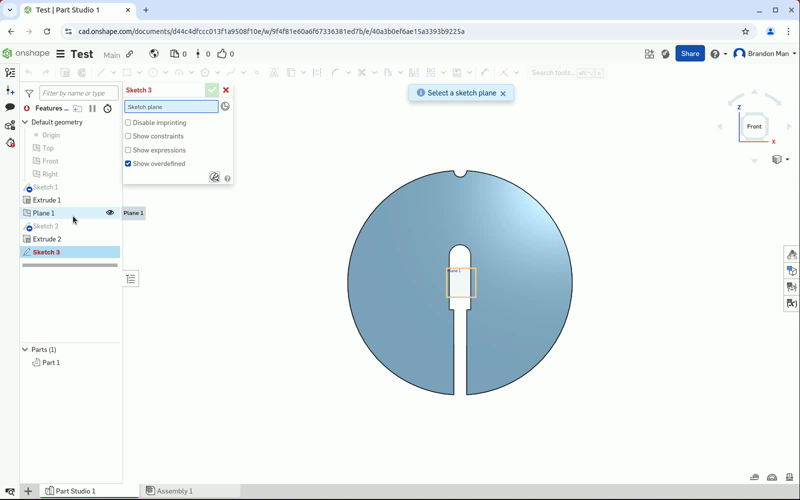
click(73, 215)
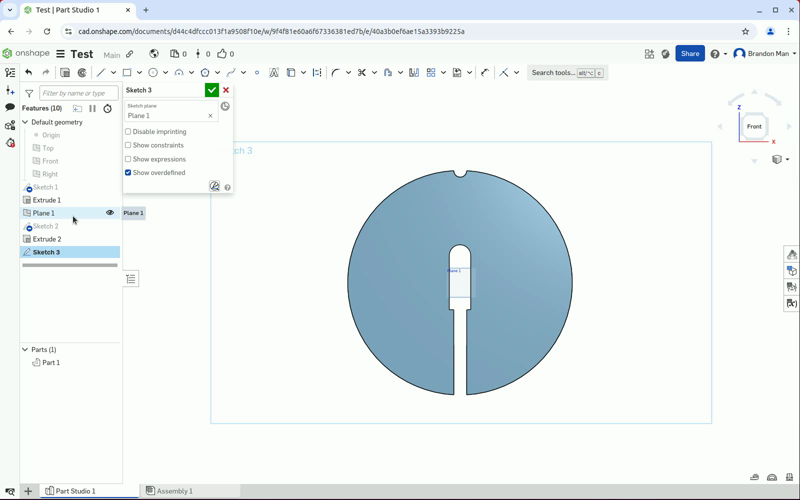
mouse_move(73, 352)
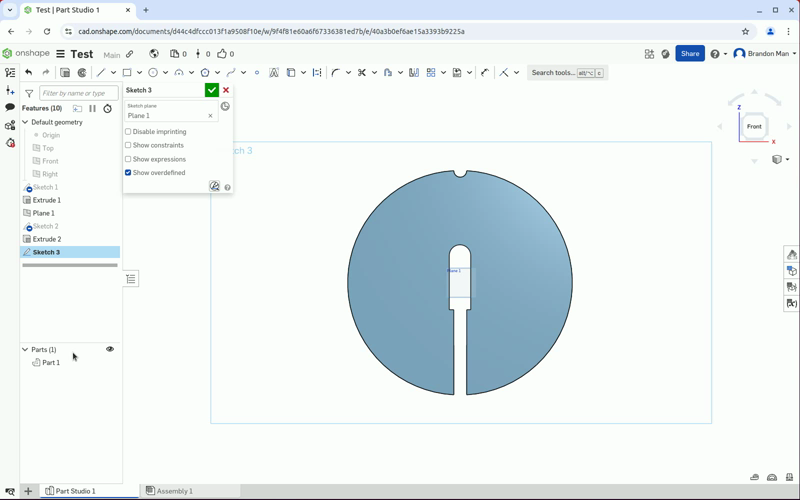
key(y)
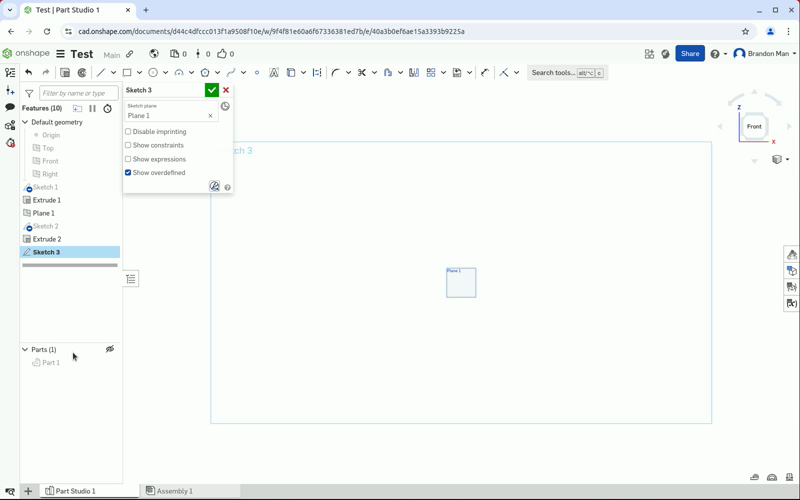
key(l)
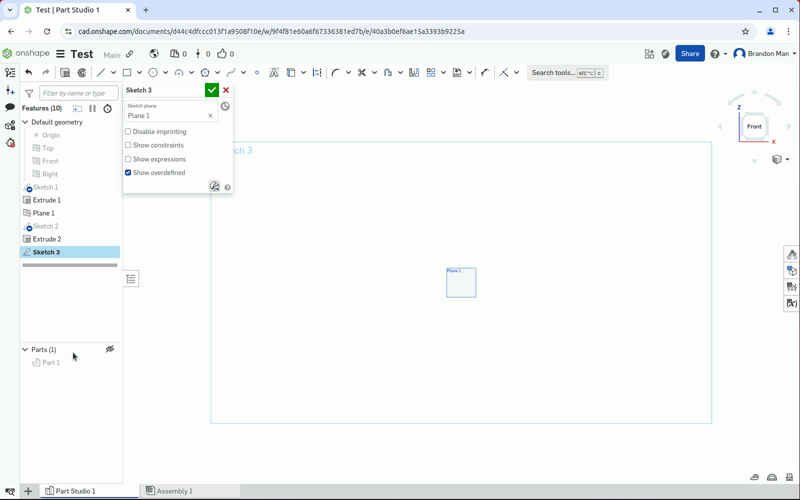
key_down(shift)
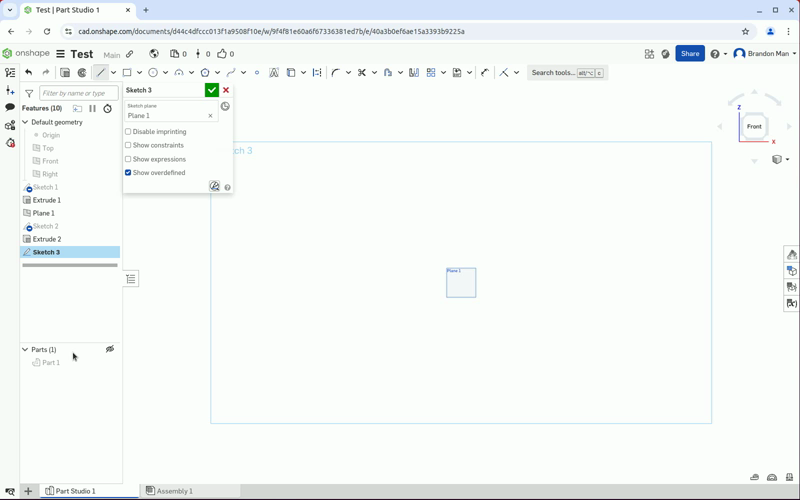
mouse_move(453, 395)
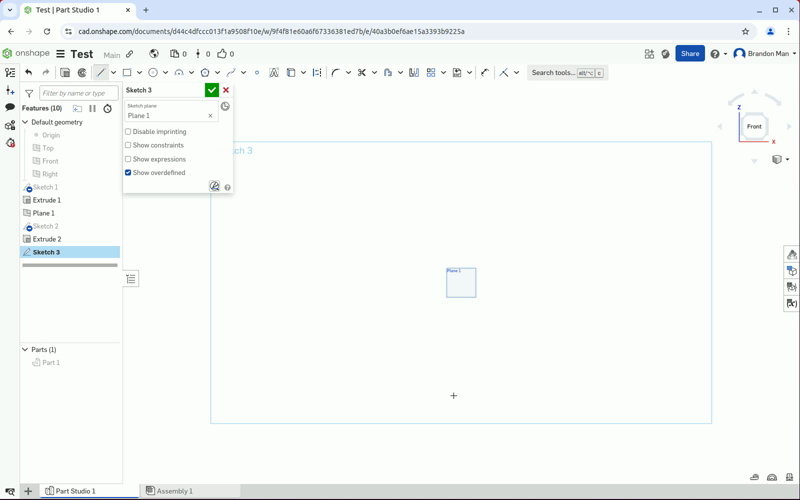
click(453, 395)
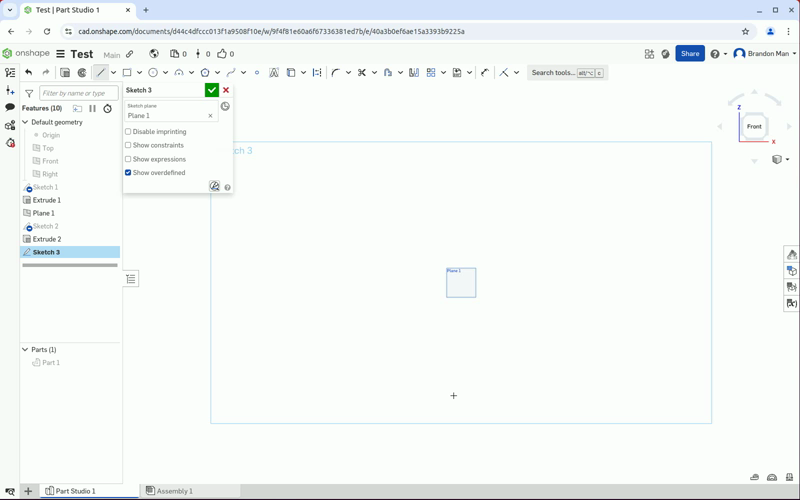
key_up(shift)
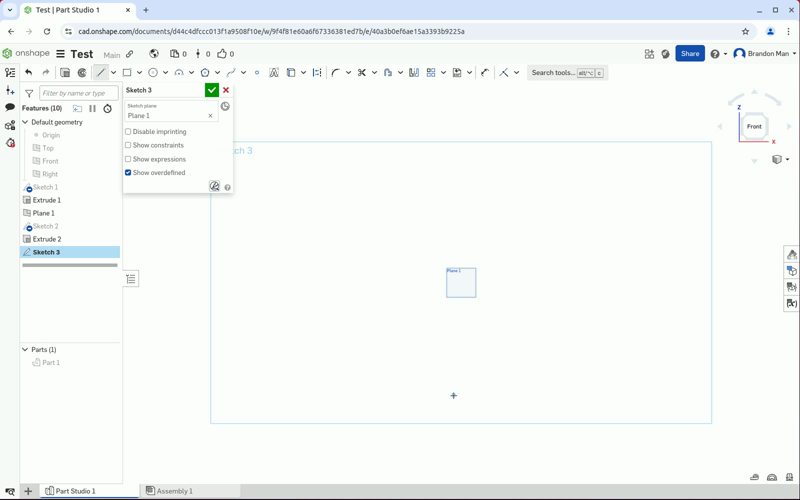
key_down(shift)
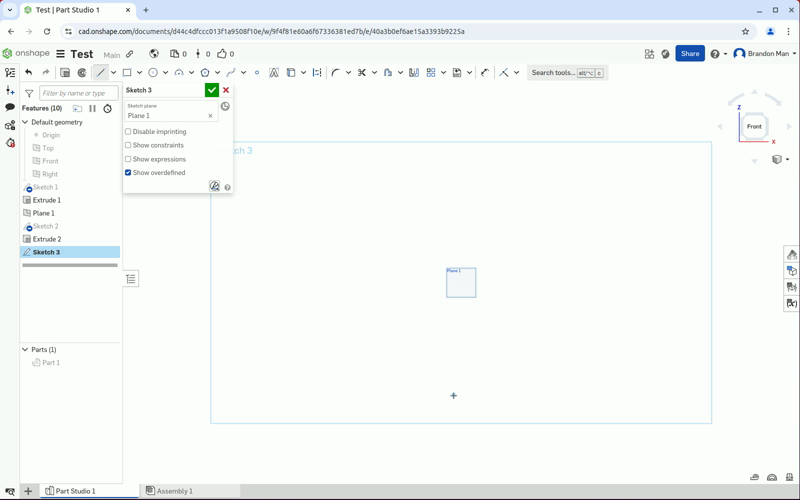
mouse_move(483, 395)
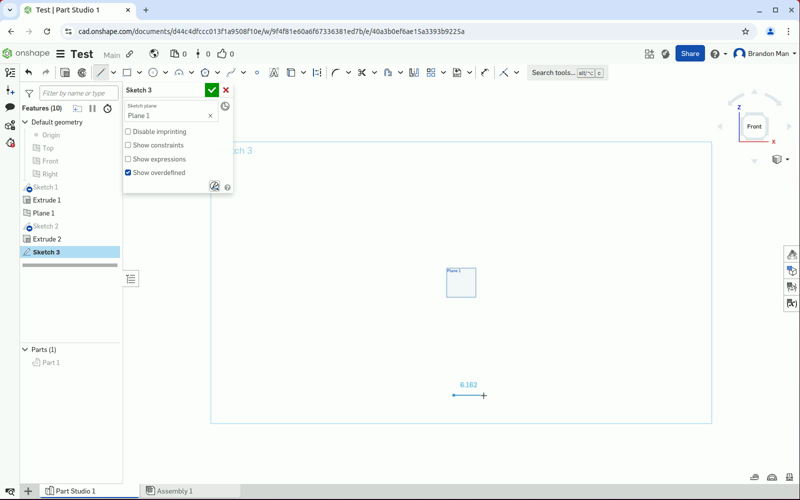
mouse_move(453, 350)
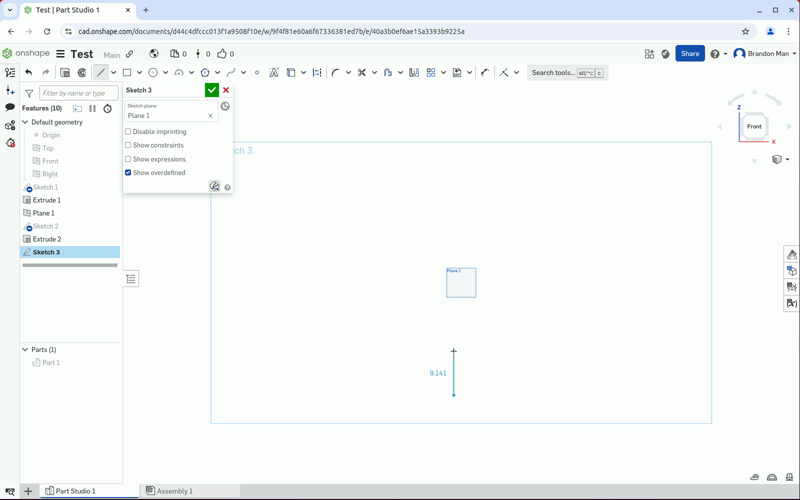
click(453, 350)
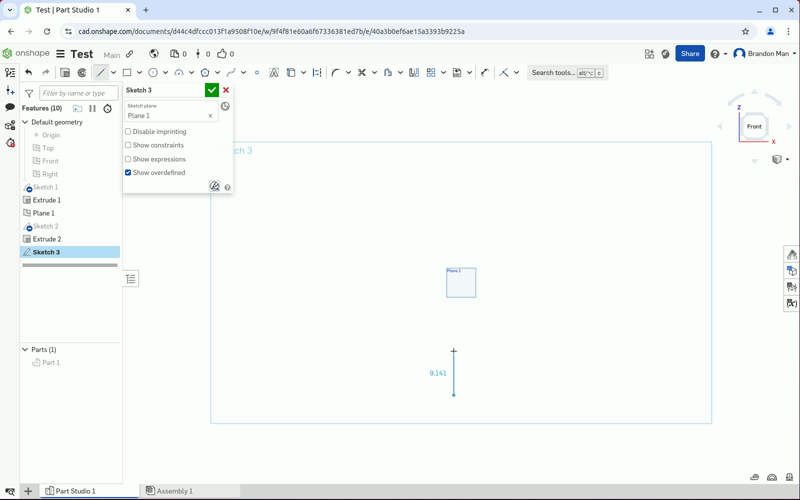
key_up(shift)
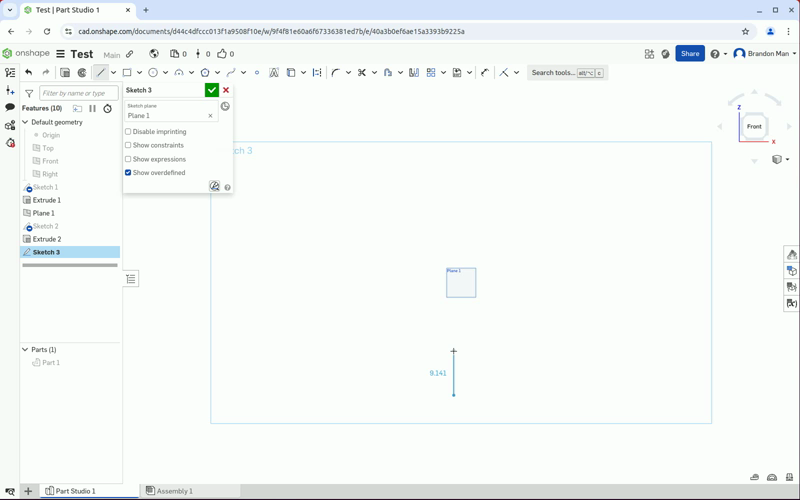
key(esc)
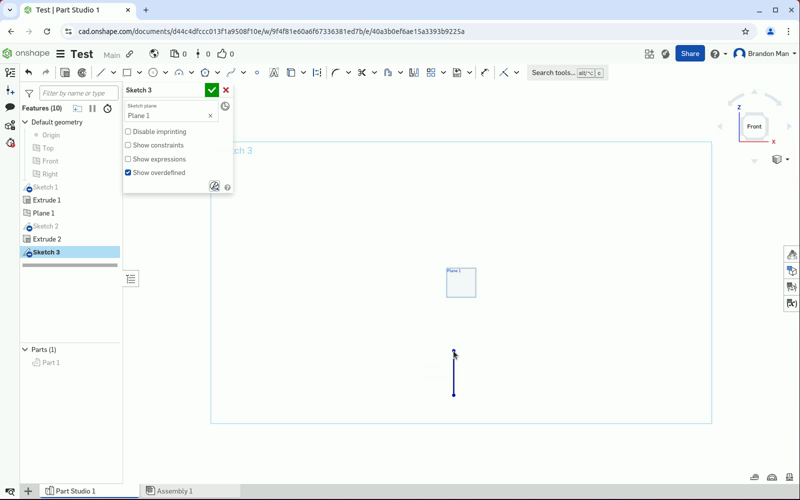
key(a)
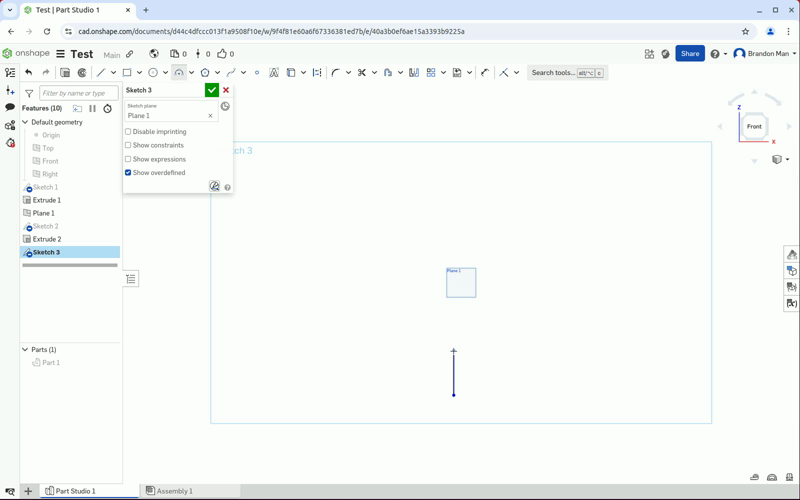
mouse_move(453, 350)
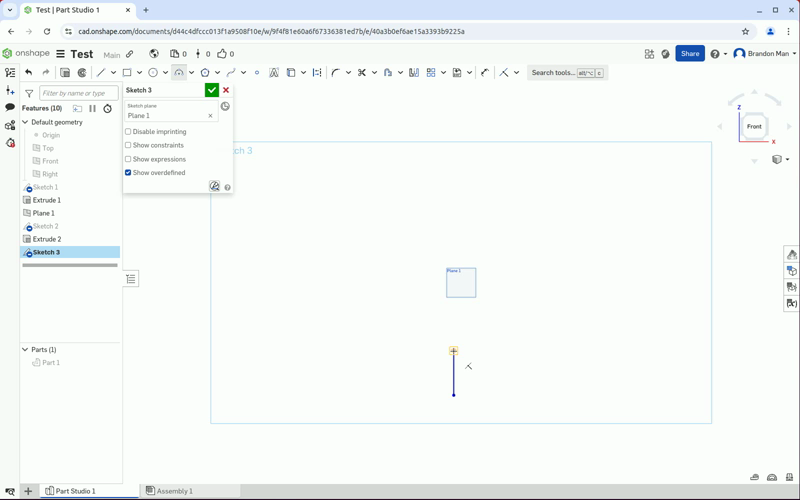
click(453, 350)
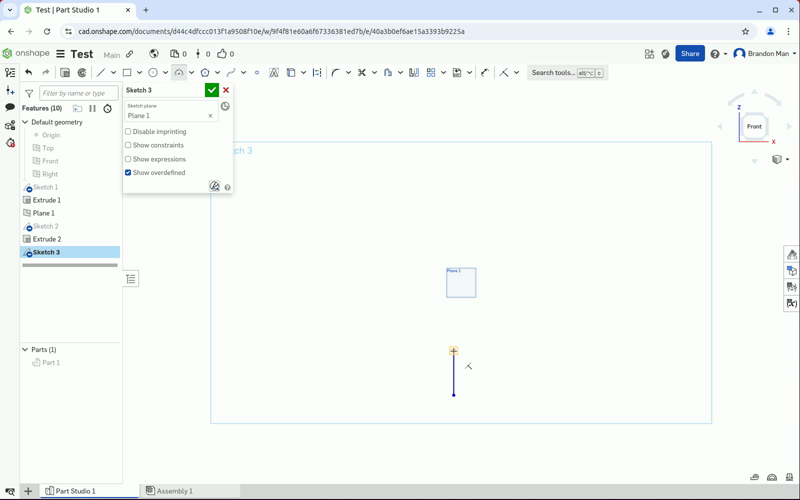
key_down(shift)
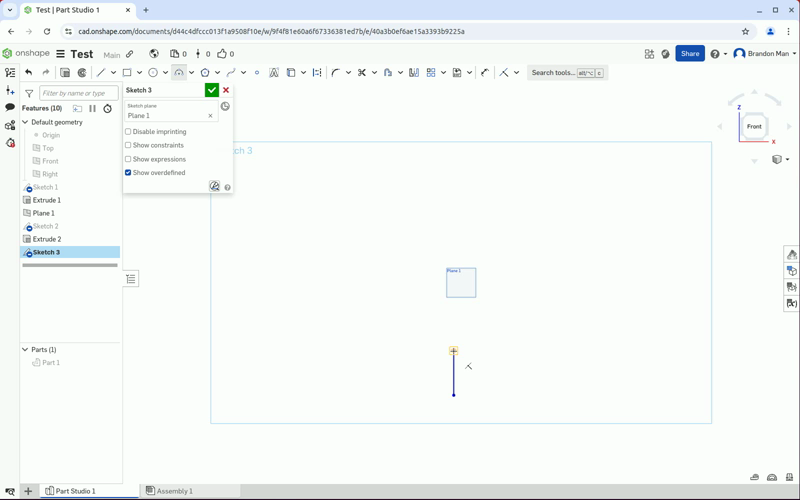
mouse_move(467, 350)
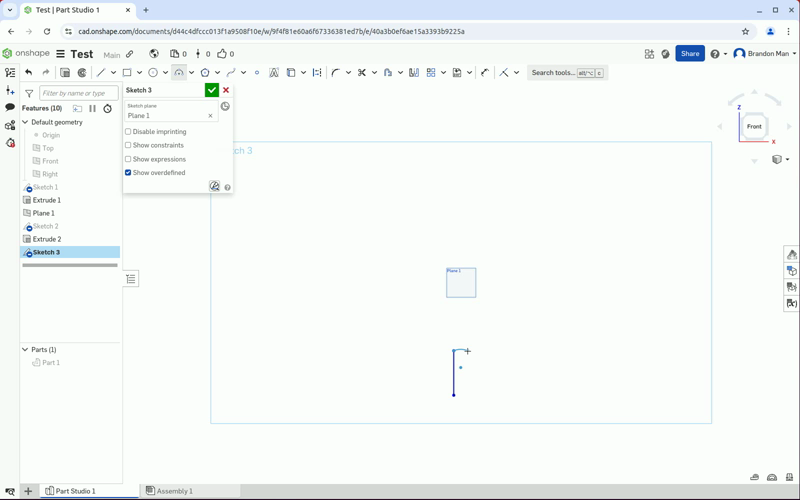
click(467, 350)
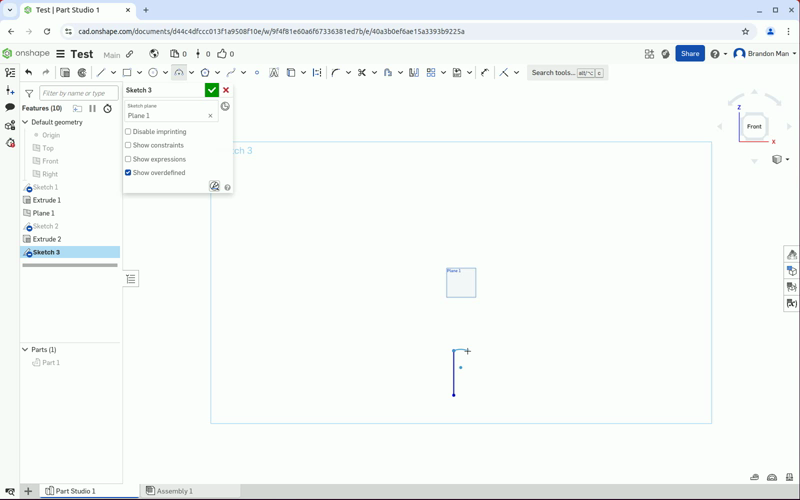
mouse_move(460, 206)
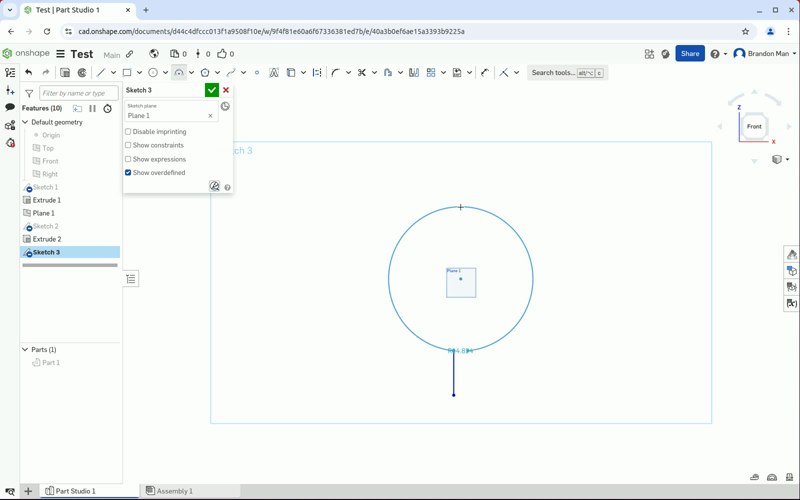
click(460, 206)
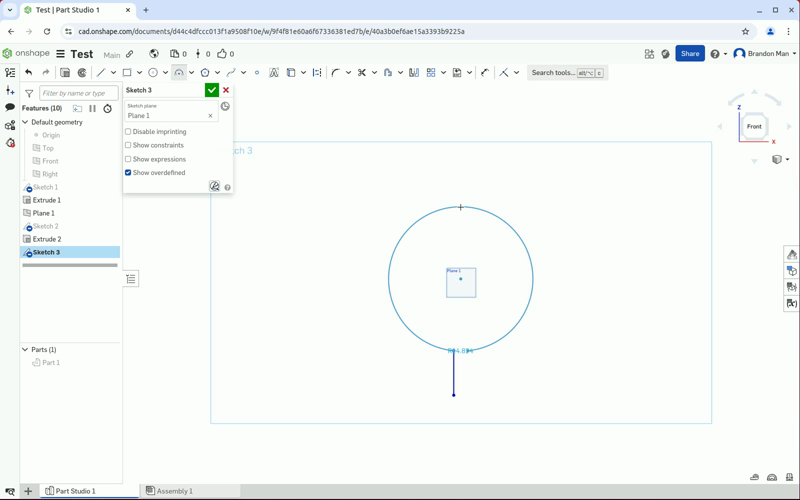
key_up(shift)
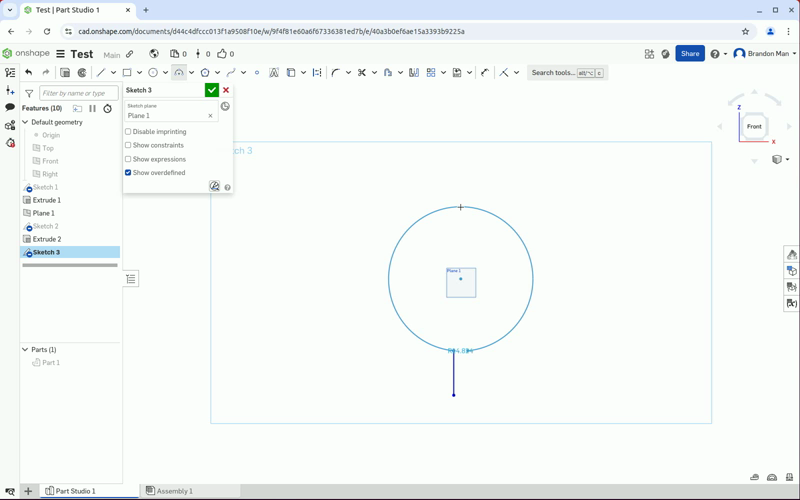
key(esc)
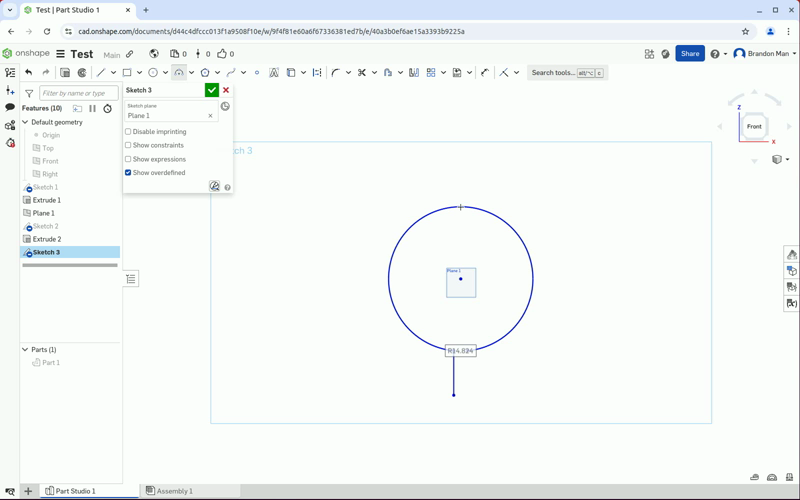
key(l)
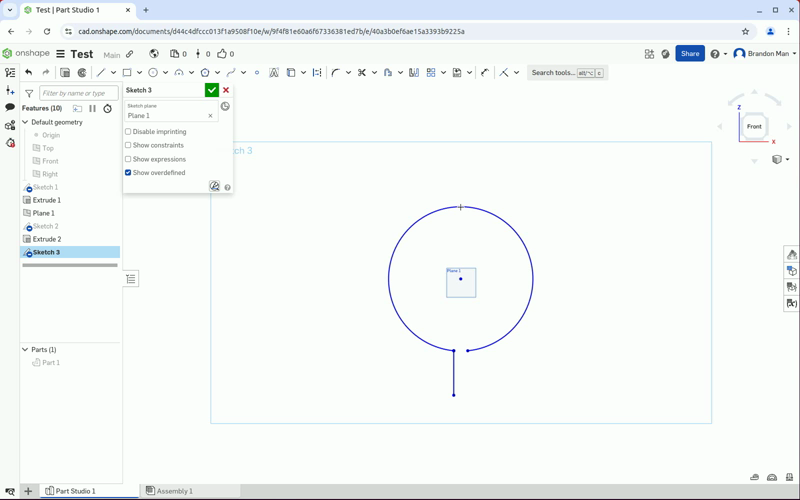
mouse_move(467, 350)
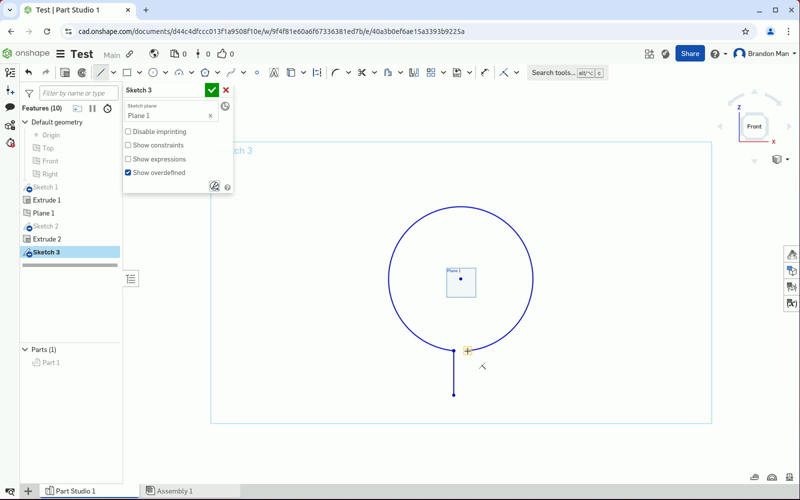
click(467, 350)
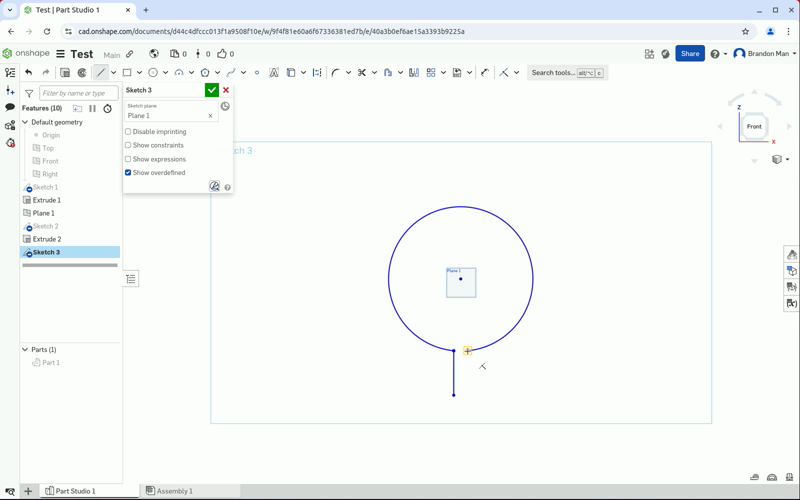
key_down(shift)
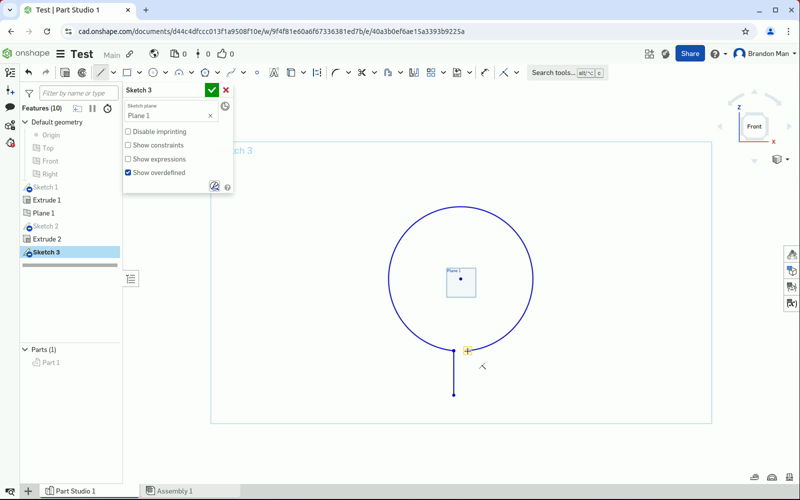
mouse_move(498, 350)
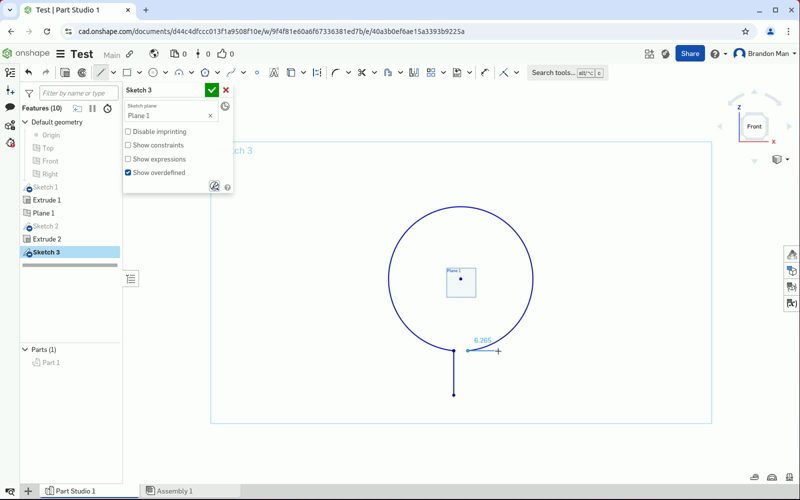
mouse_move(467, 395)
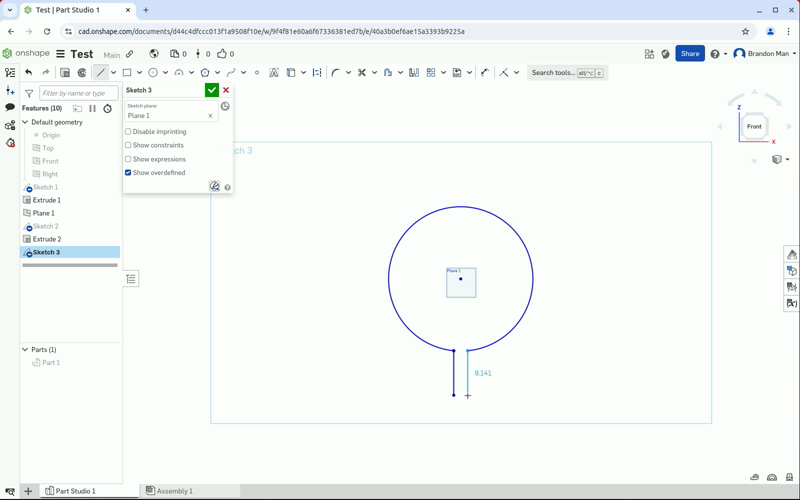
click(467, 395)
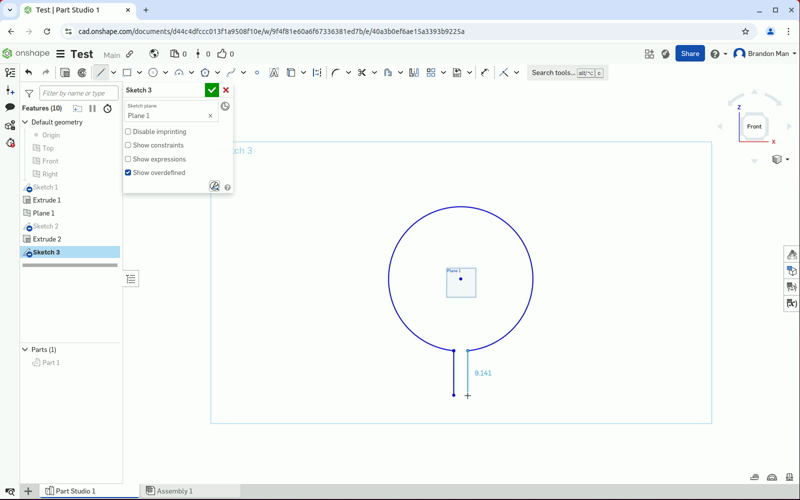
key_up(shift)
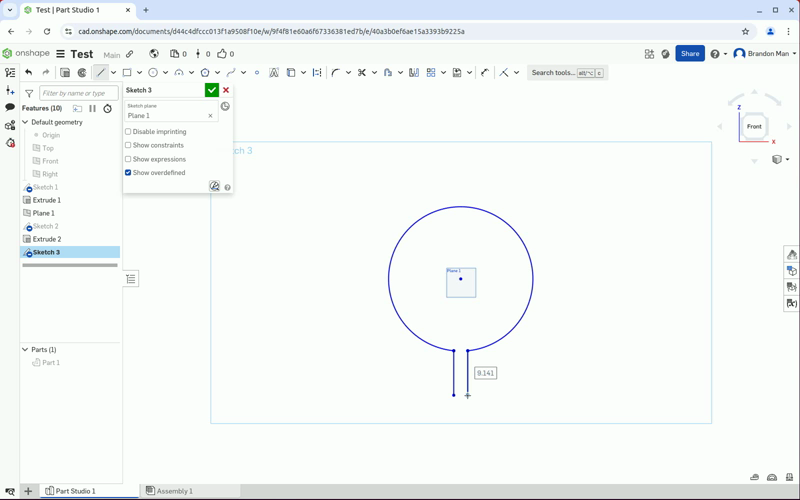
key(esc)
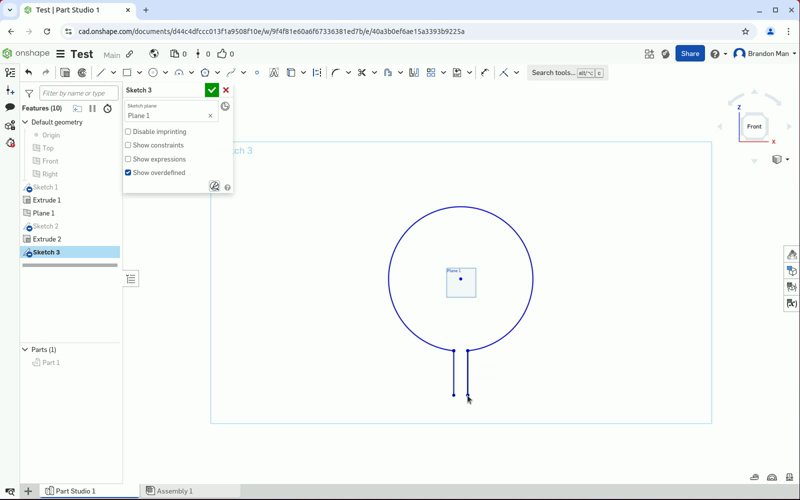
key(a)
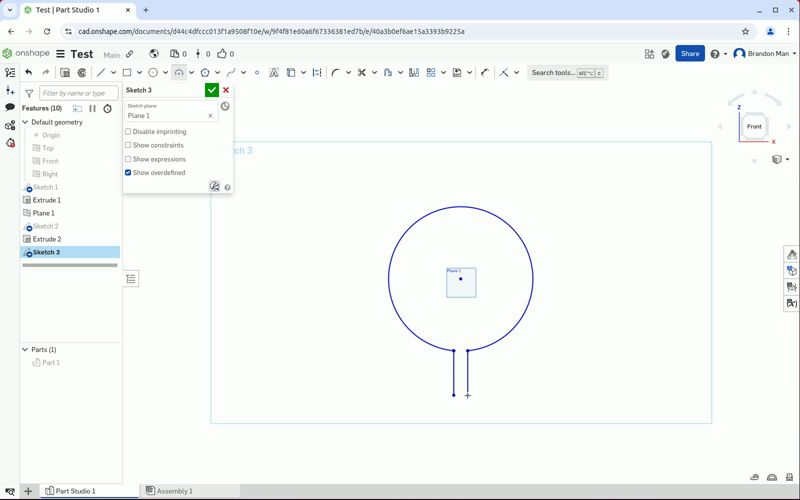
mouse_move(467, 395)
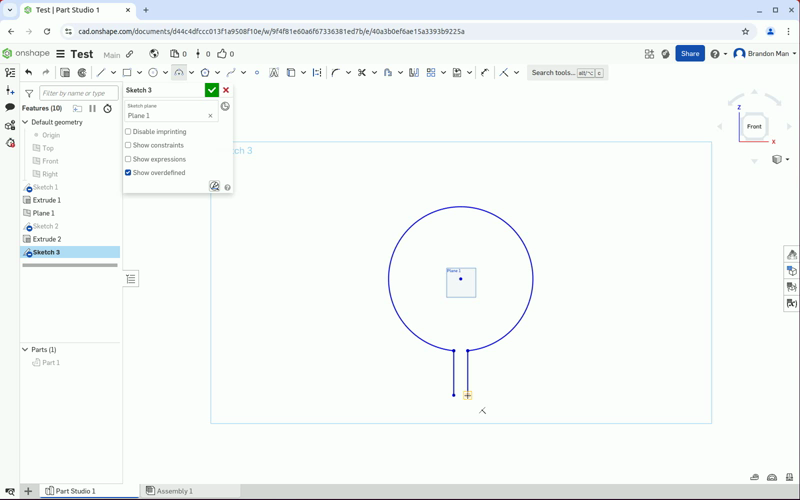
click(467, 395)
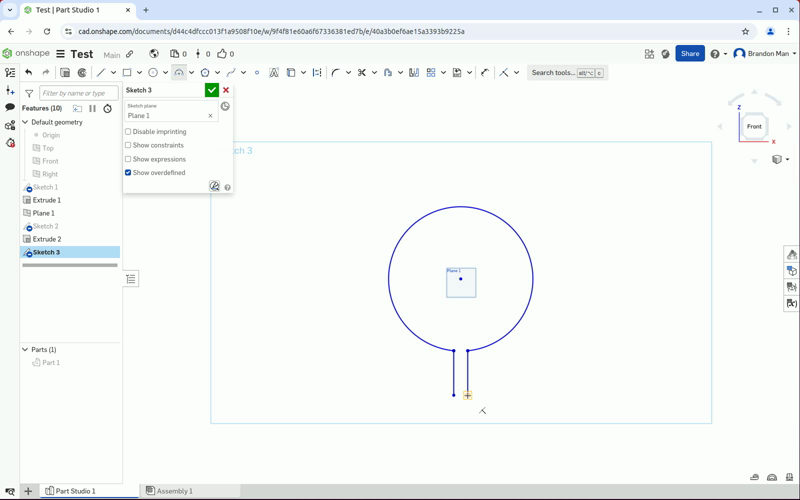
key_down(shift)
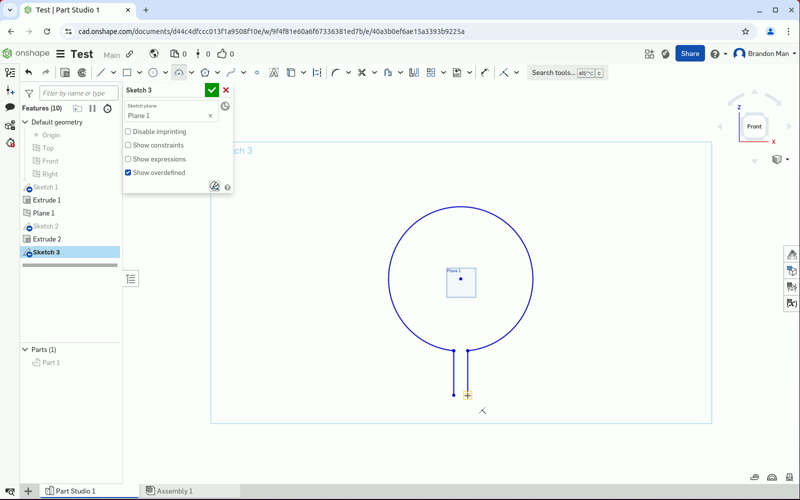
mouse_move(467, 171)
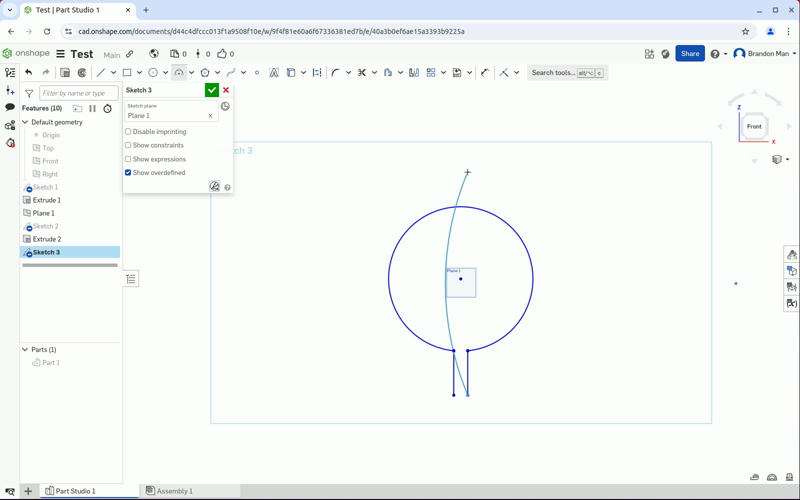
click(467, 171)
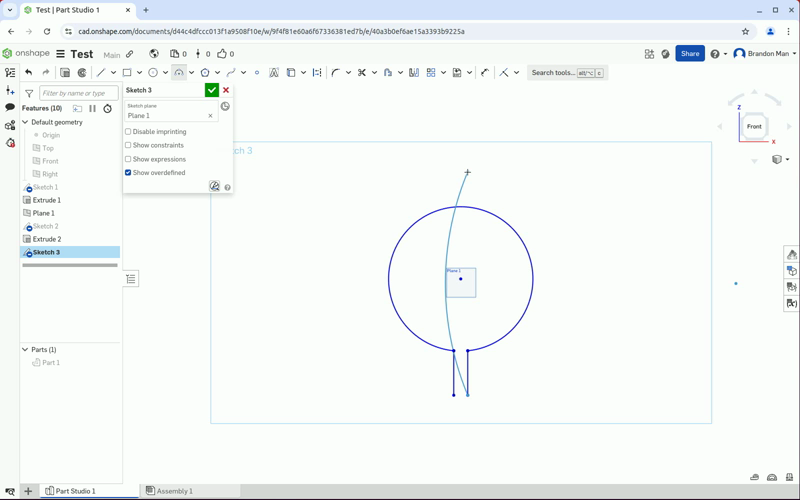
mouse_move(573, 283)
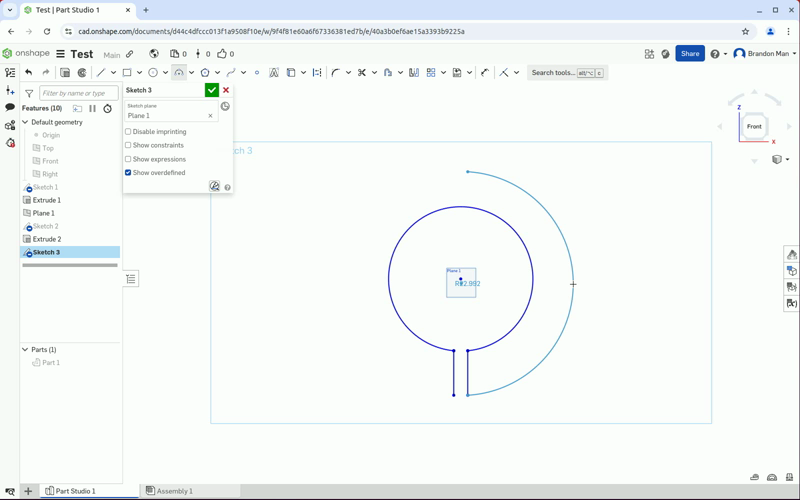
click(573, 283)
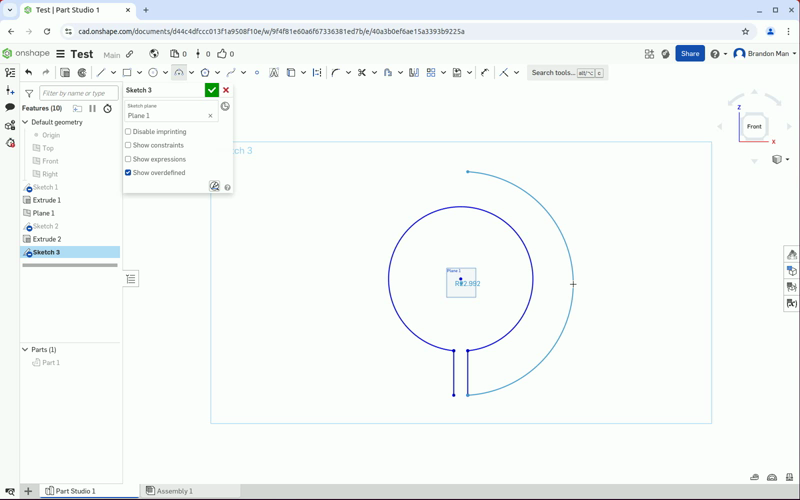
key_up(shift)
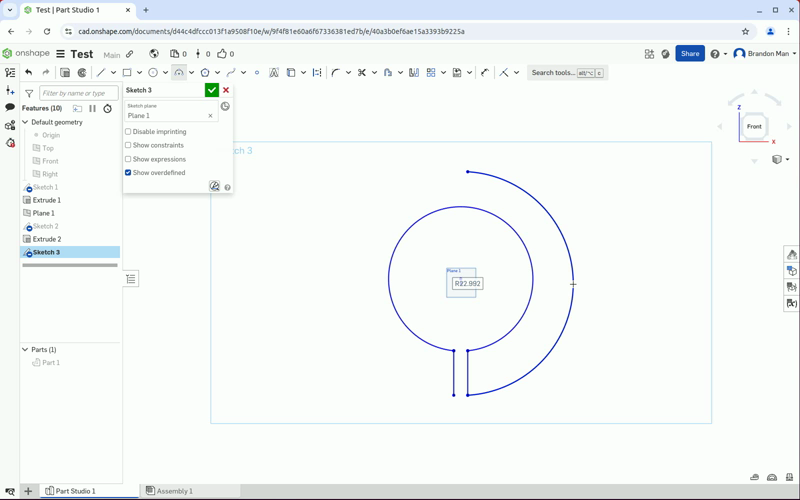
mouse_move(467, 171)
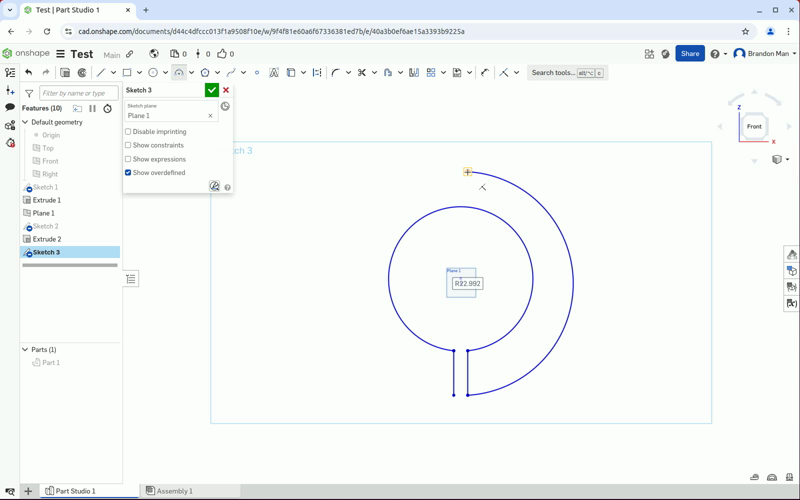
click(467, 171)
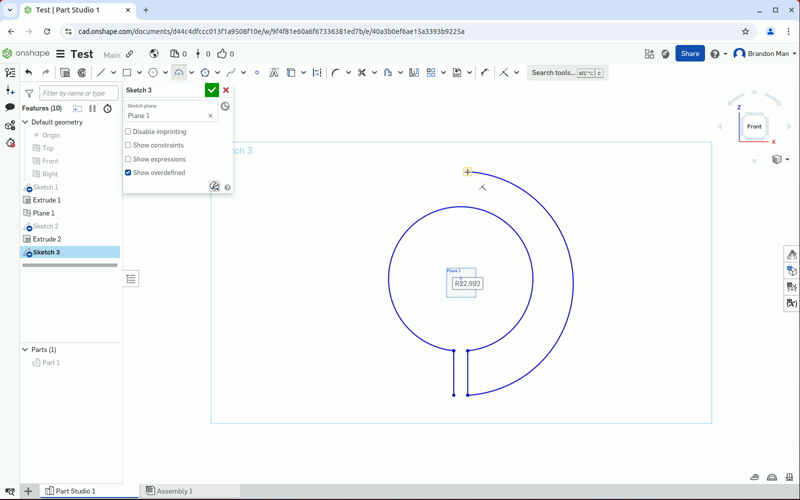
key_down(shift)
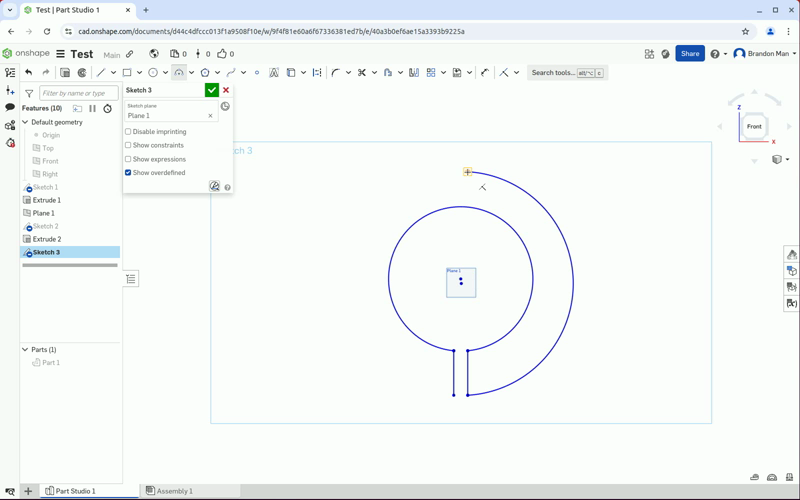
mouse_move(453, 171)
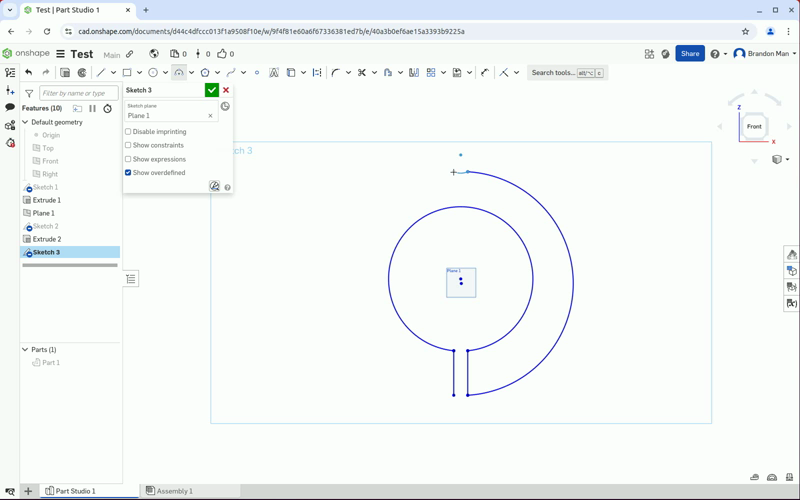
click(453, 171)
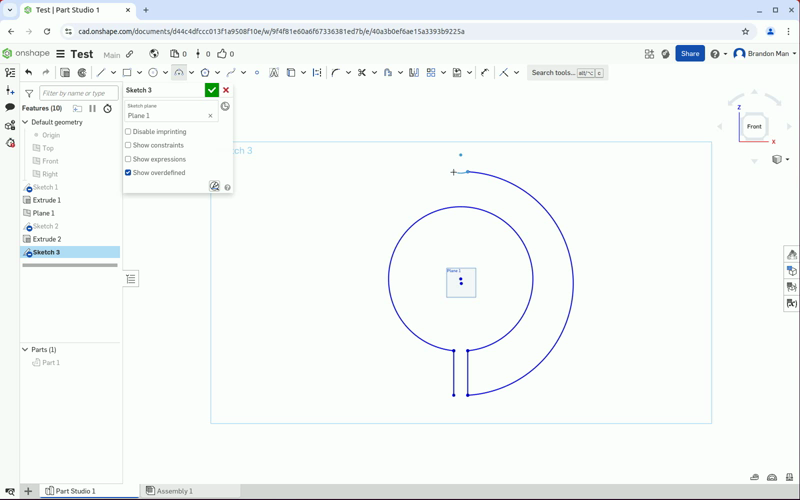
mouse_move(460, 178)
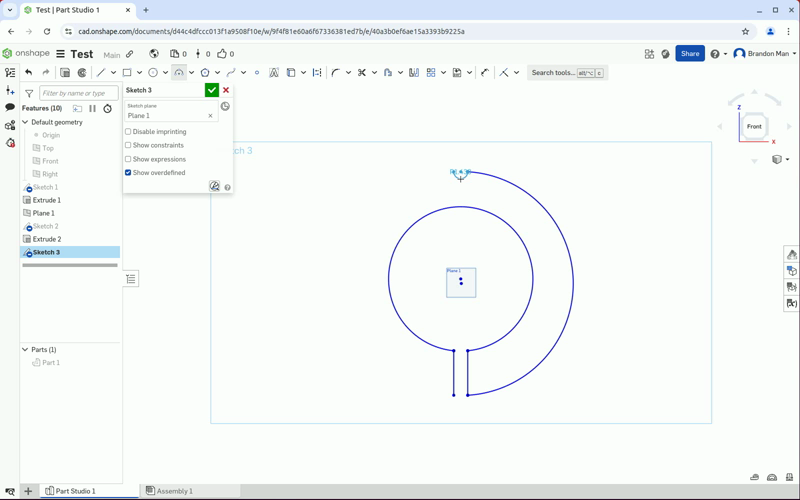
click(460, 178)
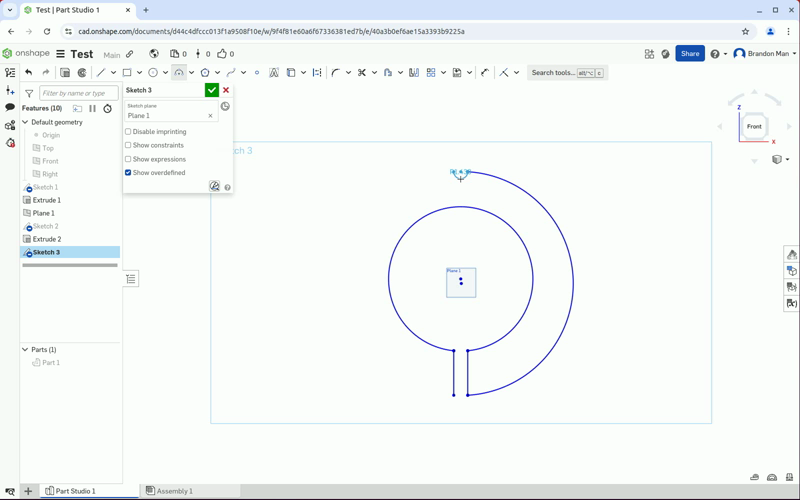
key_up(shift)
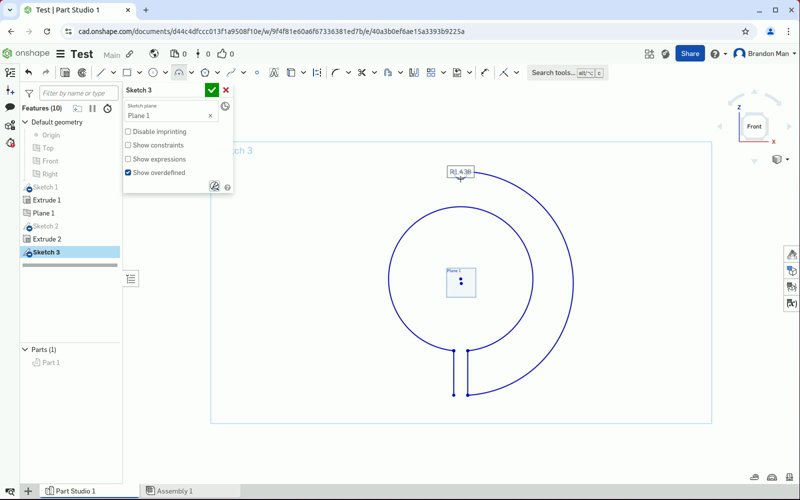
mouse_move(453, 171)
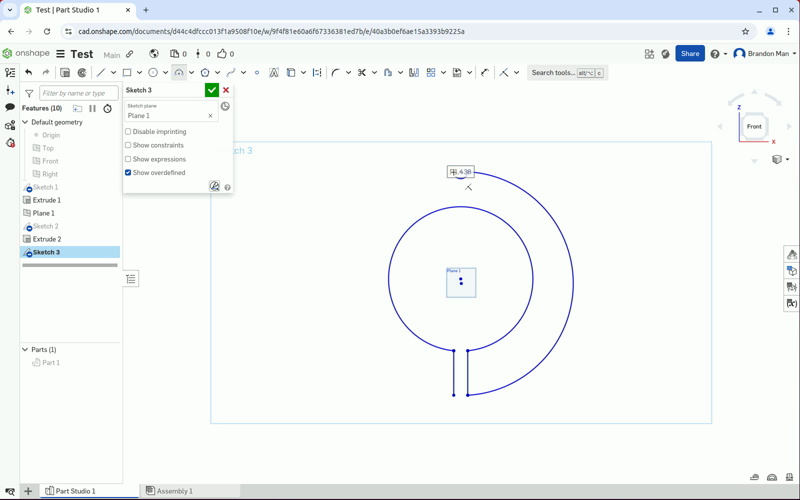
click(453, 171)
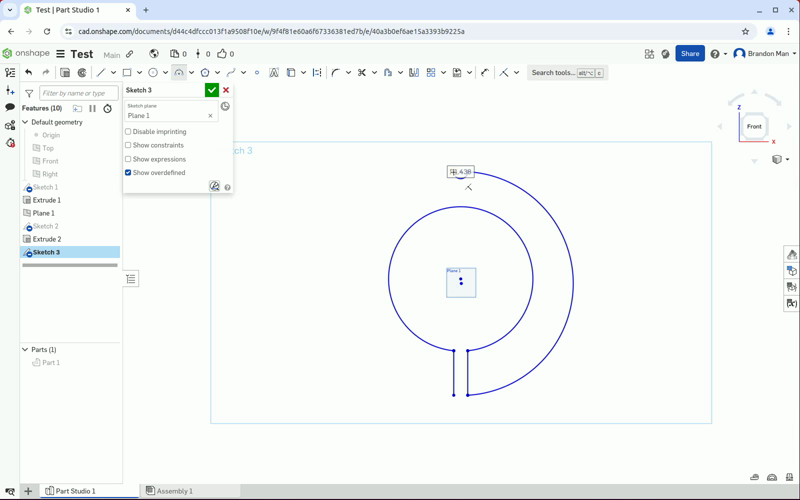
mouse_move(453, 395)
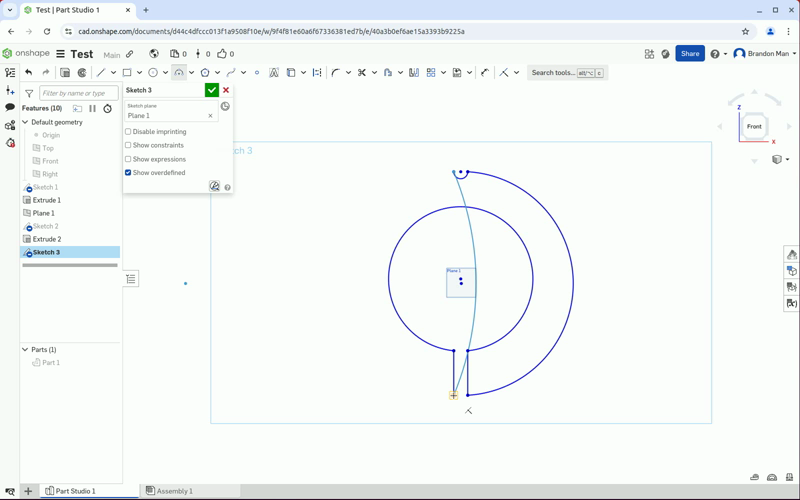
click(453, 395)
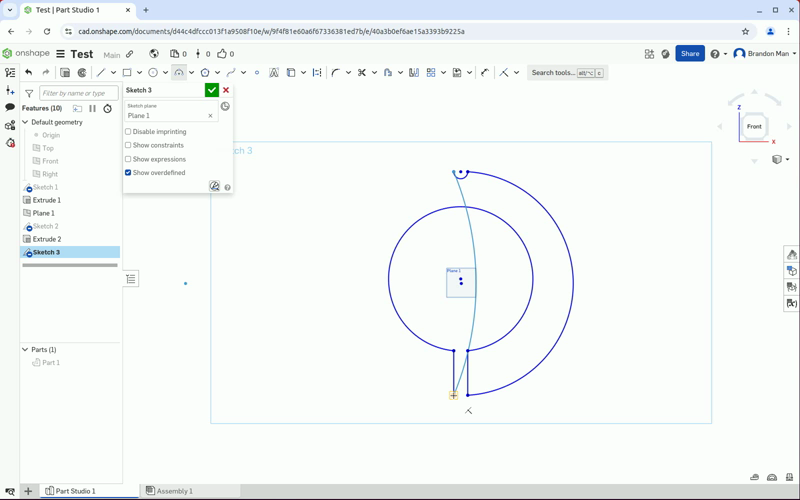
key_down(shift)
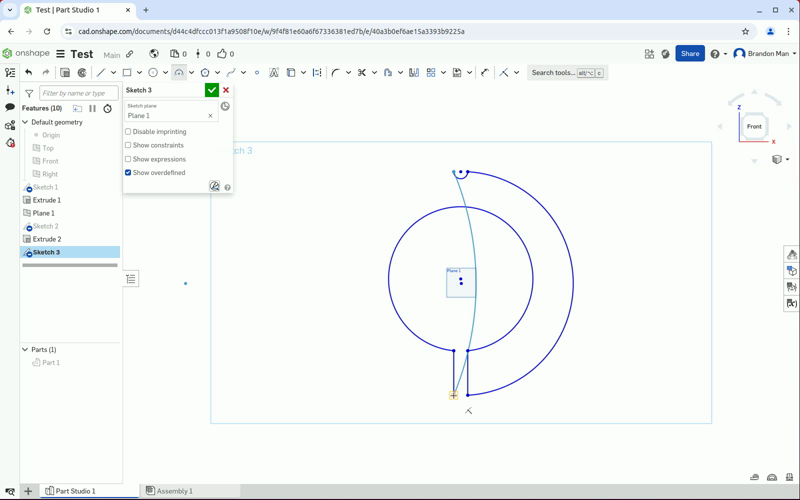
mouse_move(348, 283)
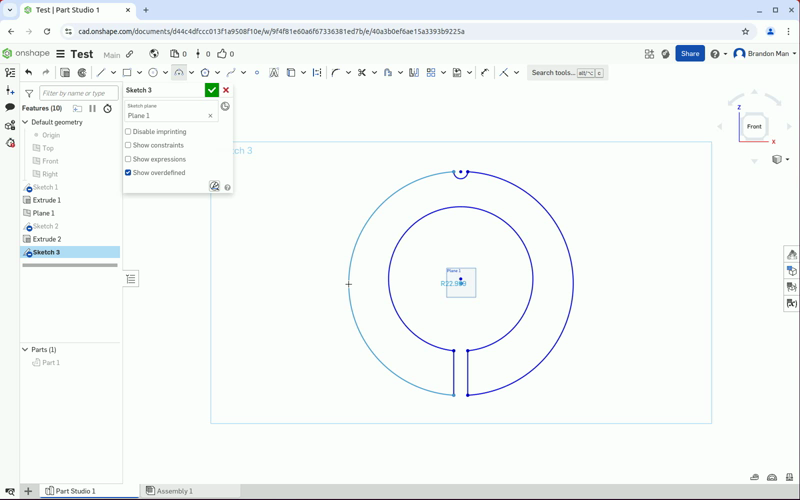
click(348, 283)
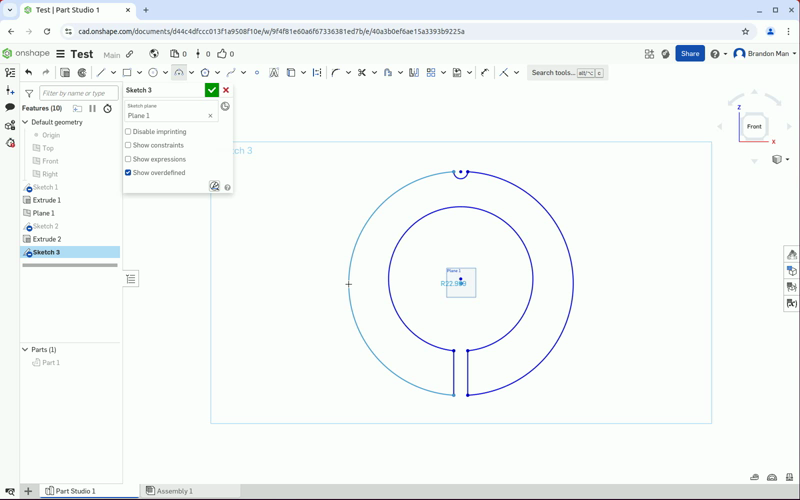
key_up(shift)
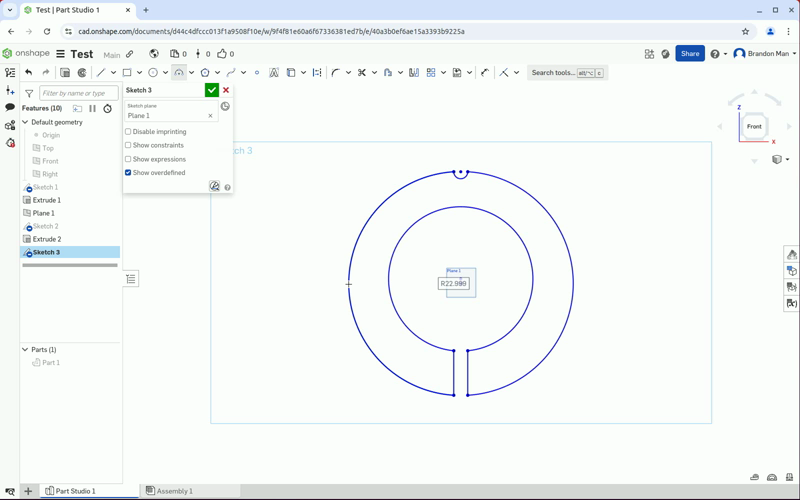
key(esc)
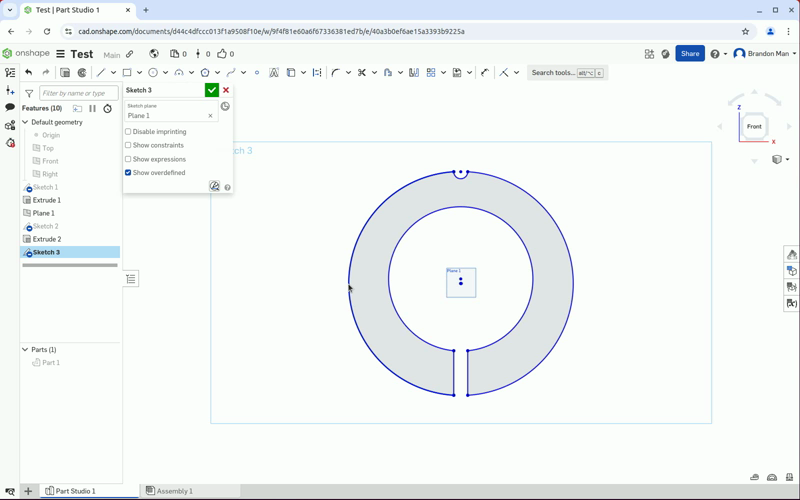
mouse_move(509, 204)
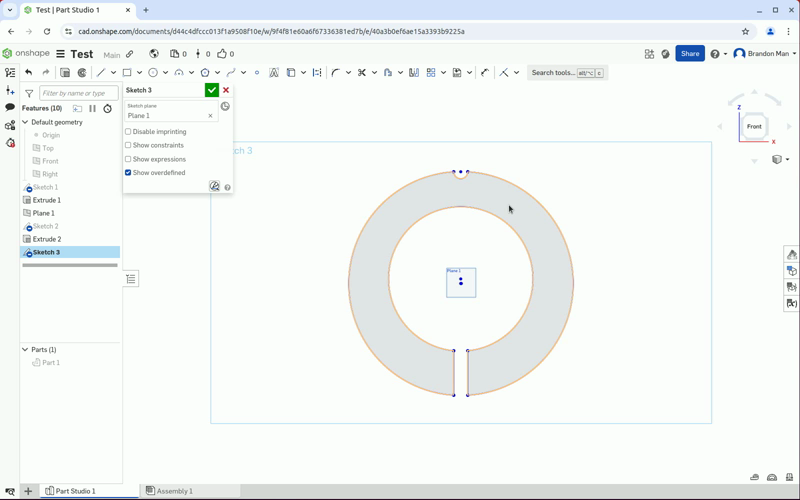
click(509, 204)
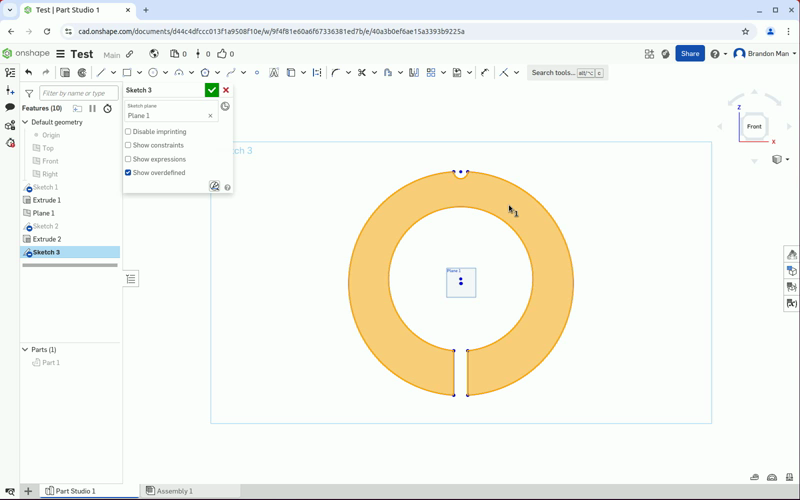
mouse_move(73, 352)
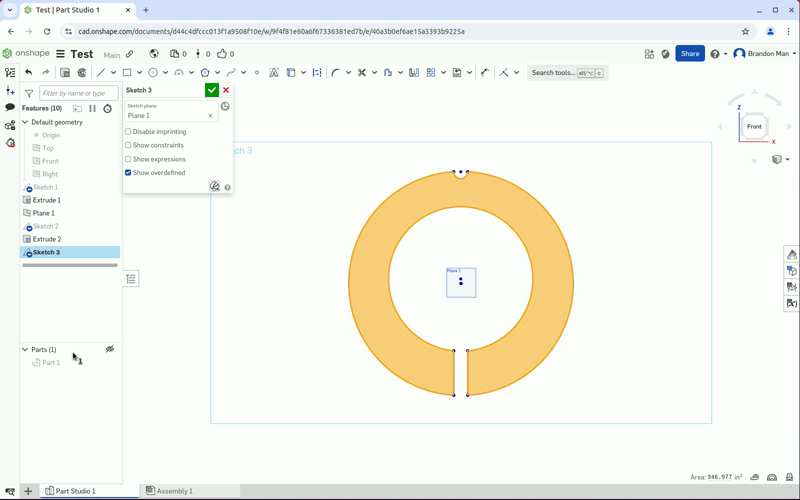
key(shift+y)
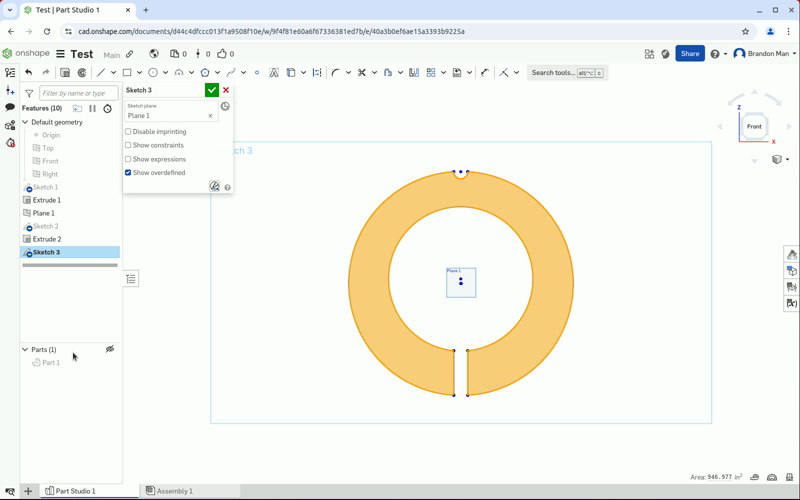
key(shift+e)
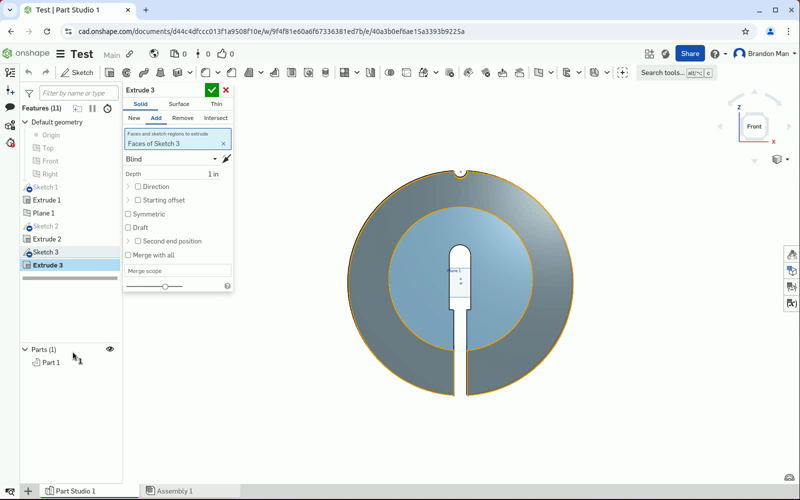
mouse_move(143, 106)
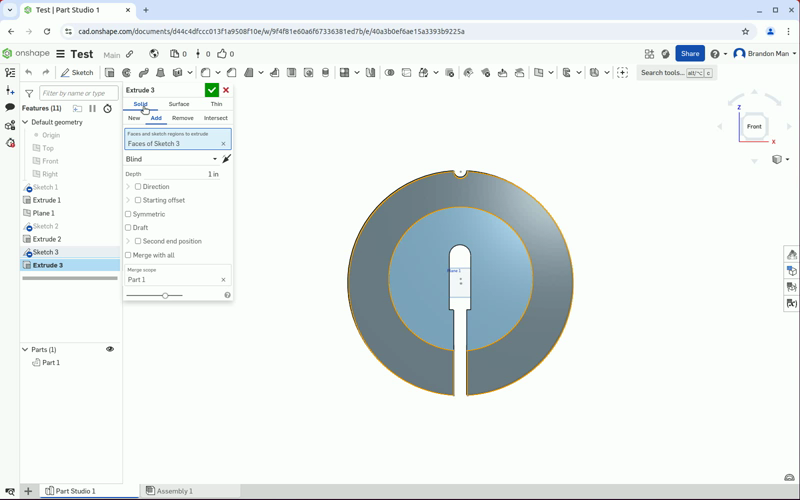
click(143, 106)
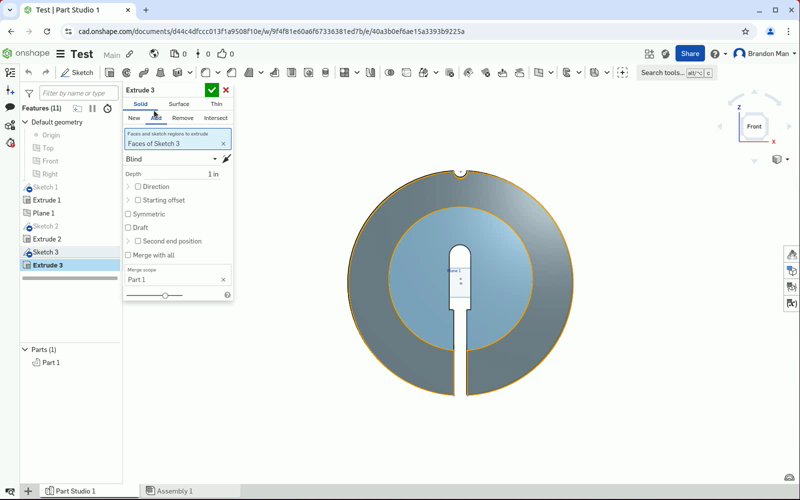
mouse_move(186, 120)
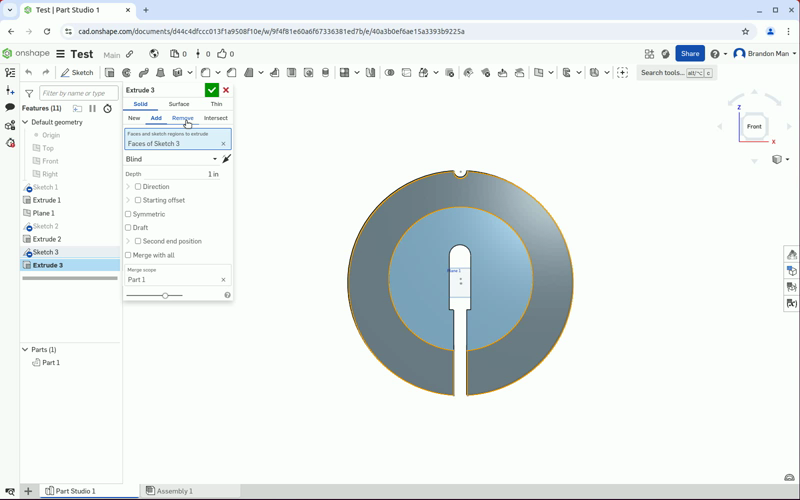
click(186, 120)
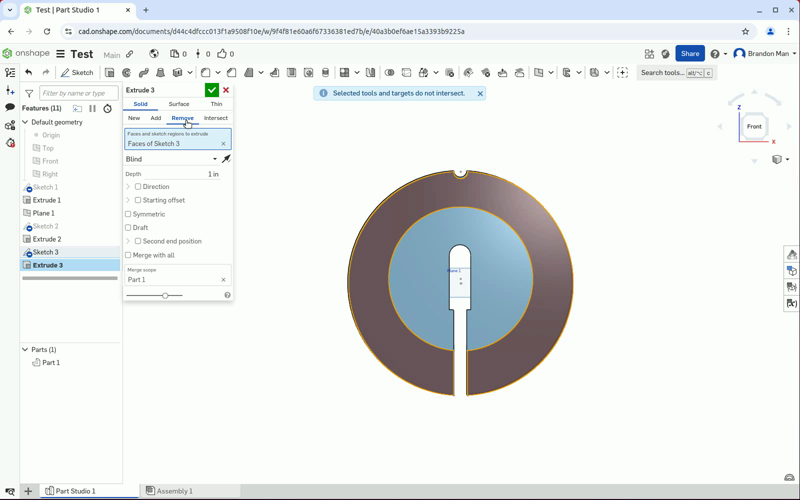
key(tab, 4)
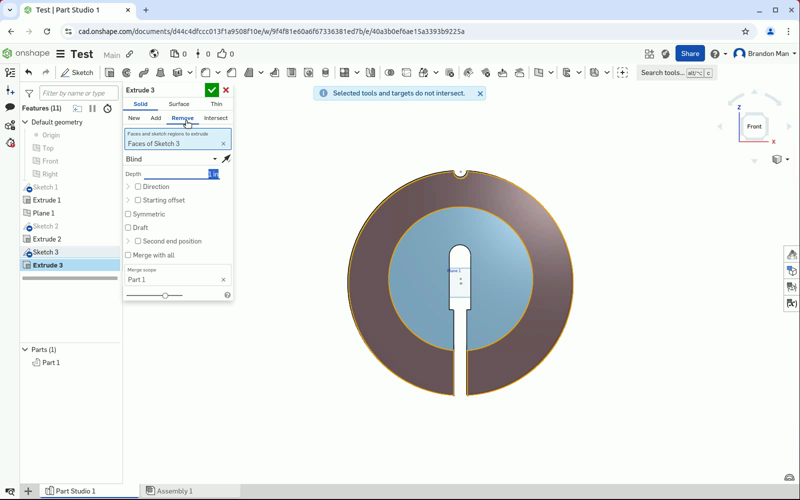
text(1.926)
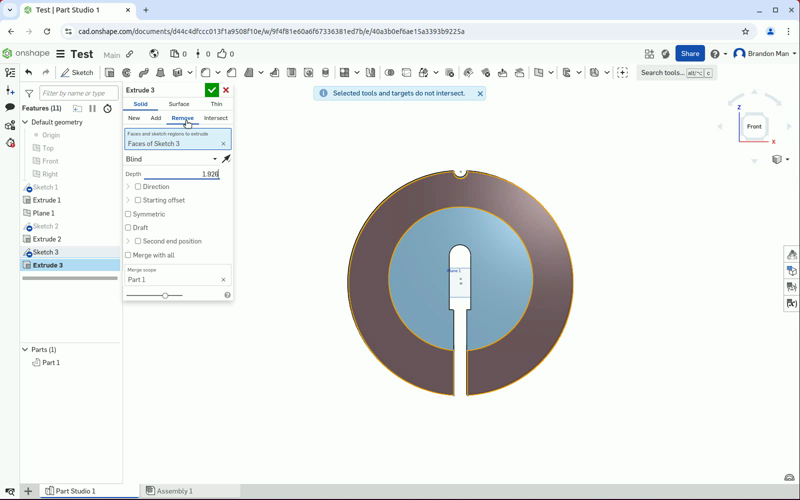
key(tab, 6)
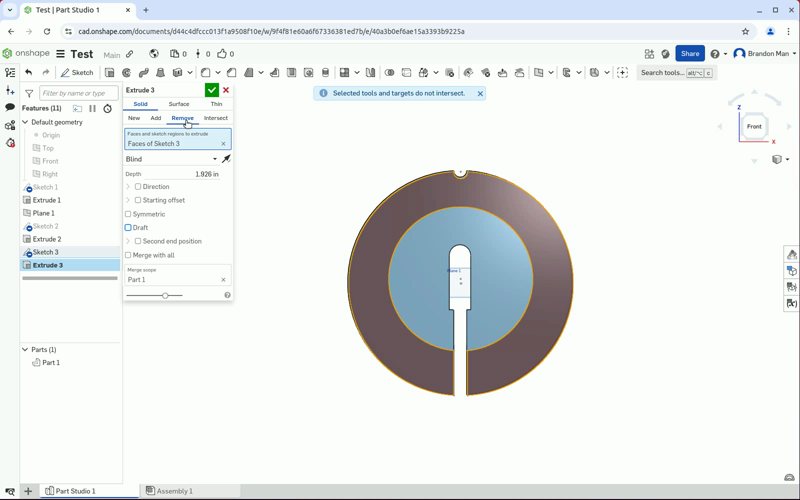
key(space)
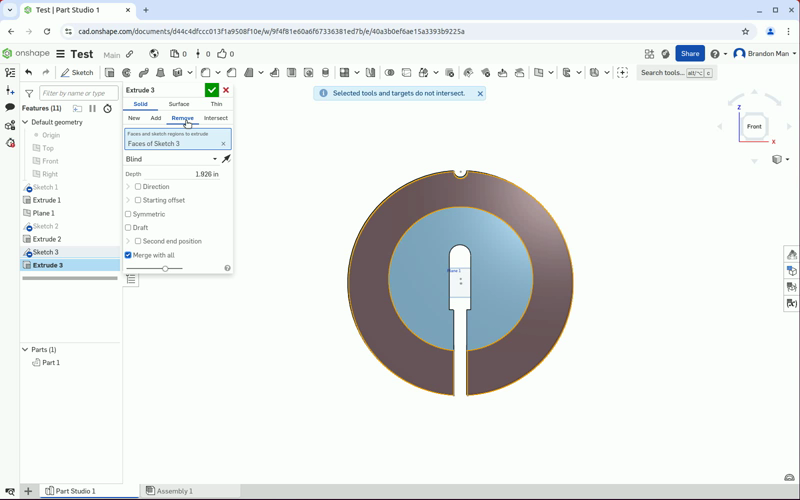
key(enter)
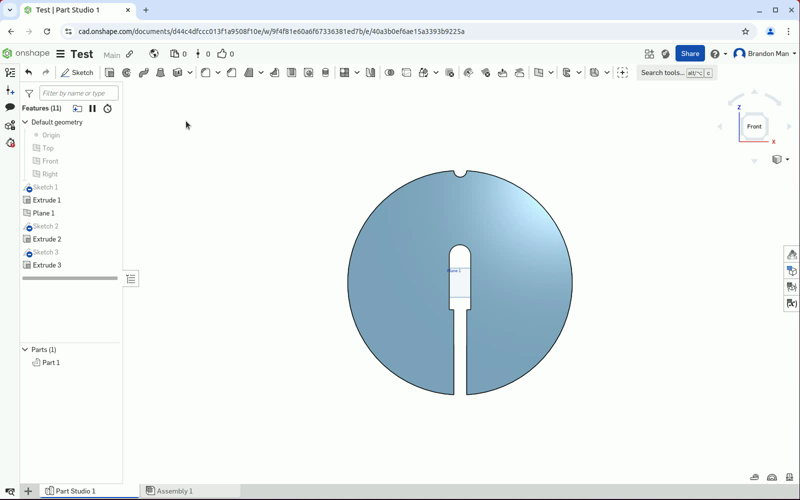
key(shift+h)
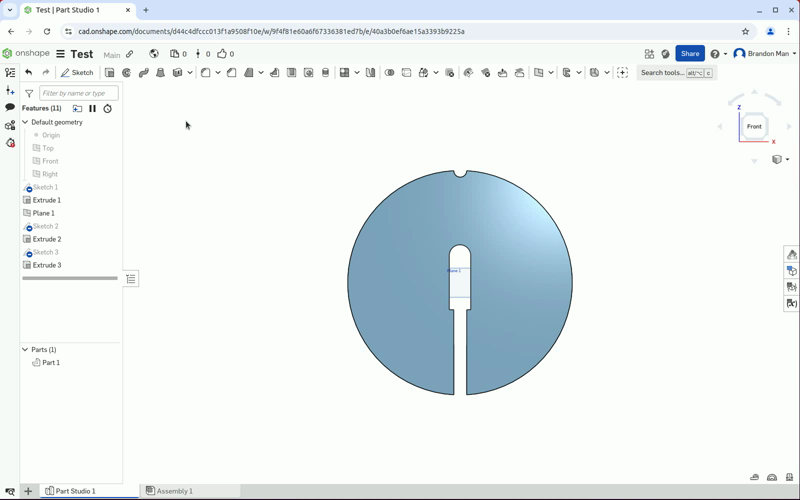
key(shift+h)
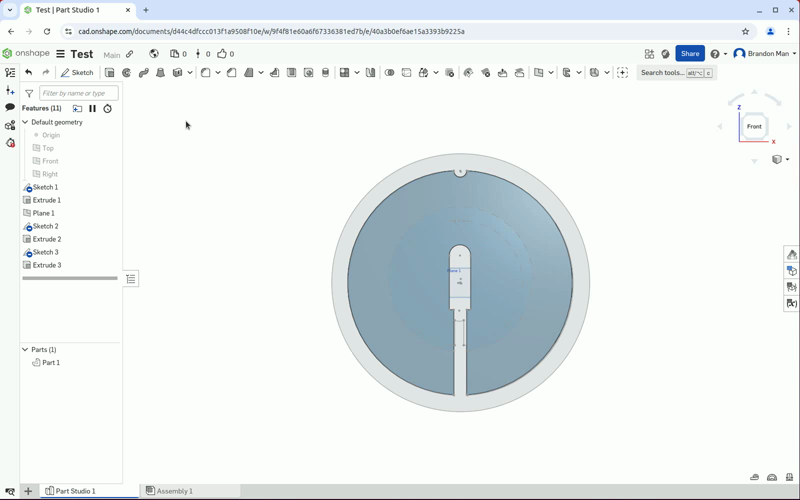
key(shift+7)
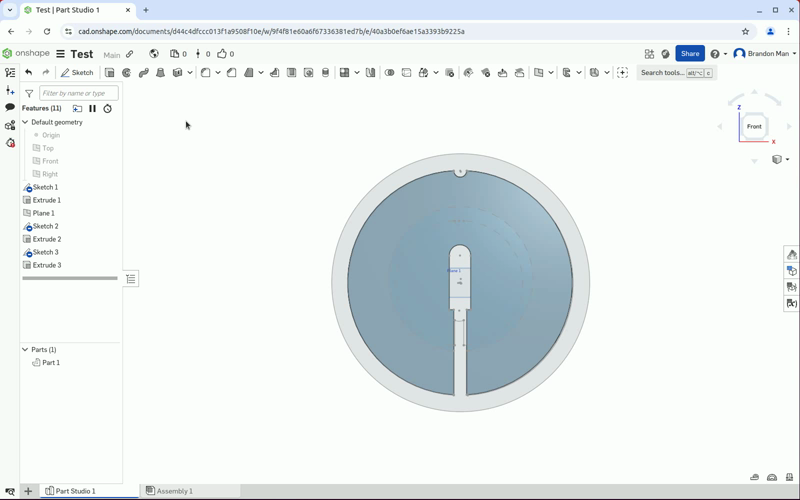
key(left, 2)
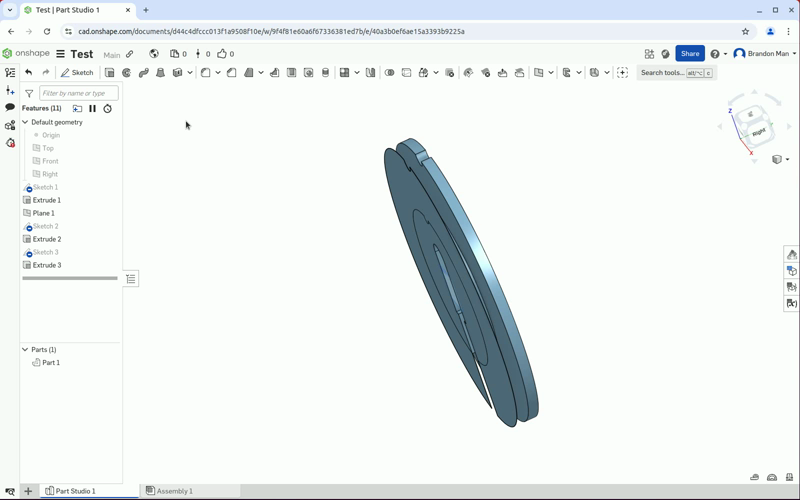
key(down, 2)
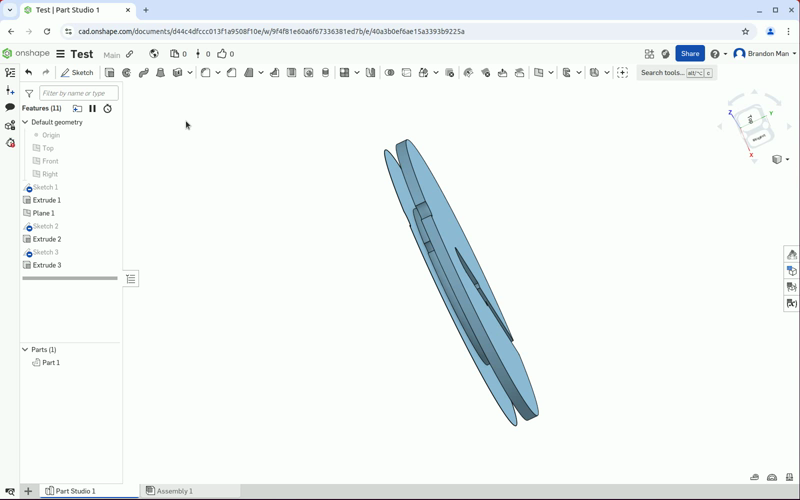
key(up, 2)
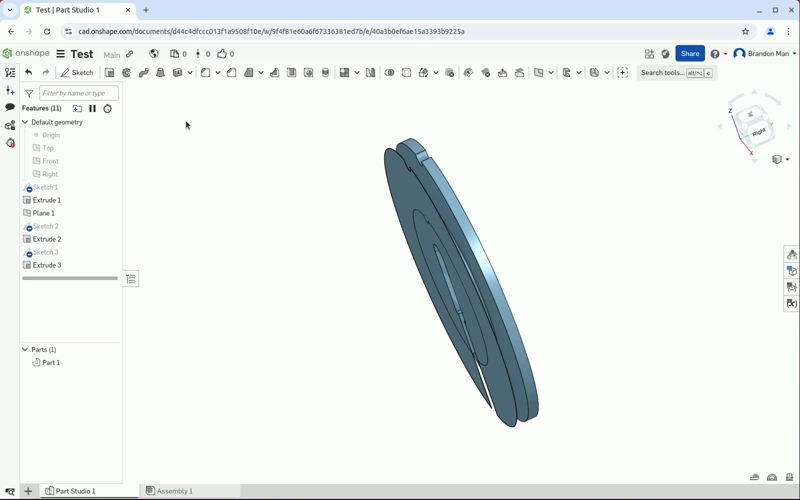
key(right, 2)
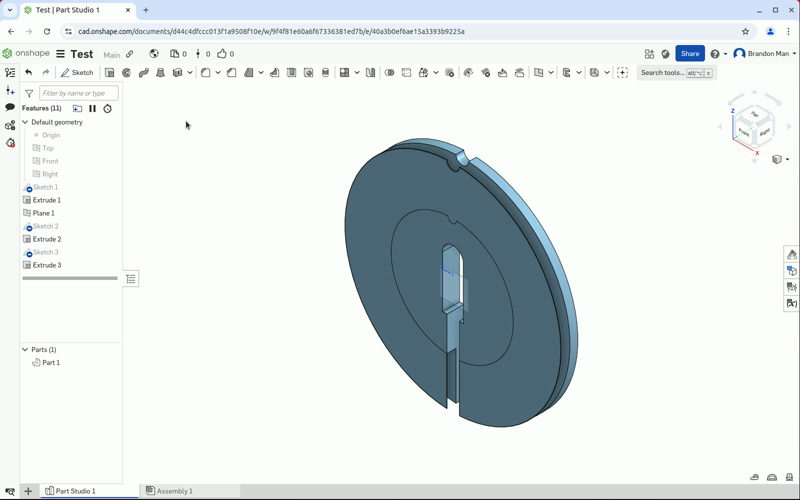
mouse_move(73, 189)
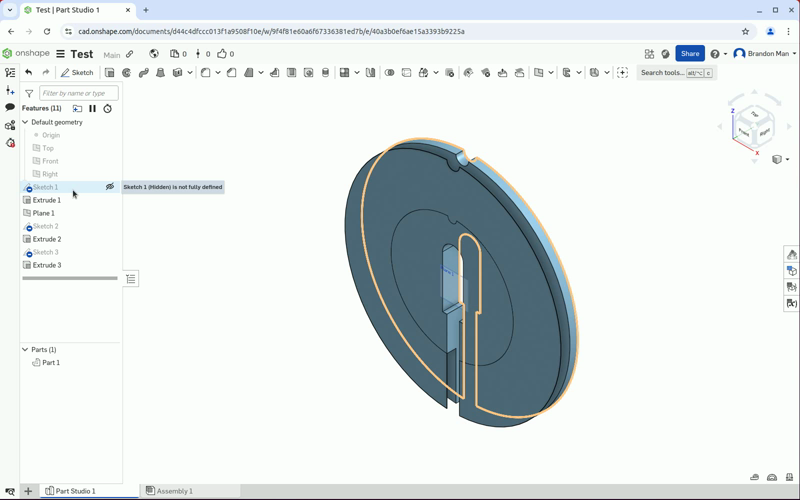
click(73, 189)